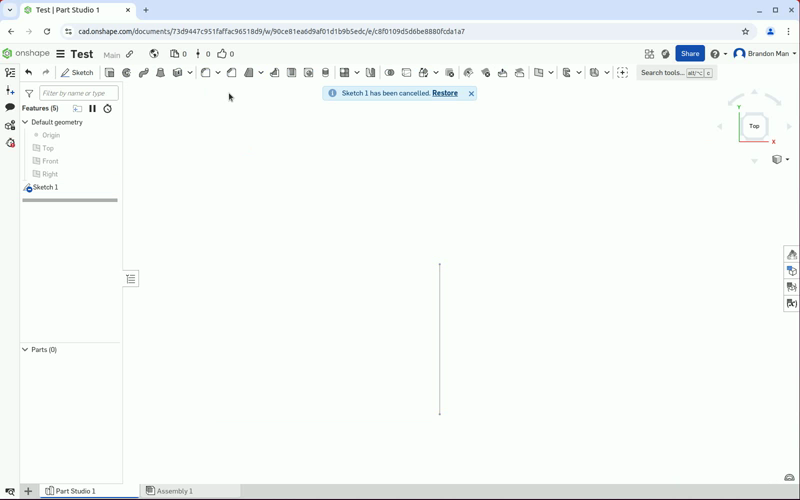
key(shift+h)
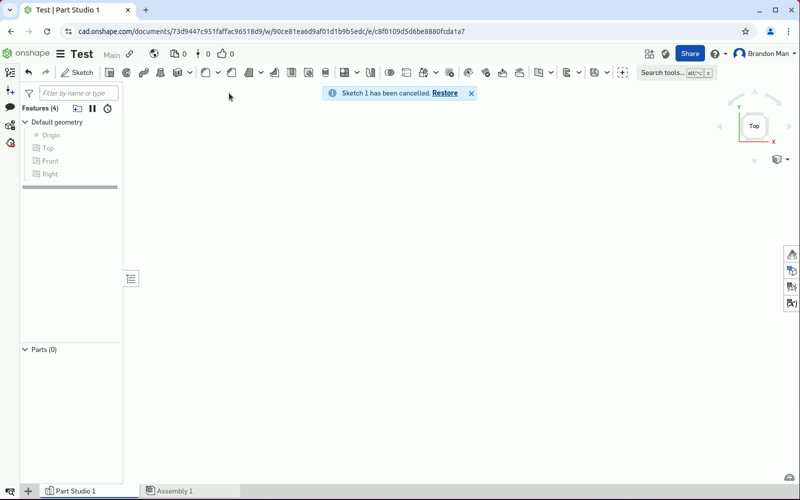
mouse_move(73, 352)
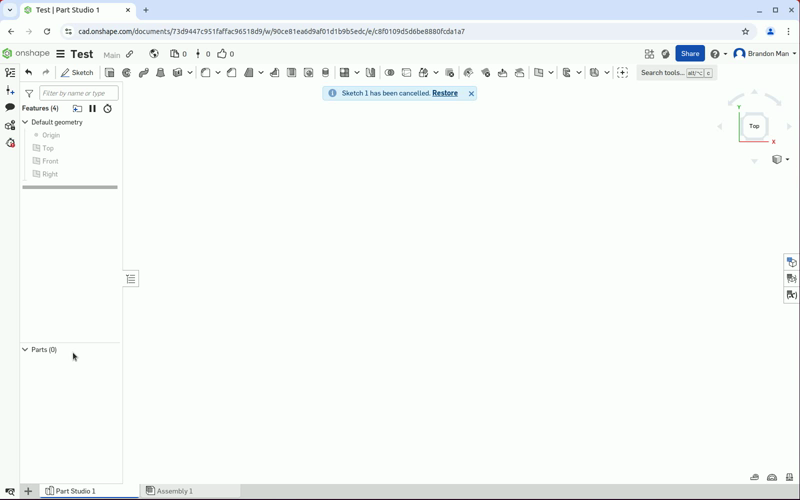
key(y)
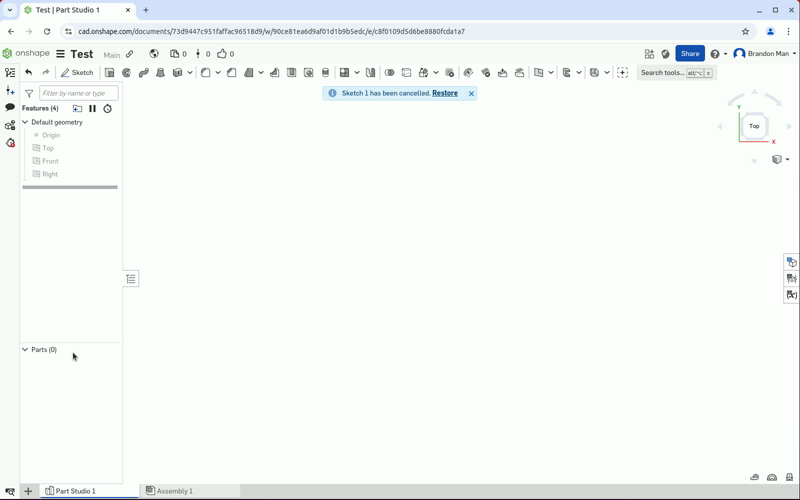
key(shift+p)
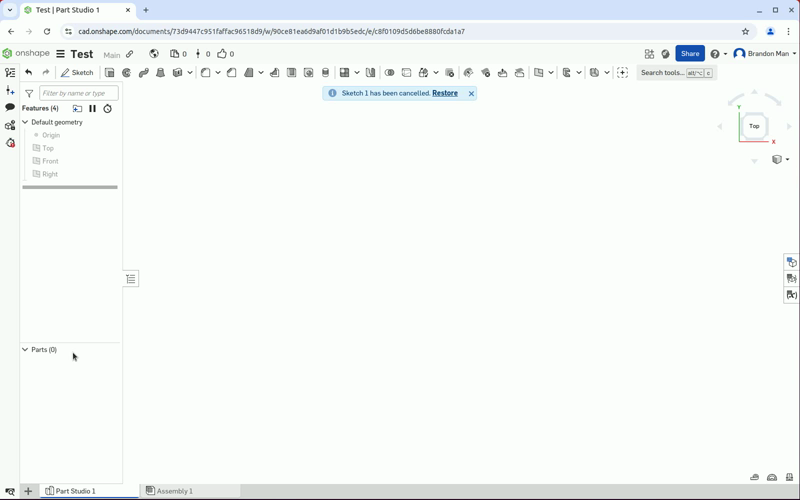
key(space)
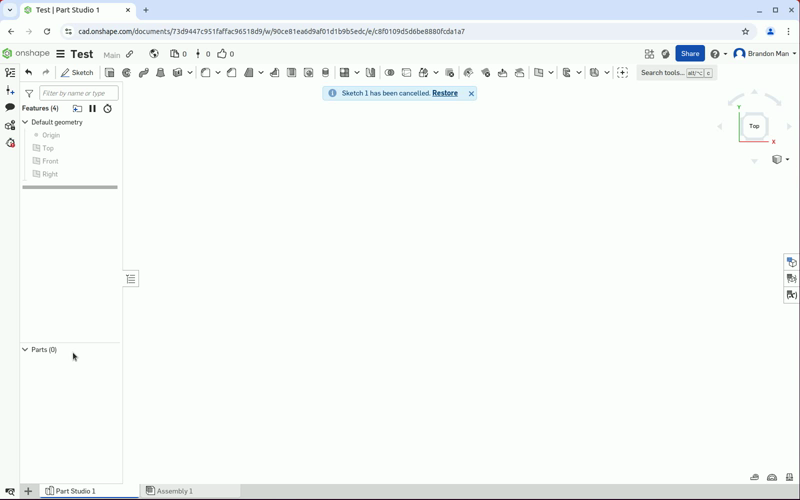
key_down(shift)
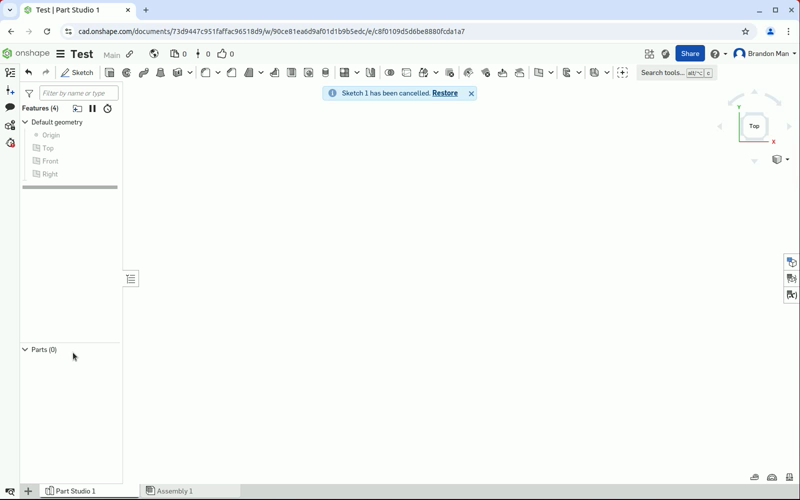
key(up)
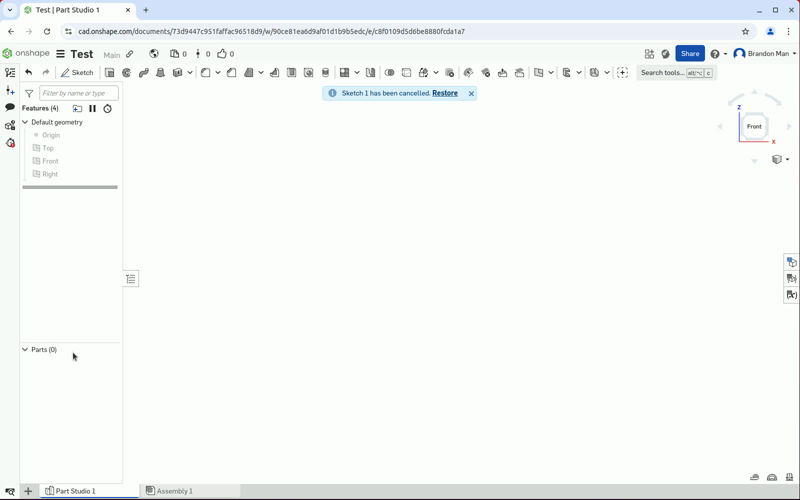
key_up(shift)
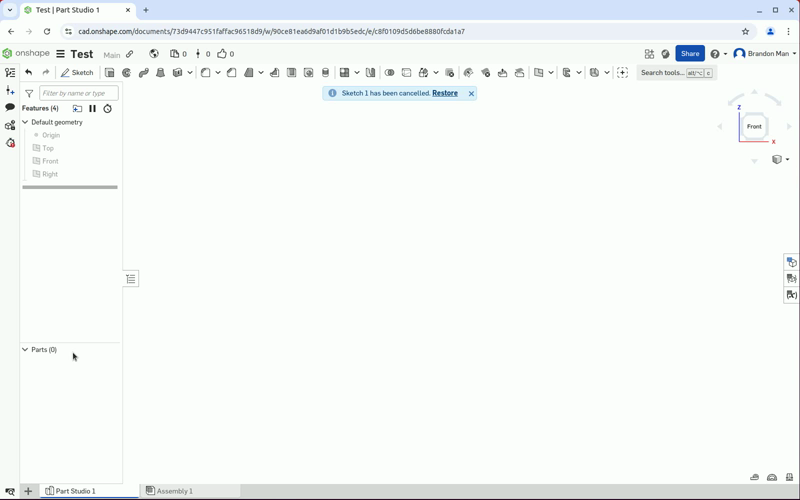
mouse_move(73, 352)
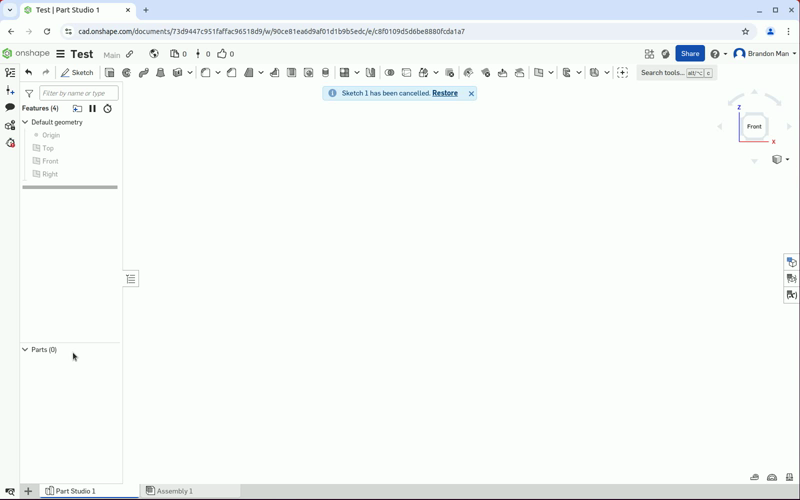
key(shift+y)
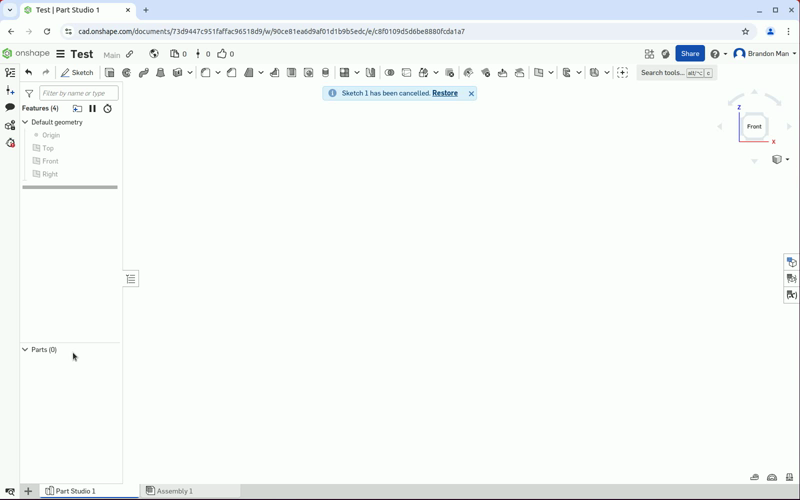
key(shift+s)
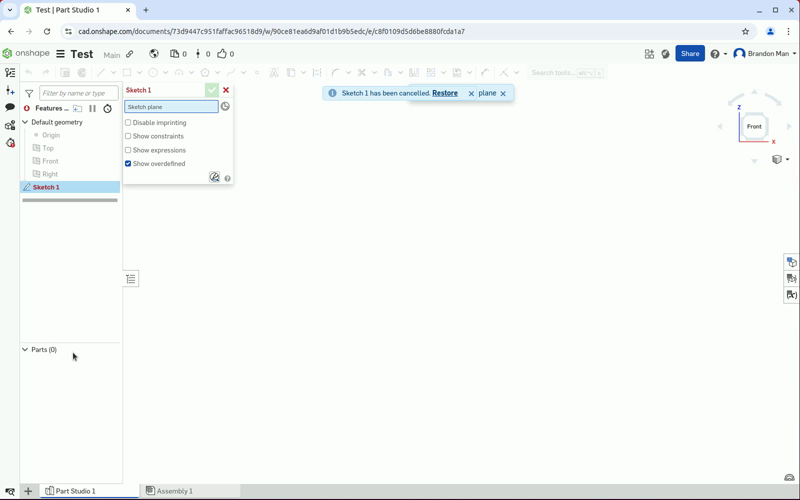
mouse_move(73, 163)
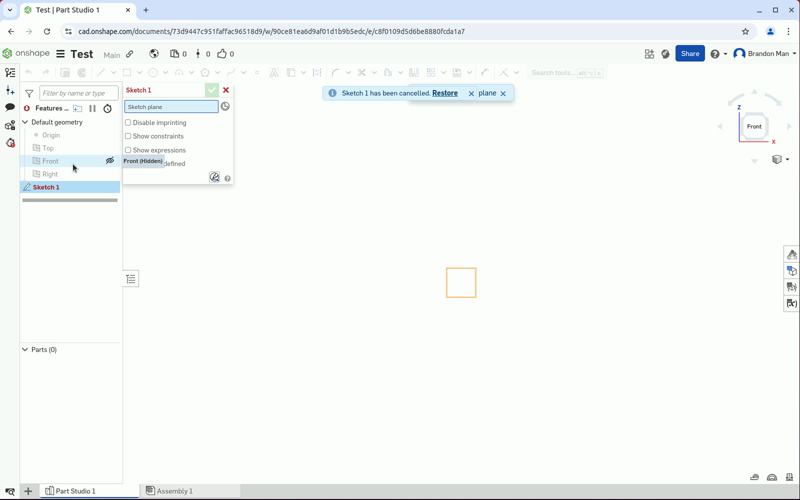
click(73, 163)
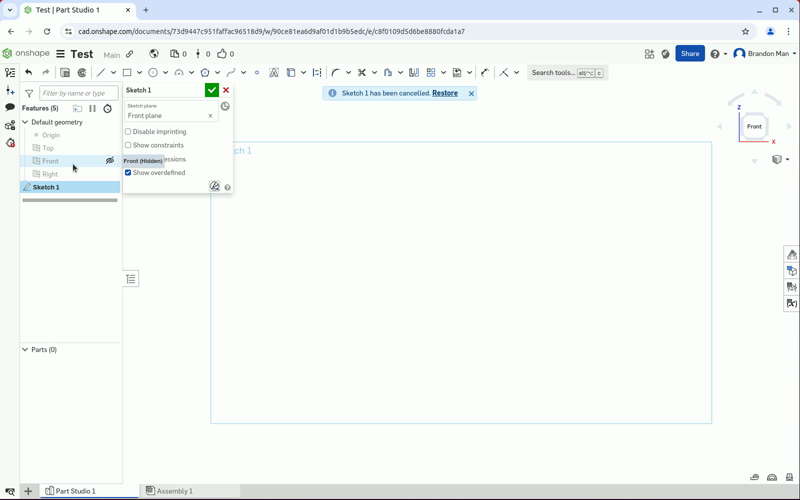
mouse_move(73, 352)
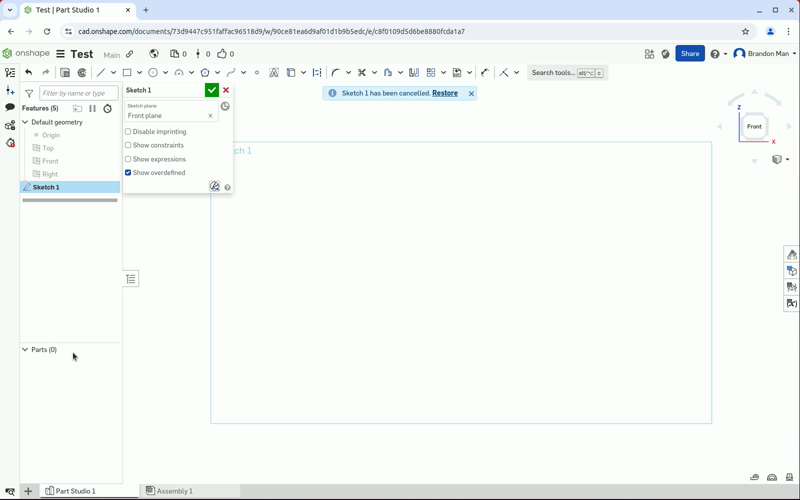
key(y)
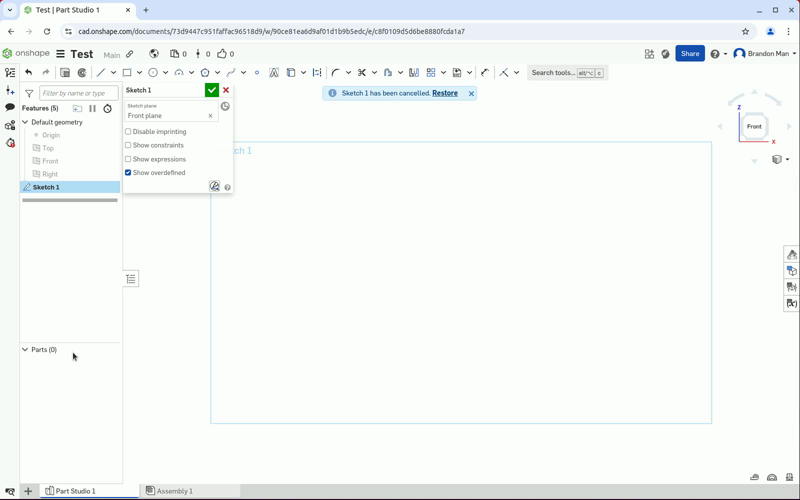
key(l)
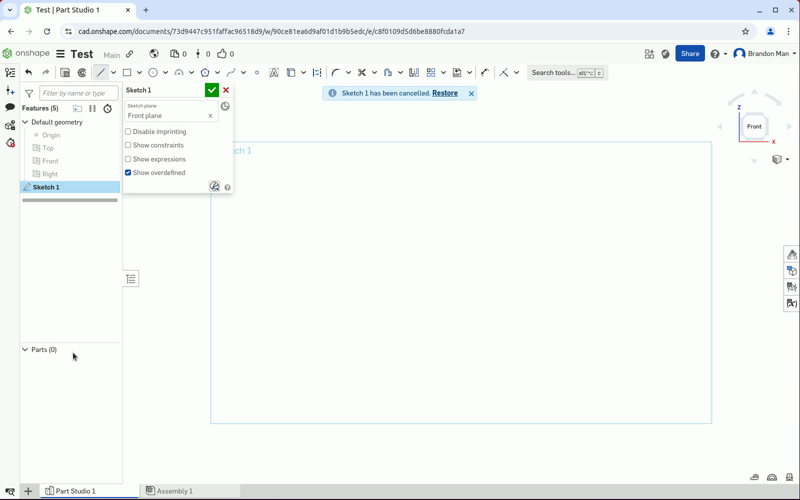
key_down(shift)
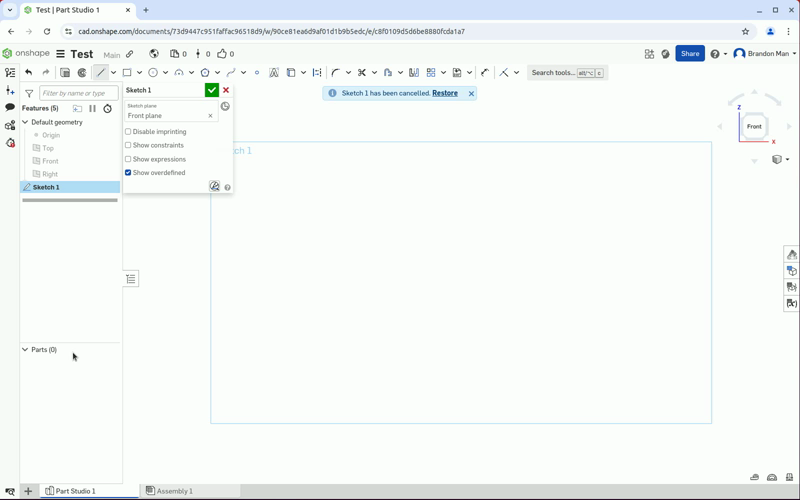
mouse_move(362, 299)
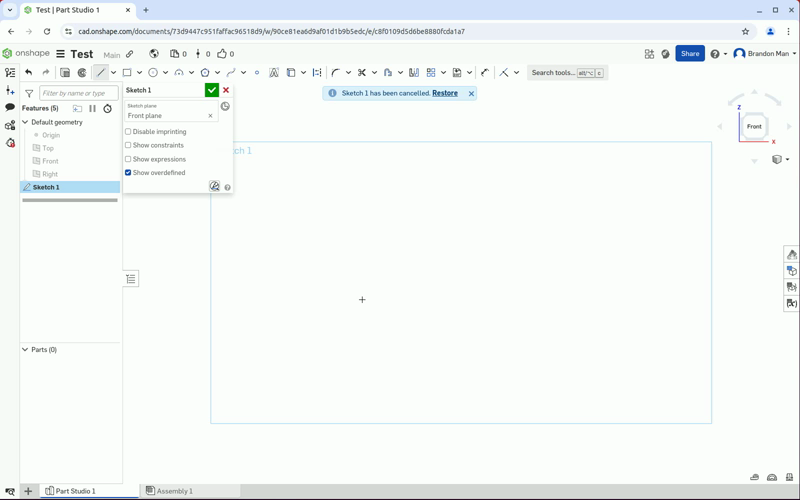
click(362, 299)
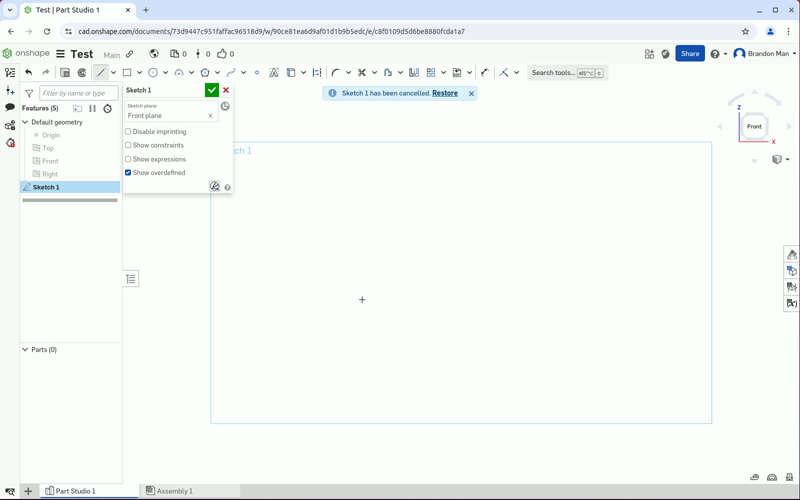
key_up(shift)
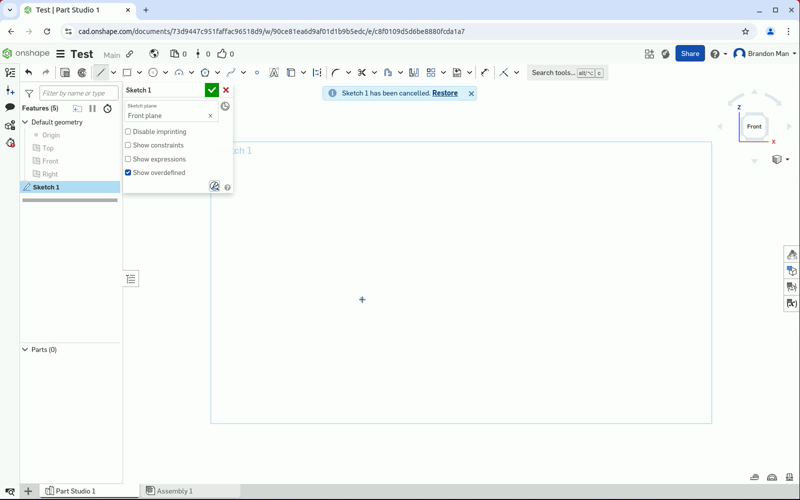
key_down(shift)
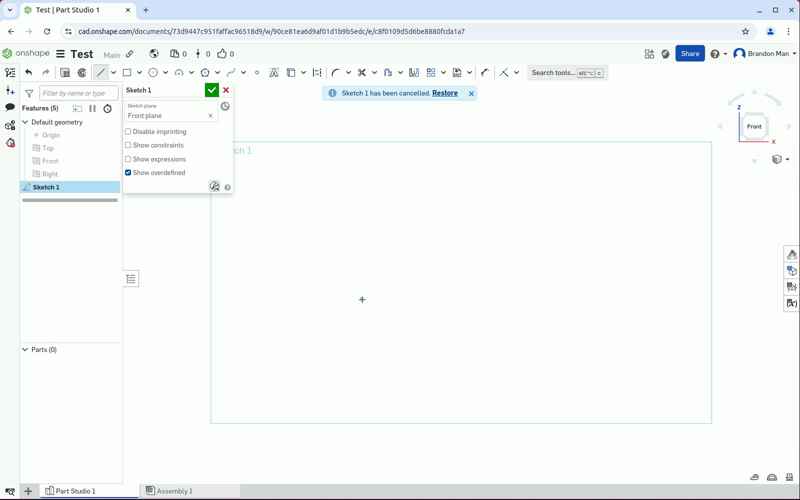
mouse_move(392, 299)
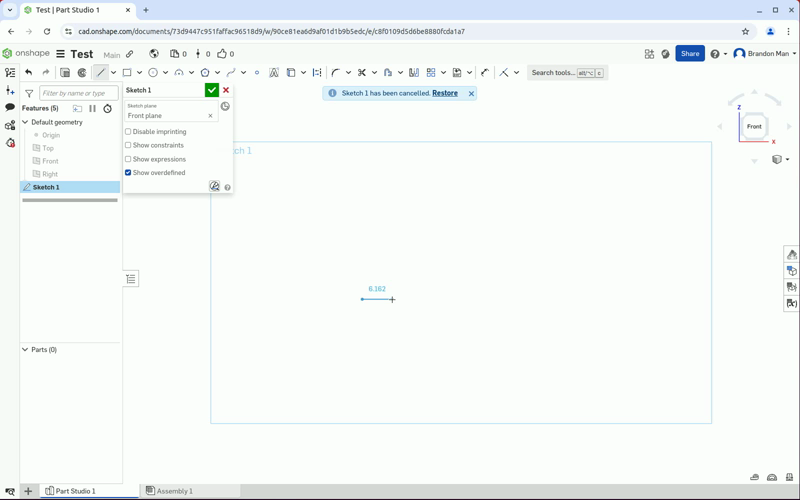
mouse_move(364, 301)
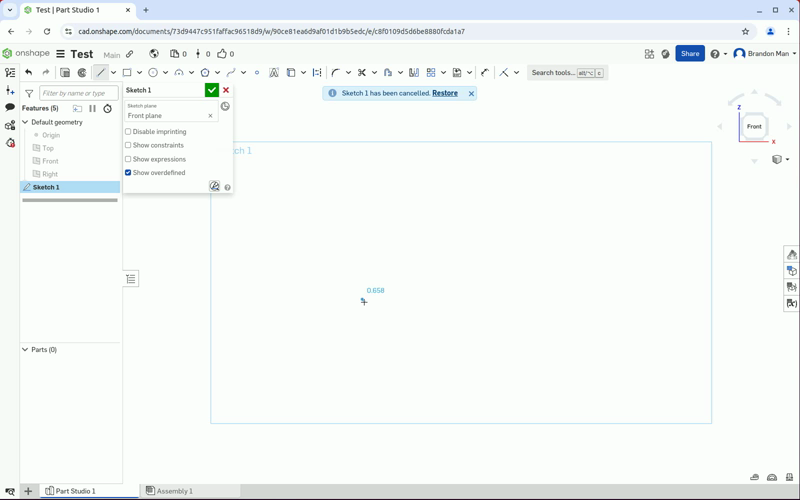
scroll(6)
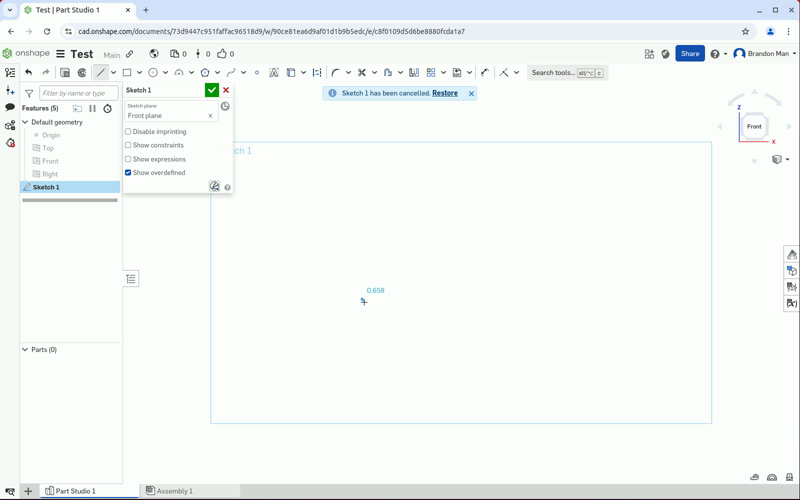
scroll(6)
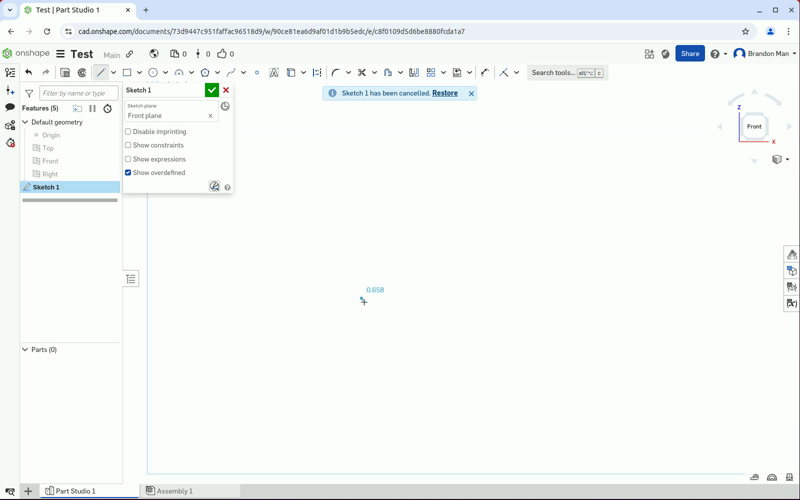
scroll(6)
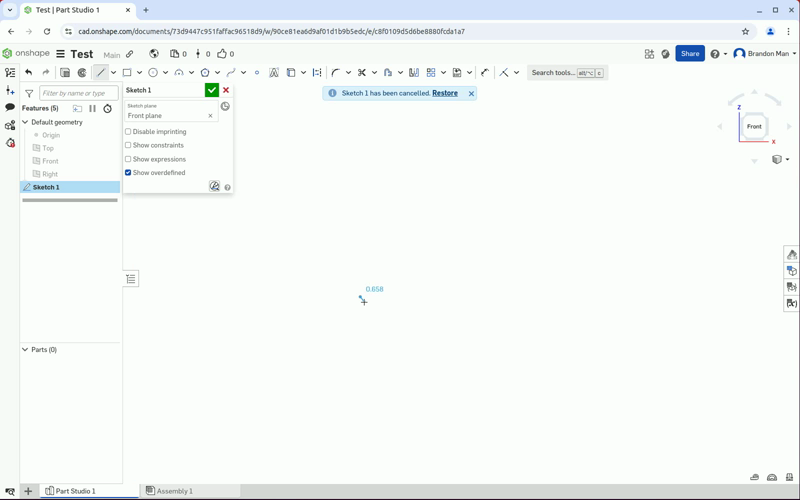
scroll(6)
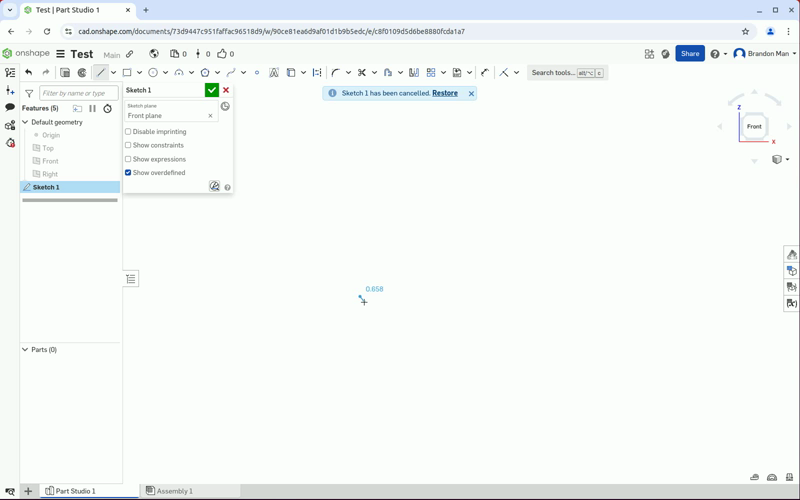
scroll(6)
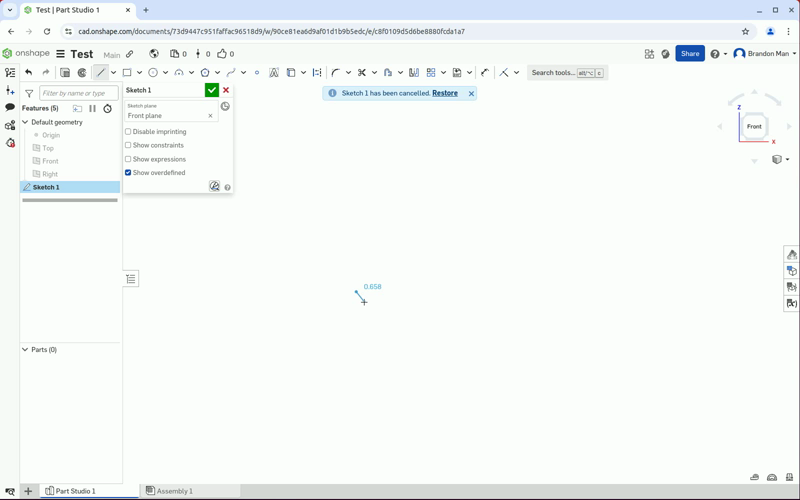
scroll(6)
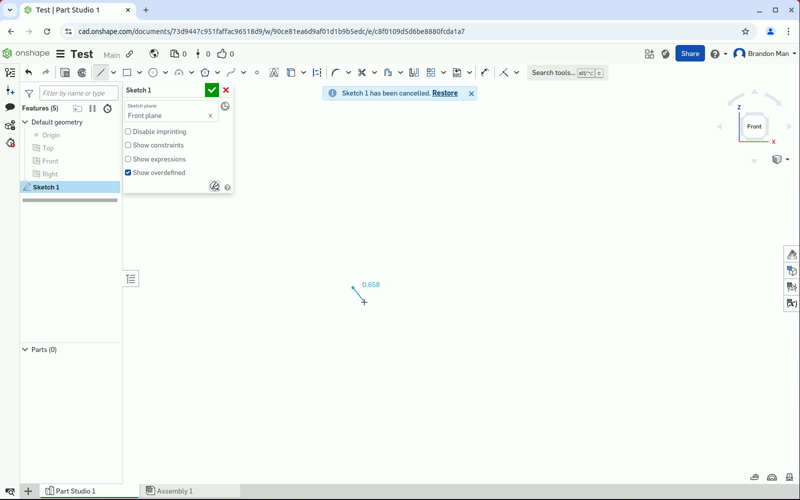
scroll(6)
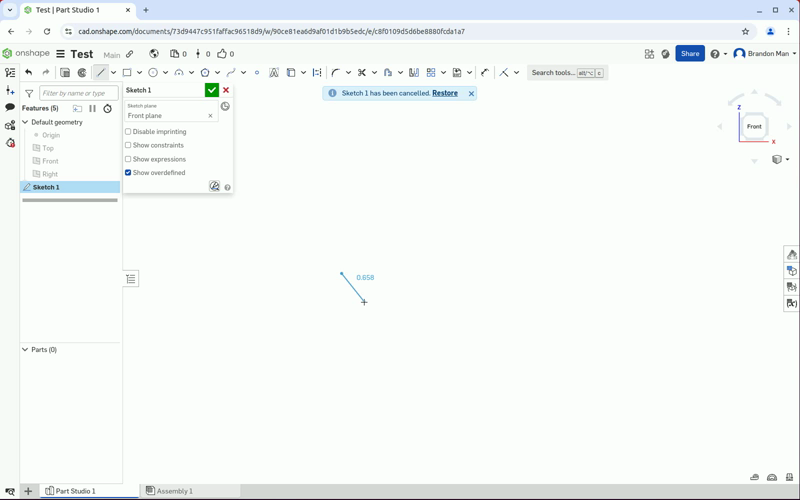
click(364, 301)
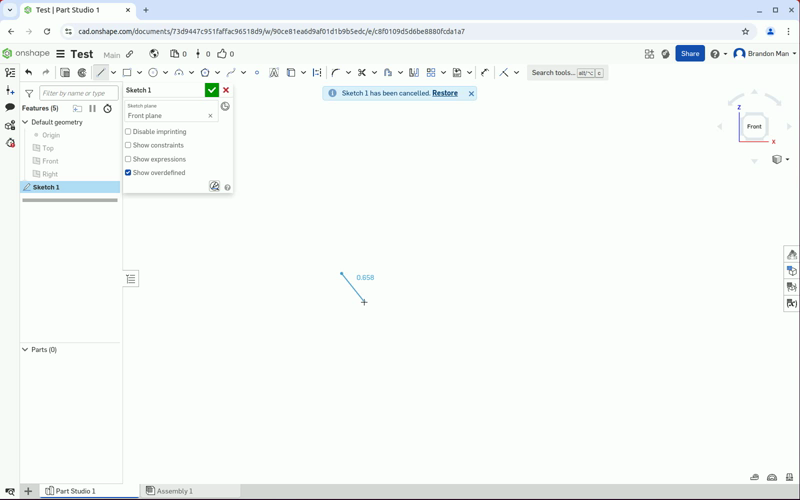
scroll(-6)
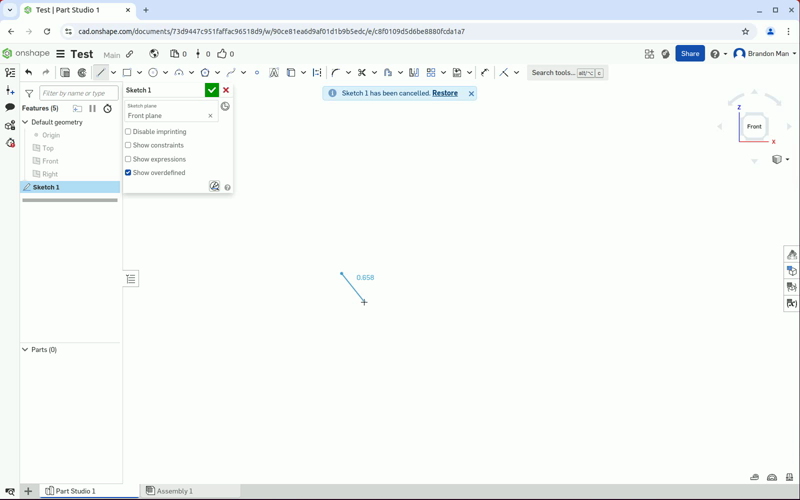
scroll(-6)
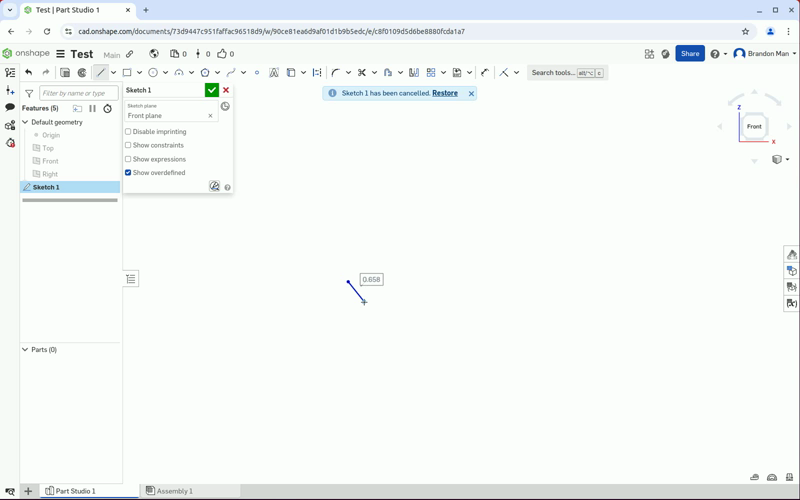
scroll(-6)
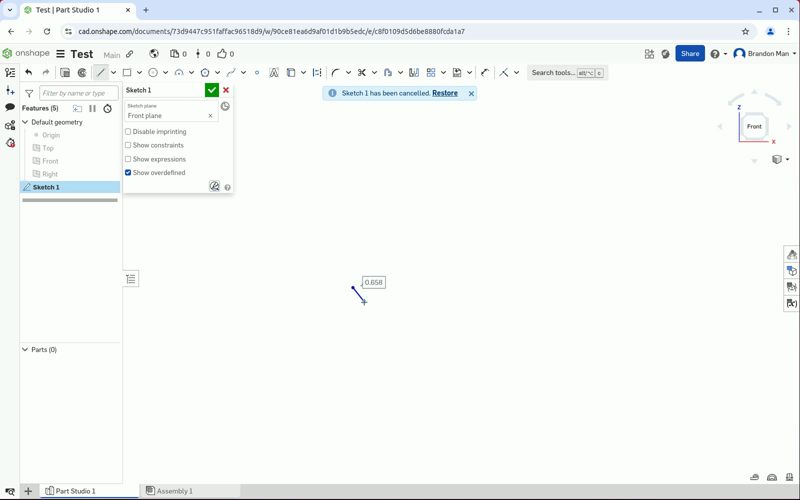
scroll(-6)
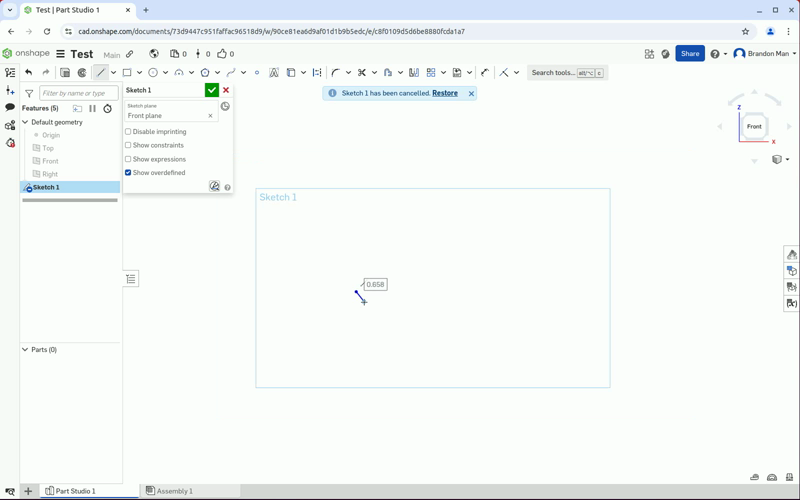
scroll(-6)
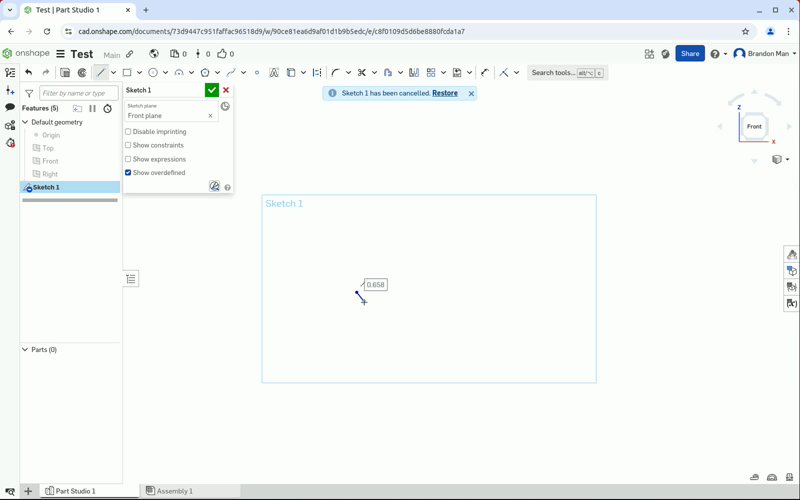
scroll(-6)
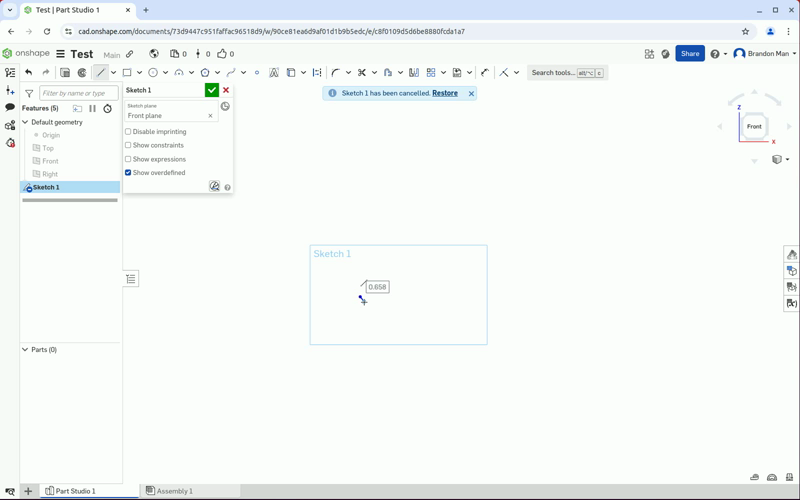
scroll(-6)
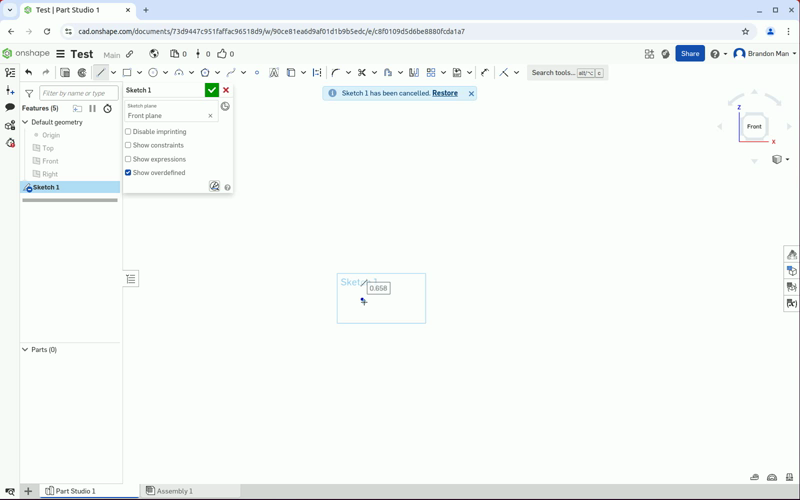
key_up(shift)
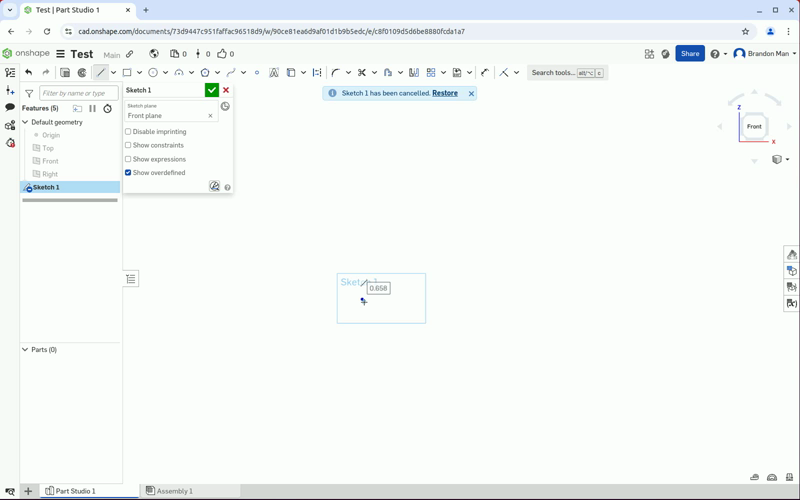
key_down(shift)
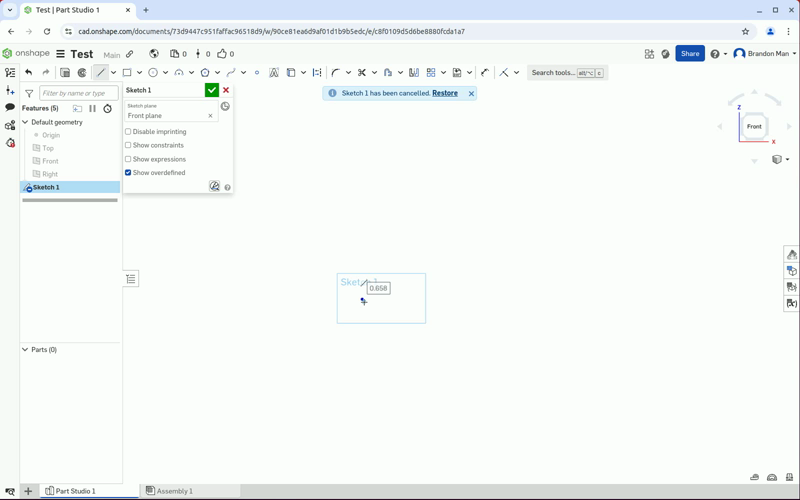
mouse_move(419, 339)
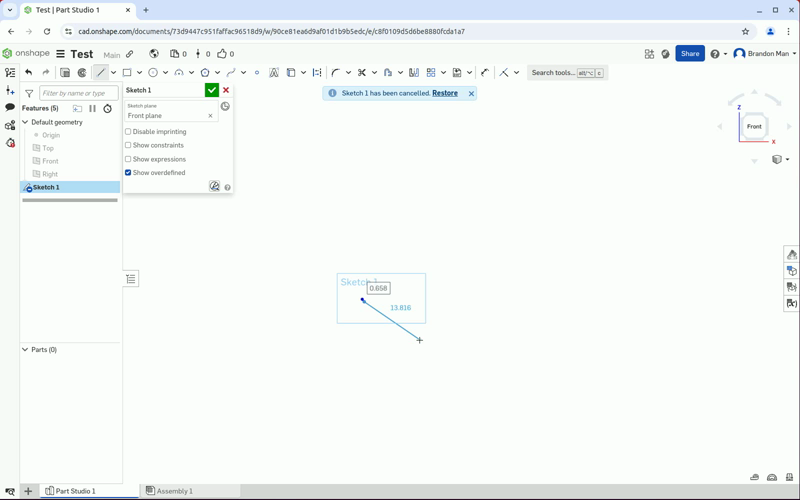
click(419, 339)
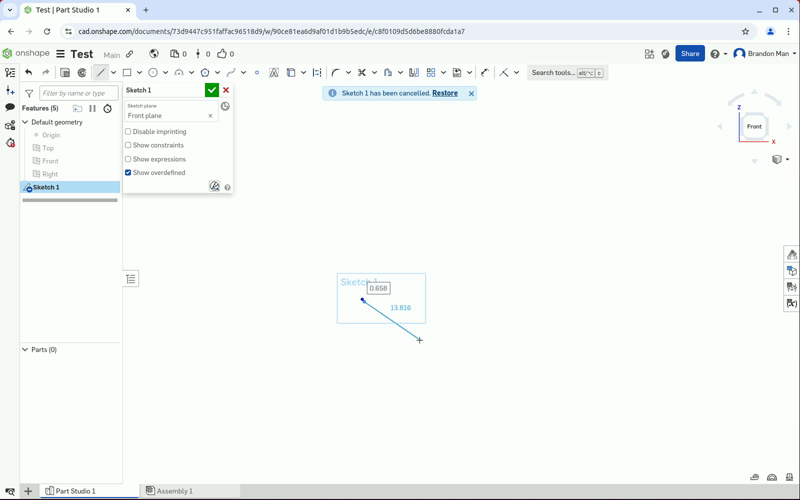
key_up(shift)
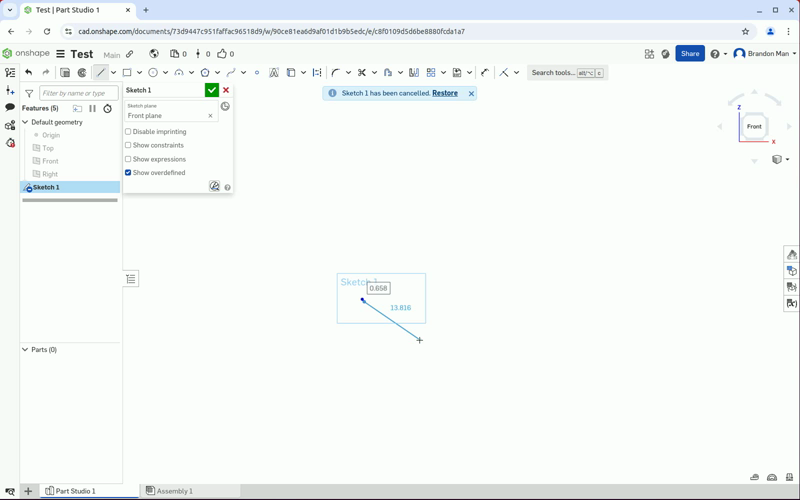
key(esc)
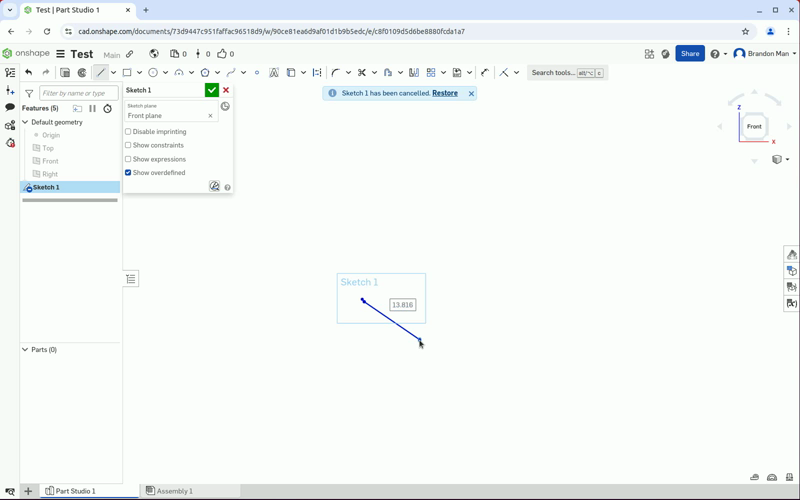
key(a)
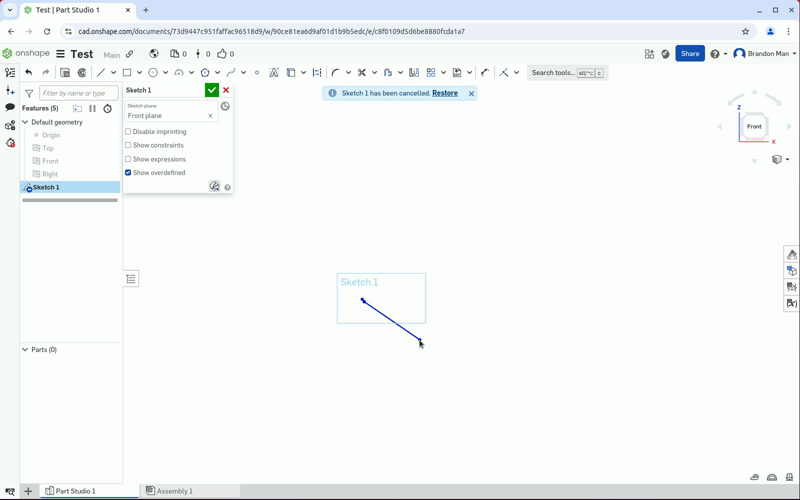
mouse_move(419, 339)
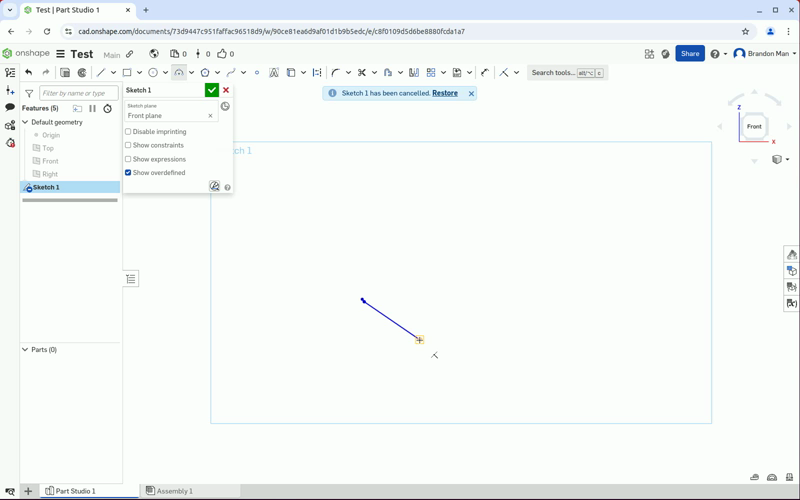
click(419, 339)
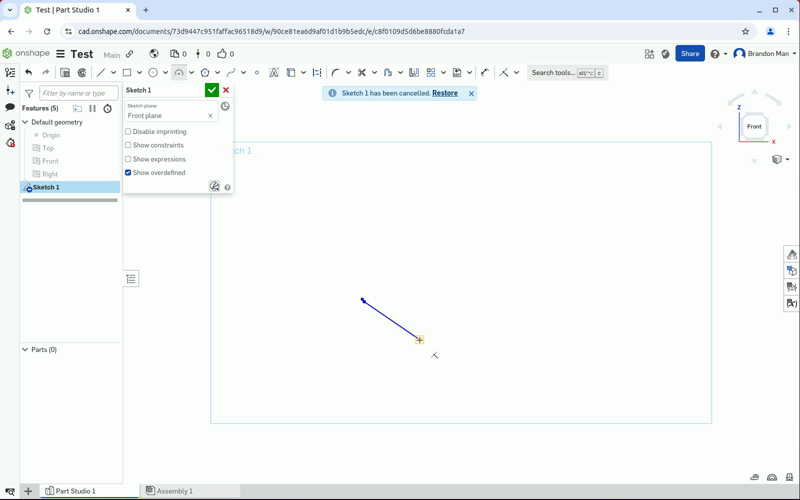
key_down(shift)
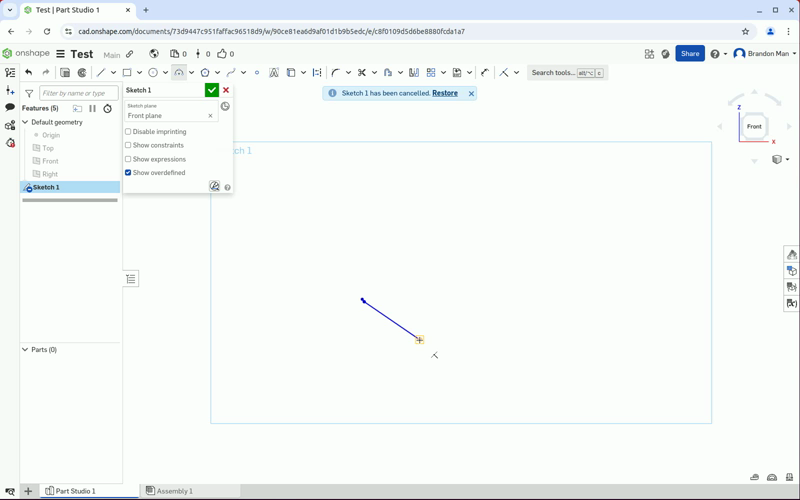
mouse_move(501, 339)
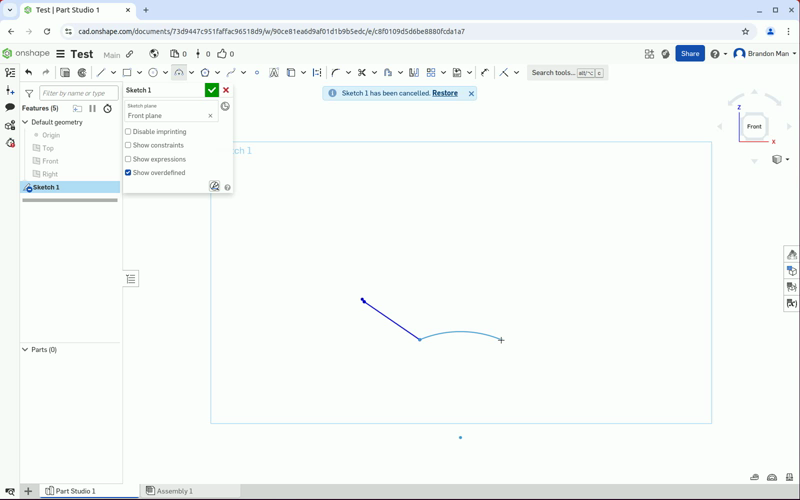
click(501, 339)
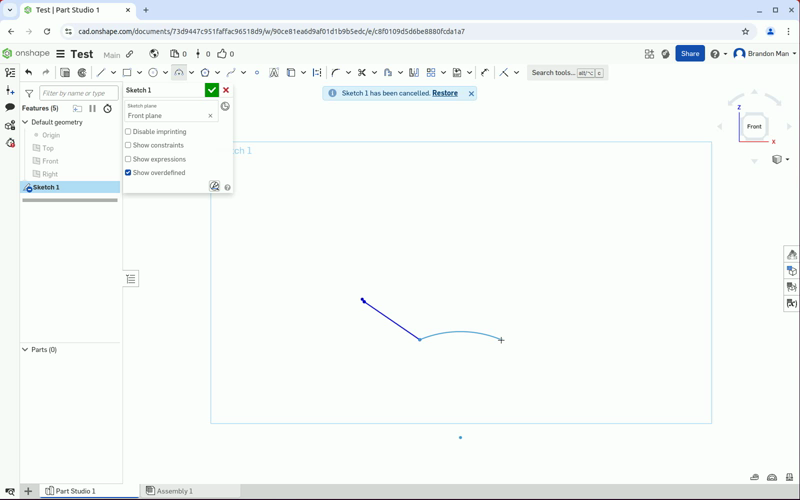
mouse_move(460, 352)
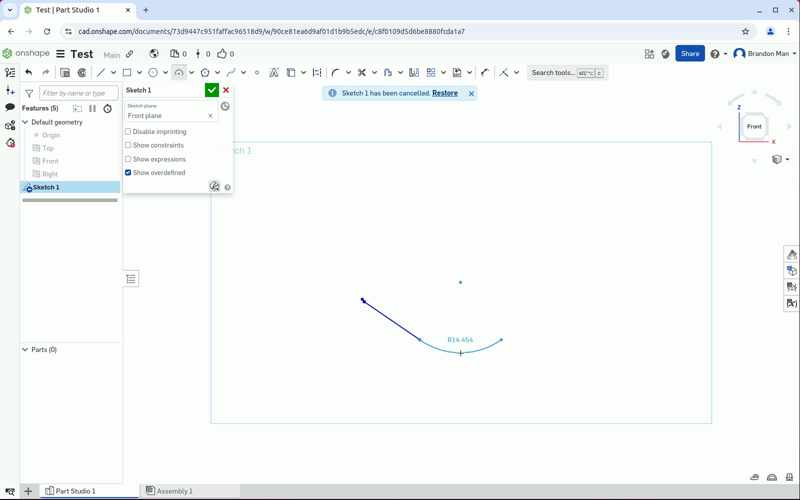
click(460, 352)
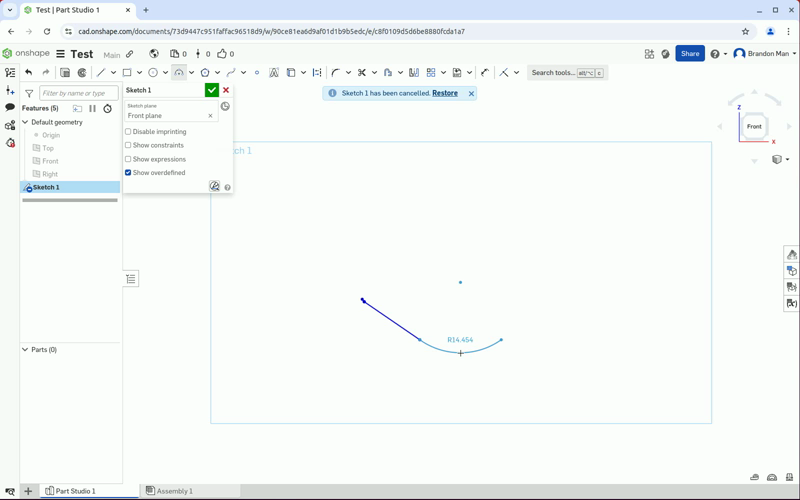
key_up(shift)
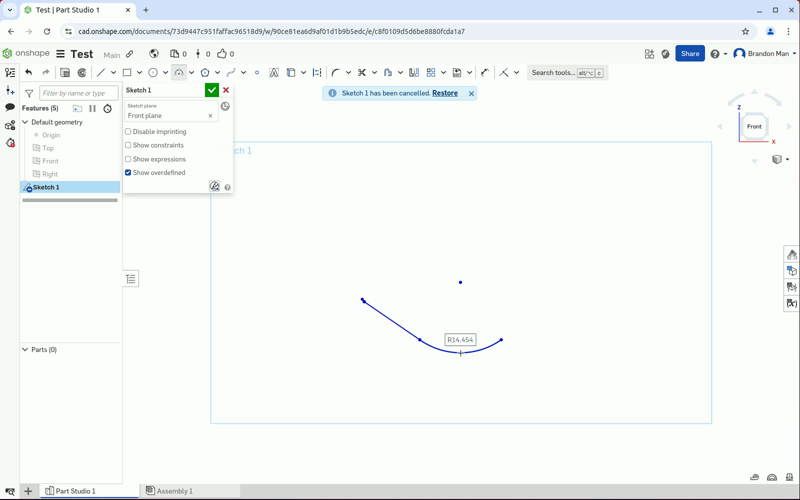
key(esc)
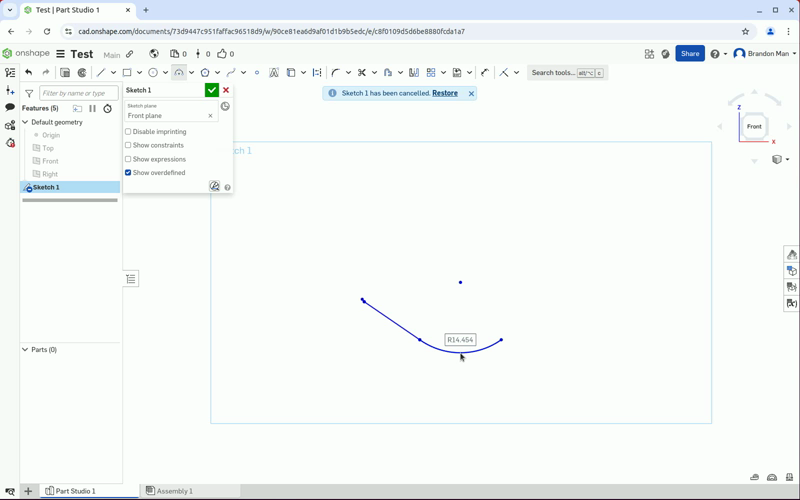
key(l)
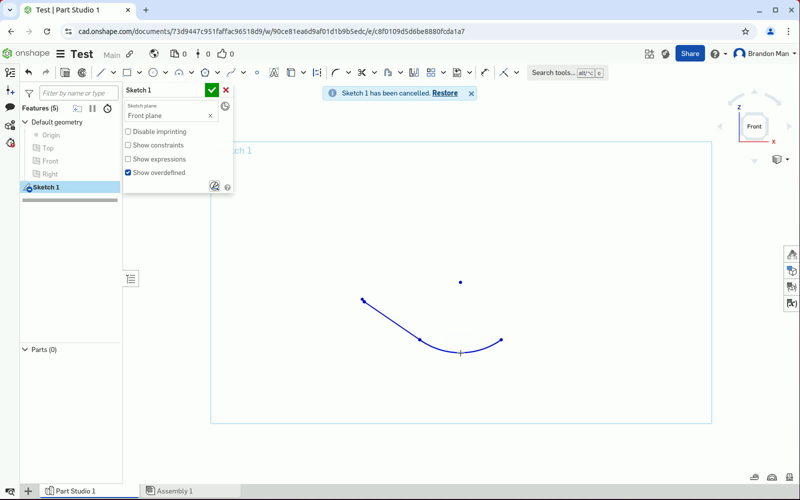
mouse_move(501, 339)
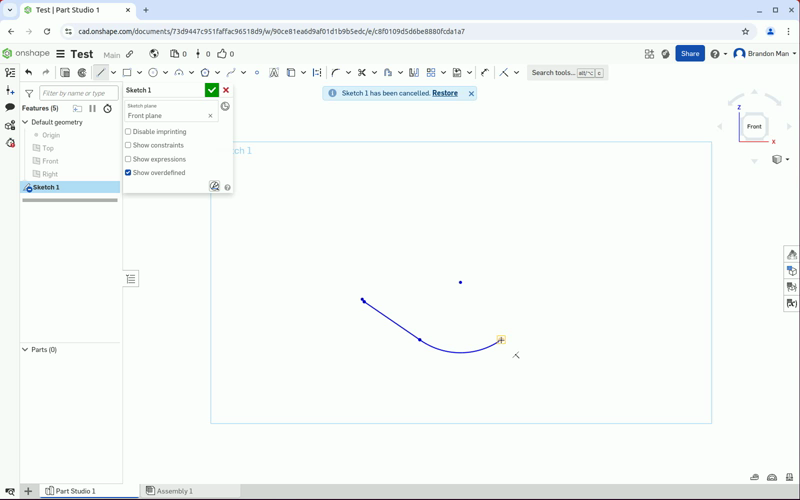
click(501, 339)
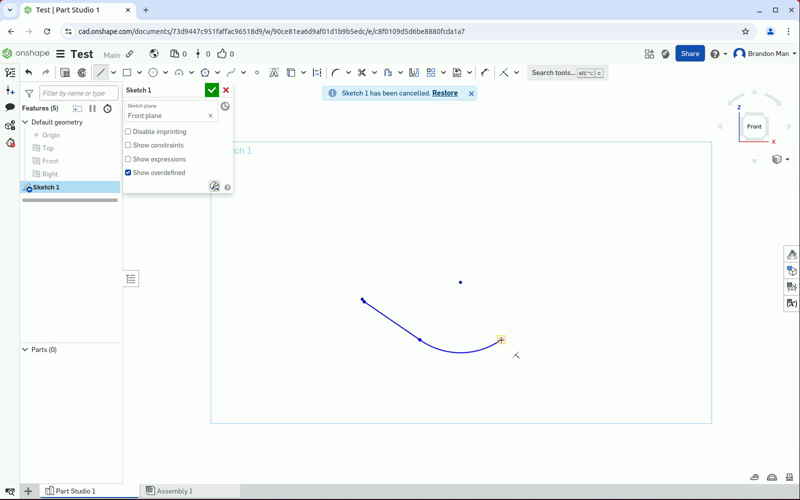
key_down(shift)
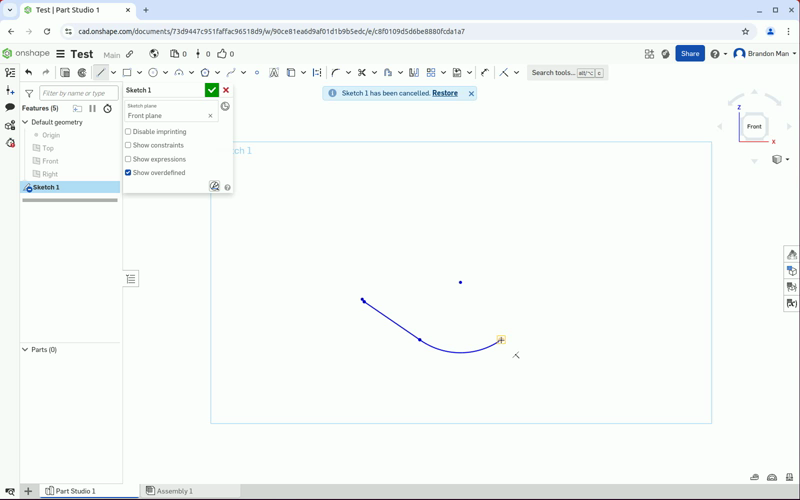
mouse_move(556, 299)
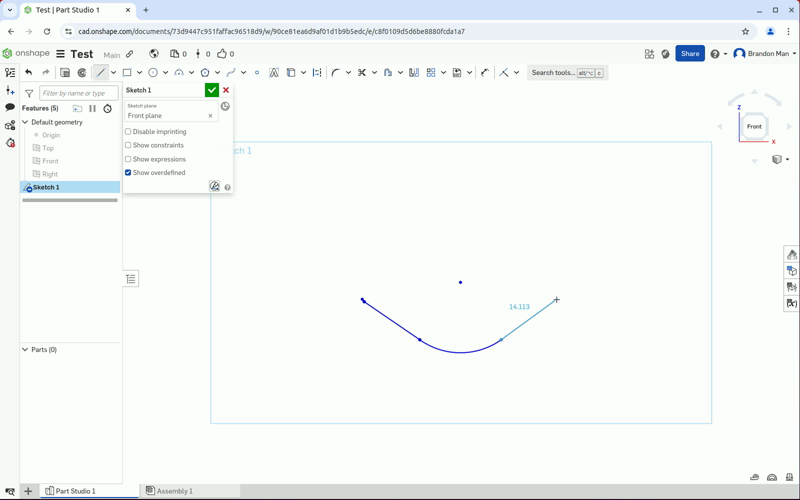
click(556, 299)
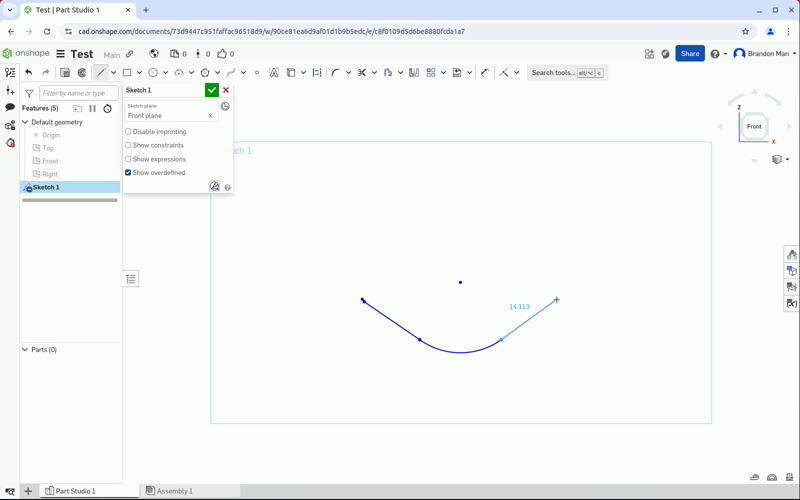
key_up(shift)
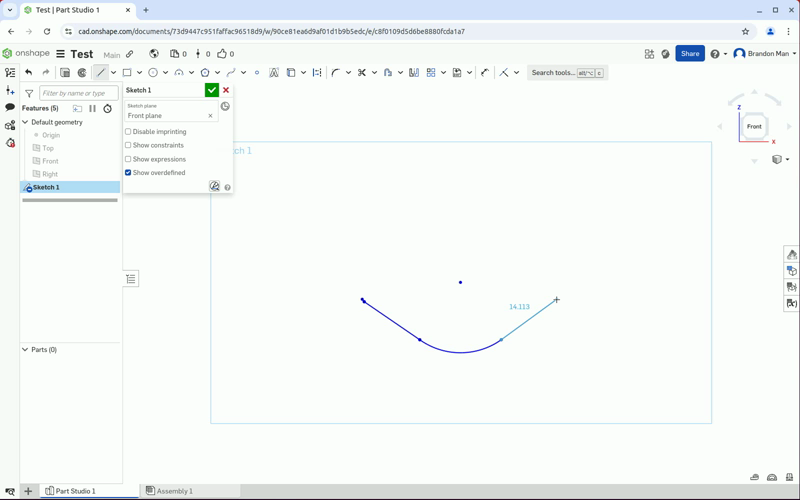
key(esc)
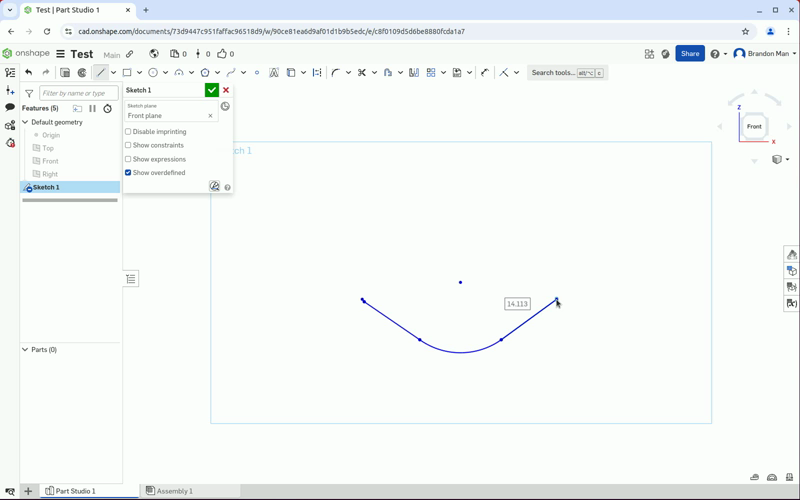
key(a)
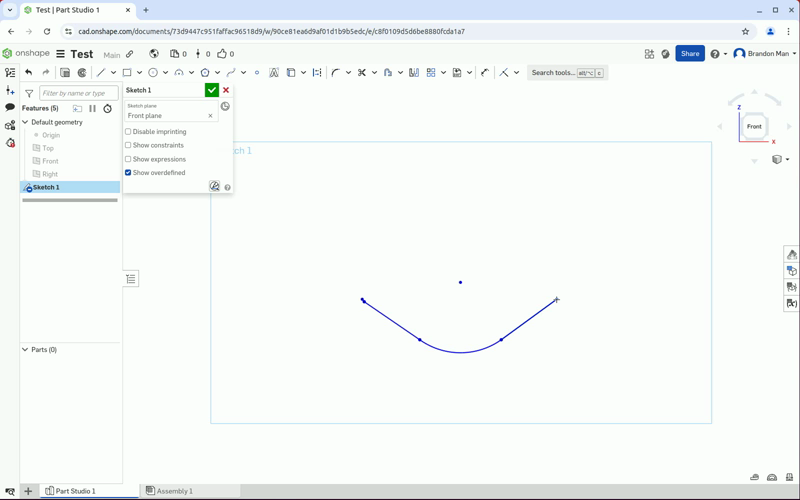
mouse_move(556, 299)
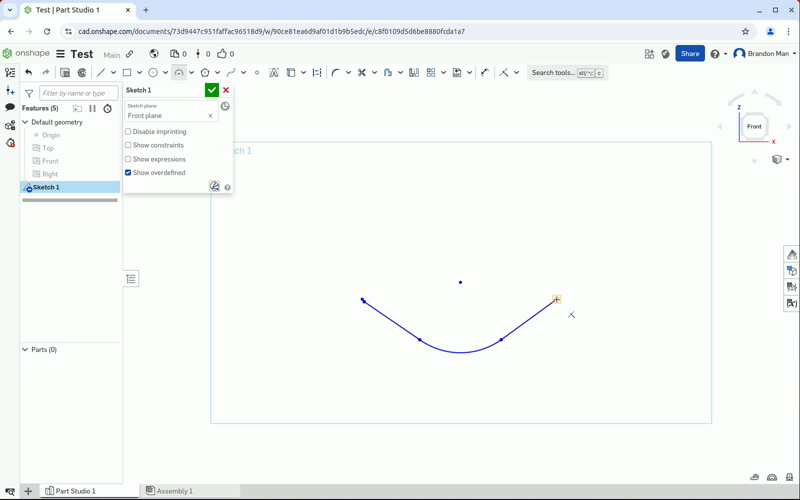
click(556, 299)
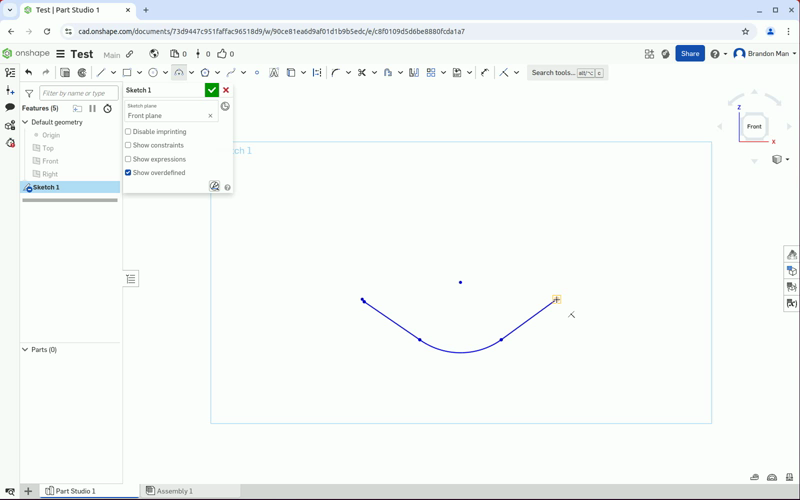
key_down(shift)
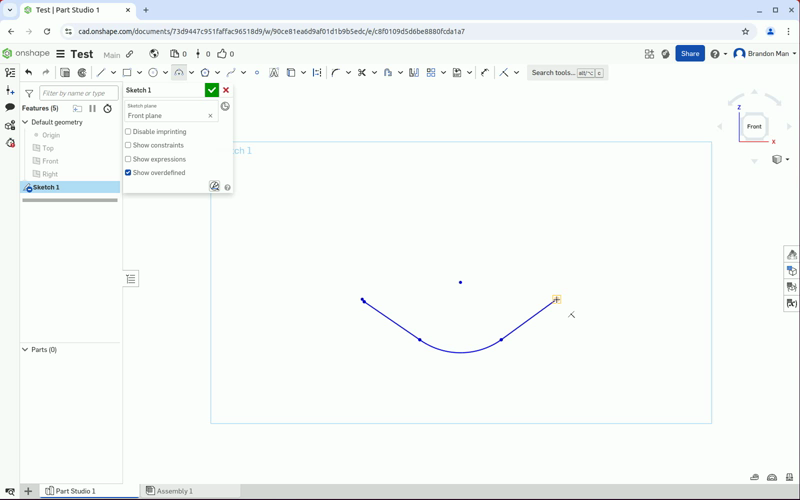
mouse_move(556, 265)
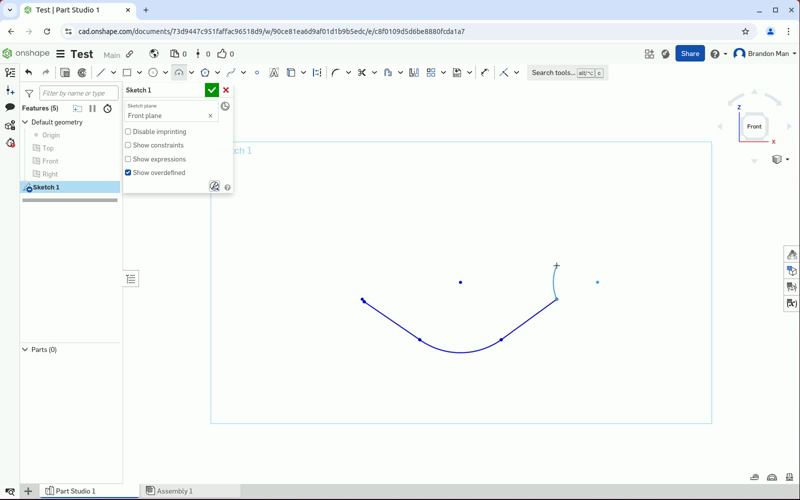
click(556, 265)
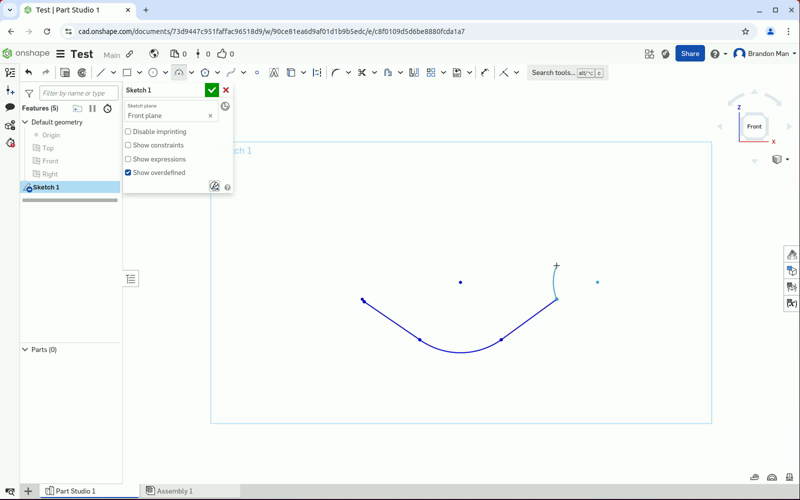
mouse_move(565, 282)
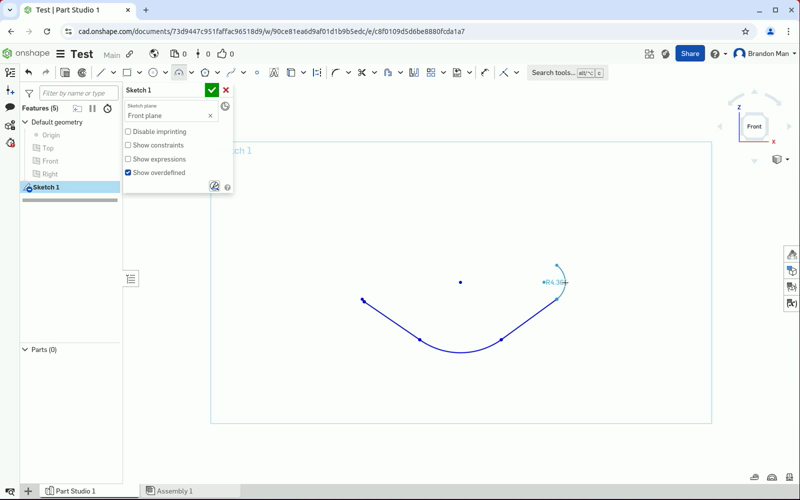
click(565, 282)
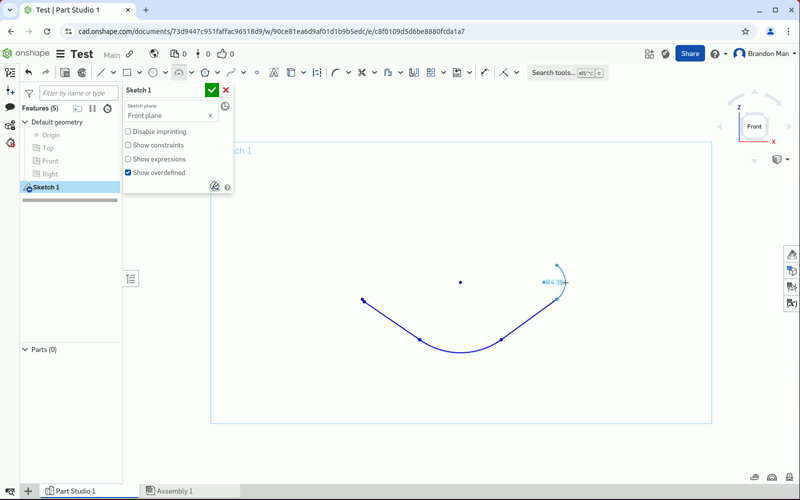
key_up(shift)
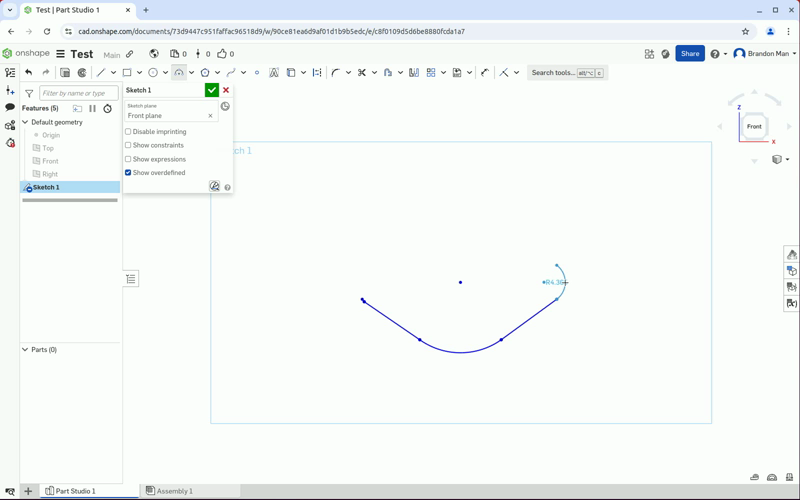
key(esc)
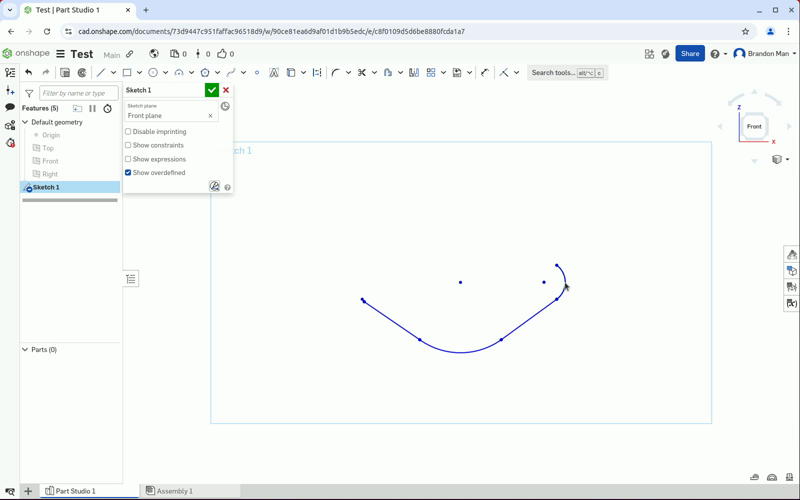
key(l)
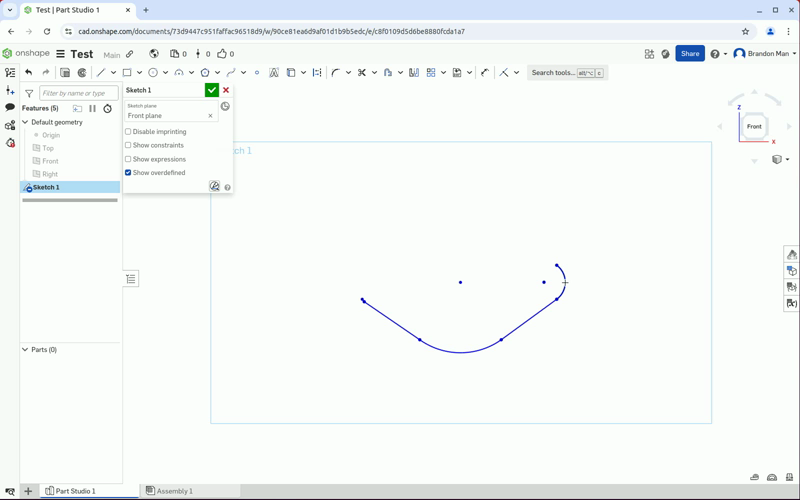
mouse_move(556, 265)
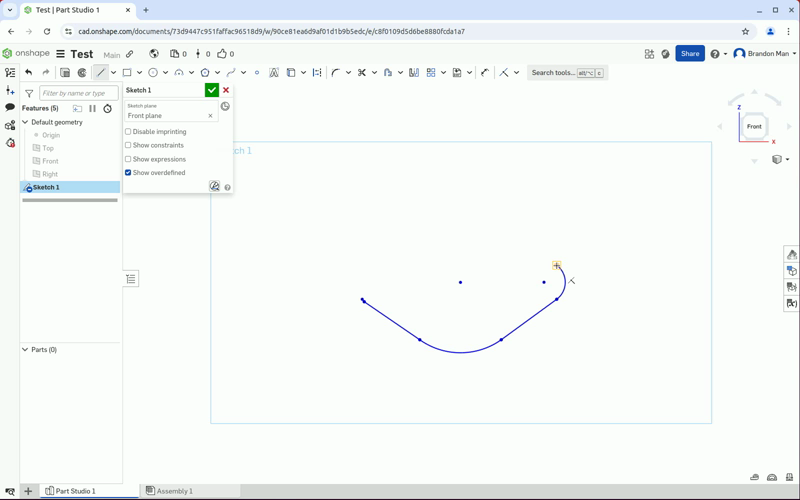
click(556, 265)
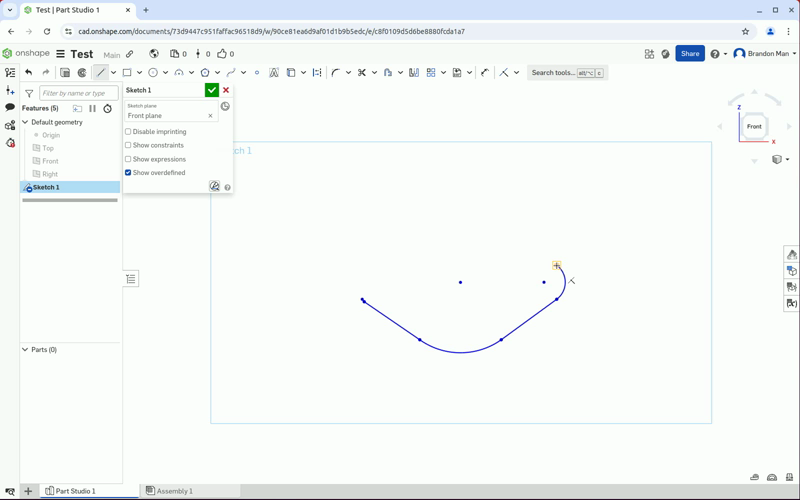
key_down(shift)
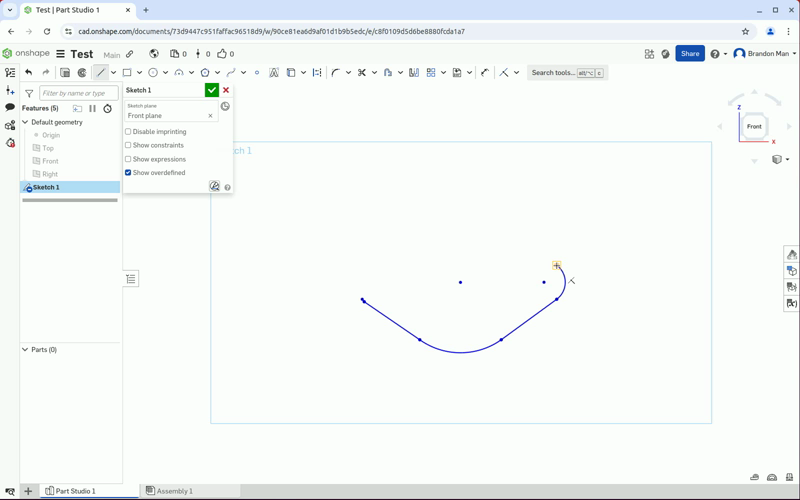
mouse_move(586, 265)
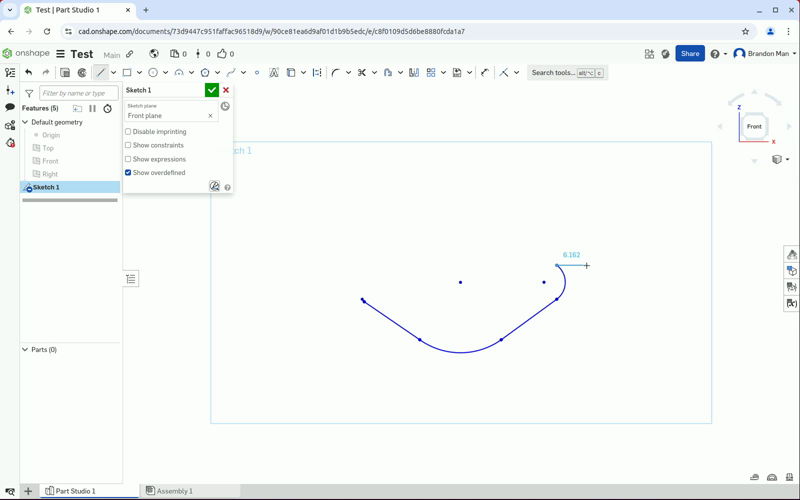
mouse_move(554, 265)
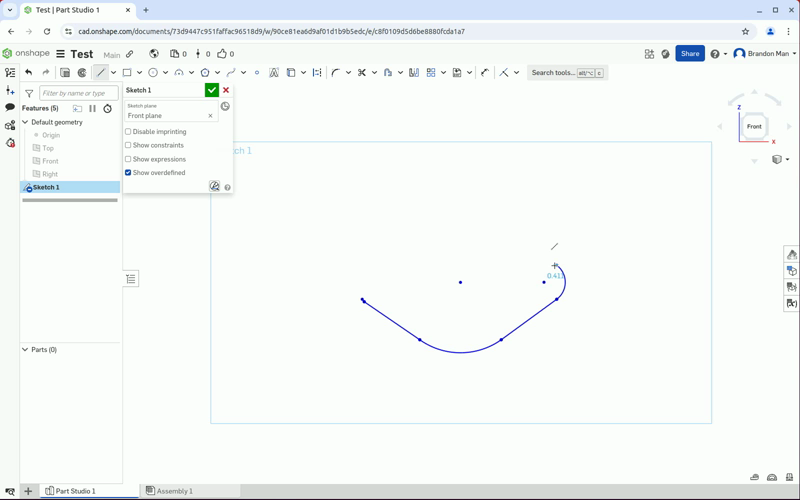
scroll(6)
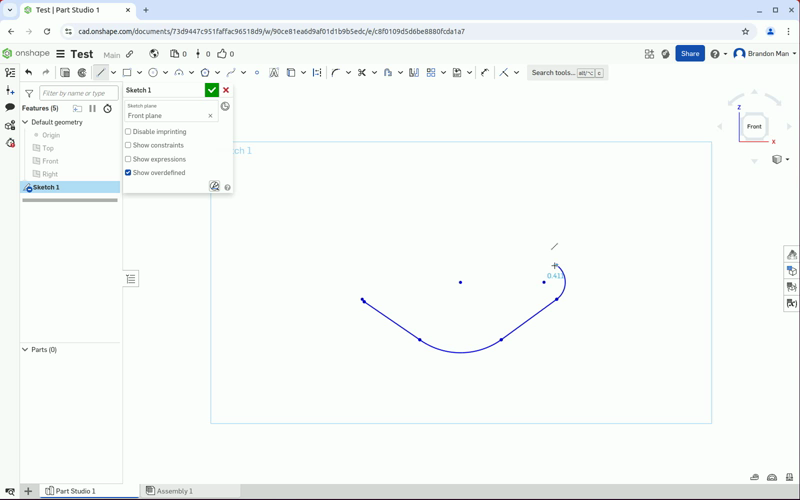
scroll(6)
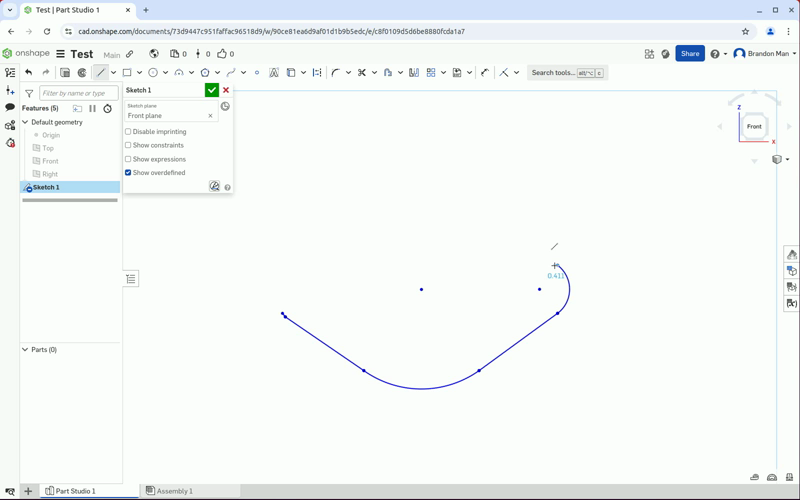
scroll(6)
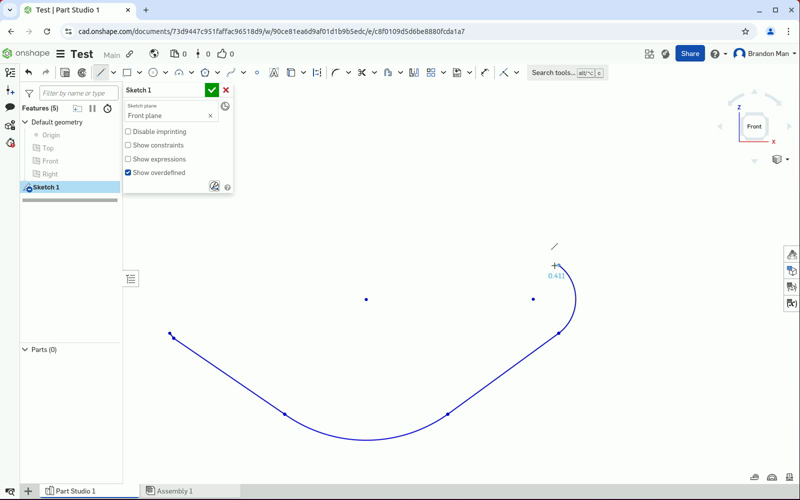
scroll(6)
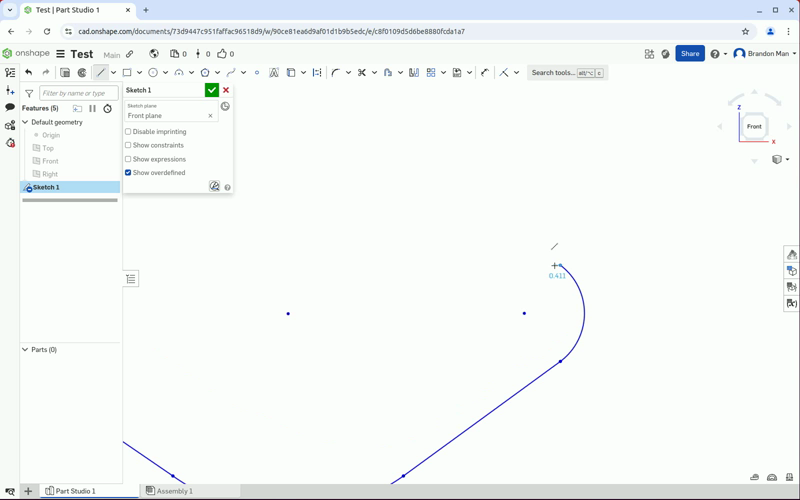
scroll(6)
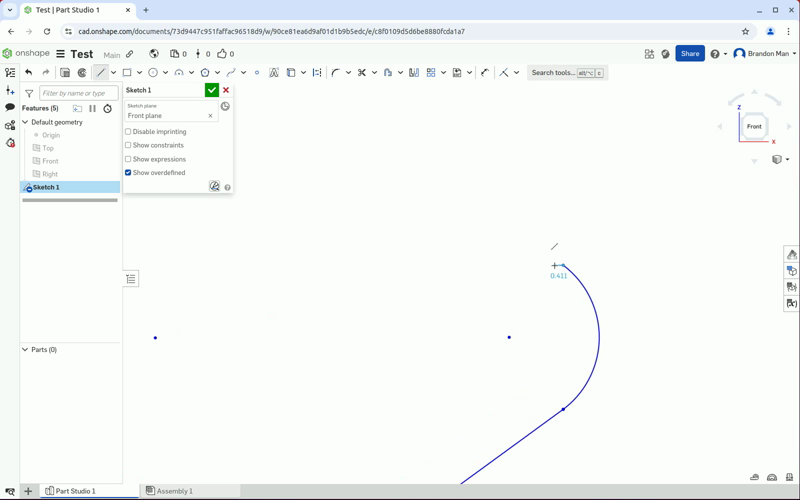
scroll(6)
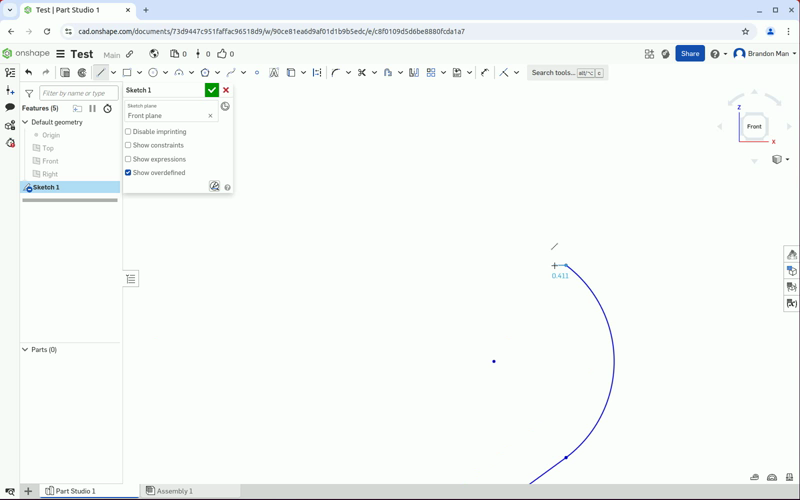
scroll(6)
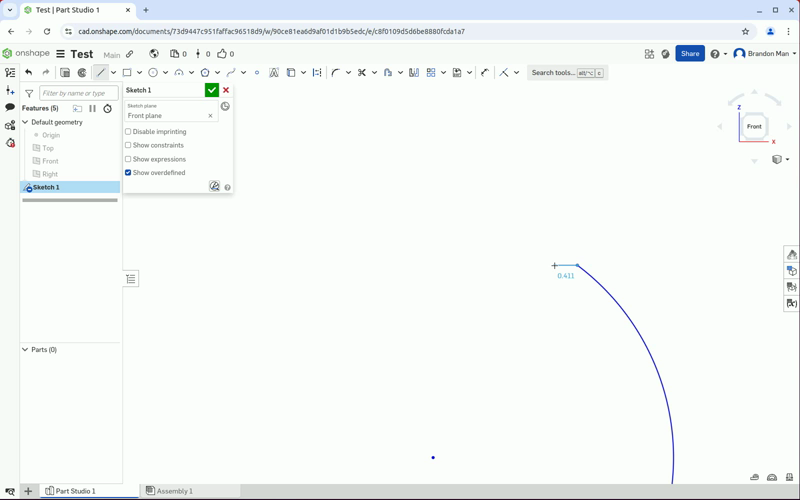
click(554, 265)
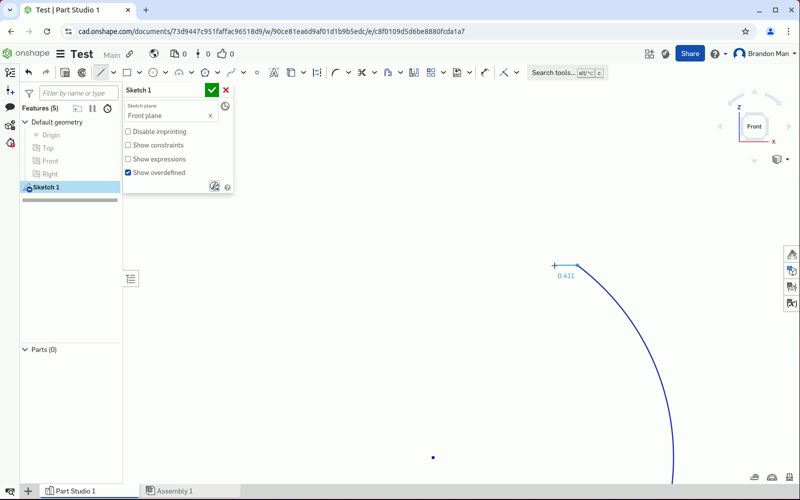
scroll(-6)
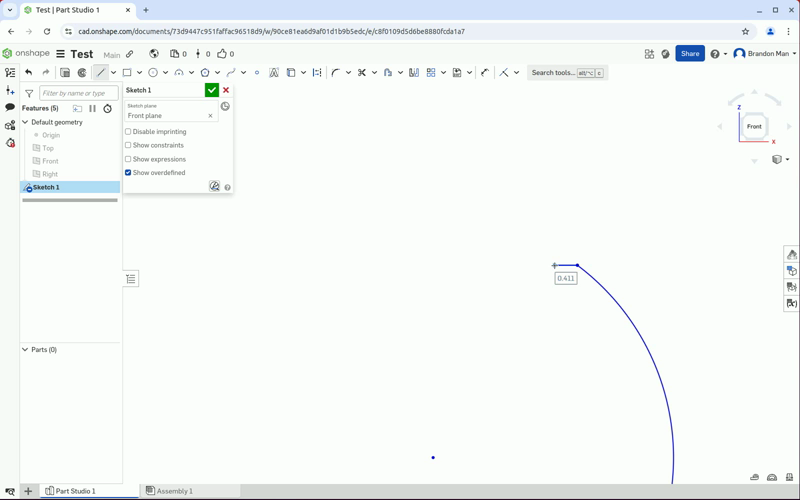
scroll(-6)
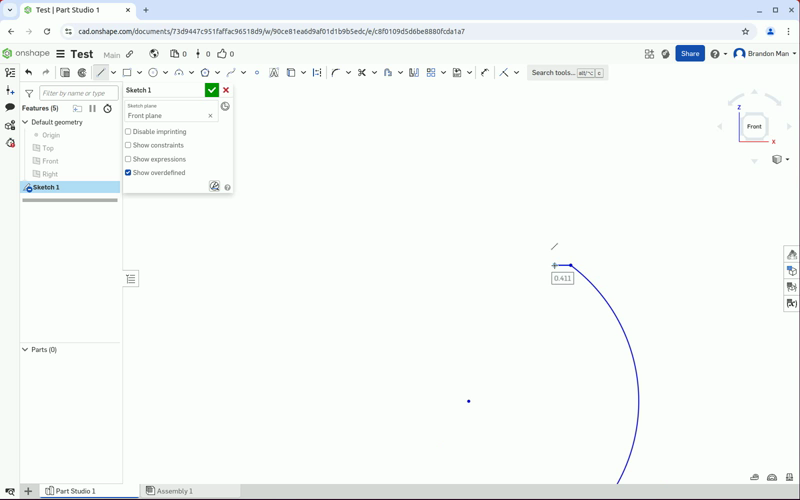
scroll(-6)
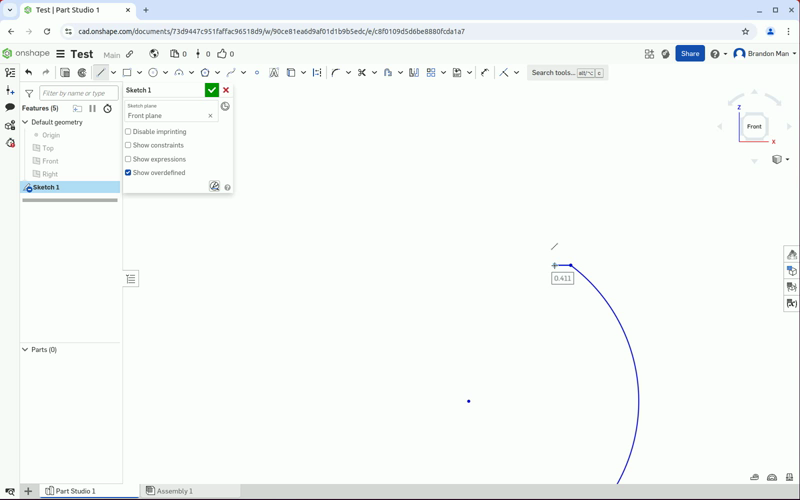
scroll(-6)
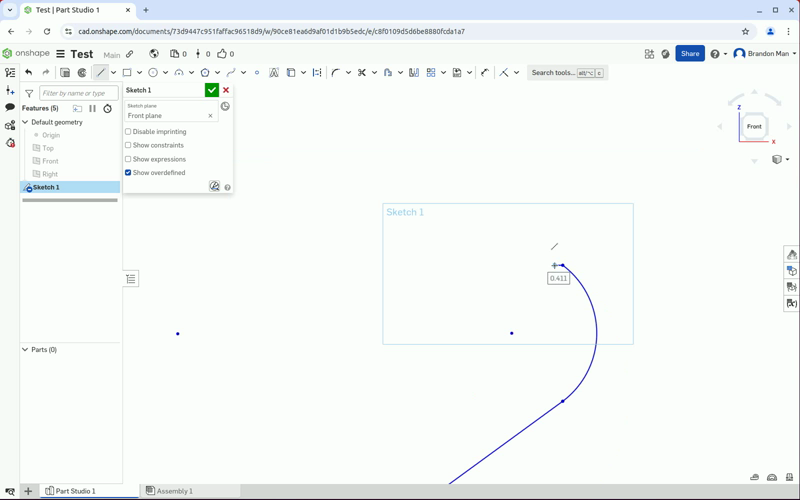
scroll(-6)
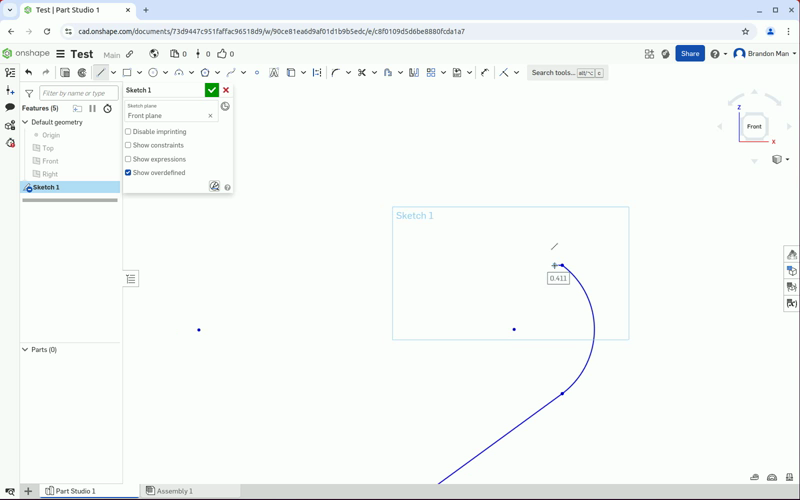
scroll(-6)
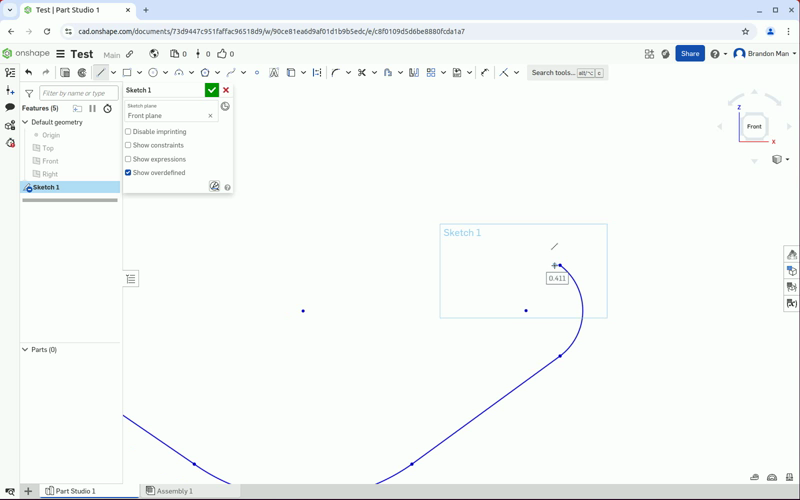
scroll(-6)
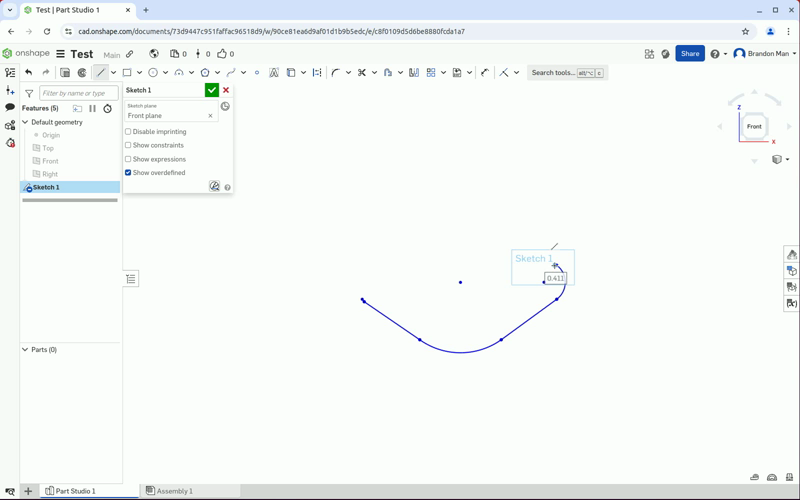
key_up(shift)
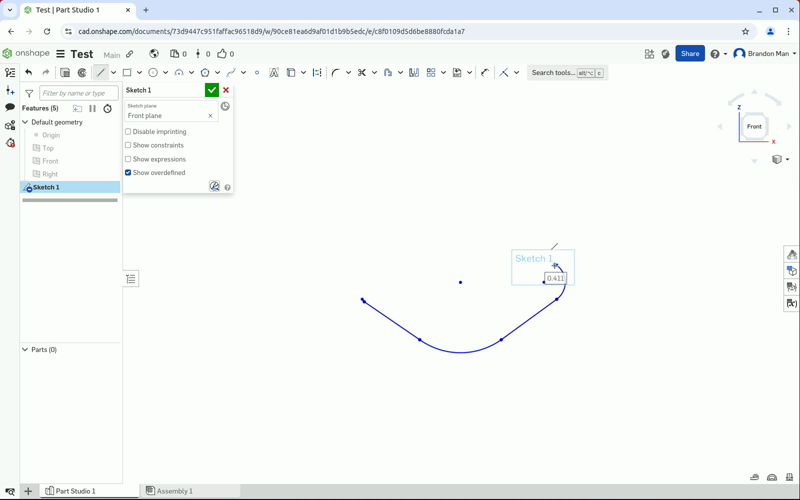
key_down(shift)
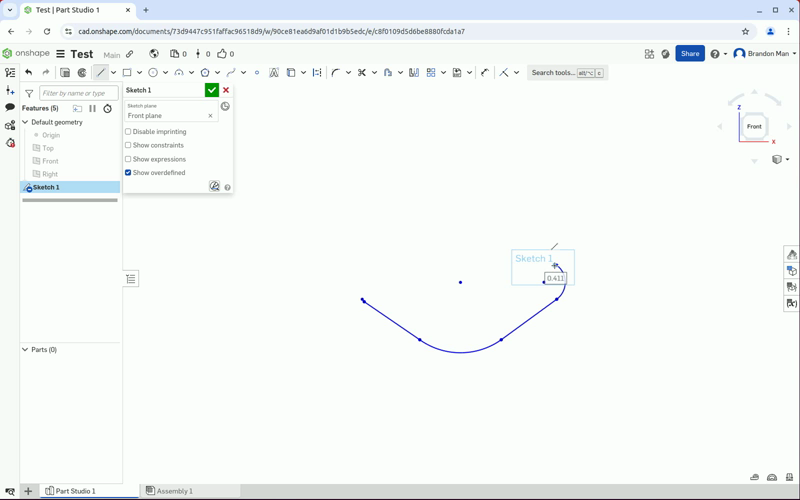
mouse_move(501, 224)
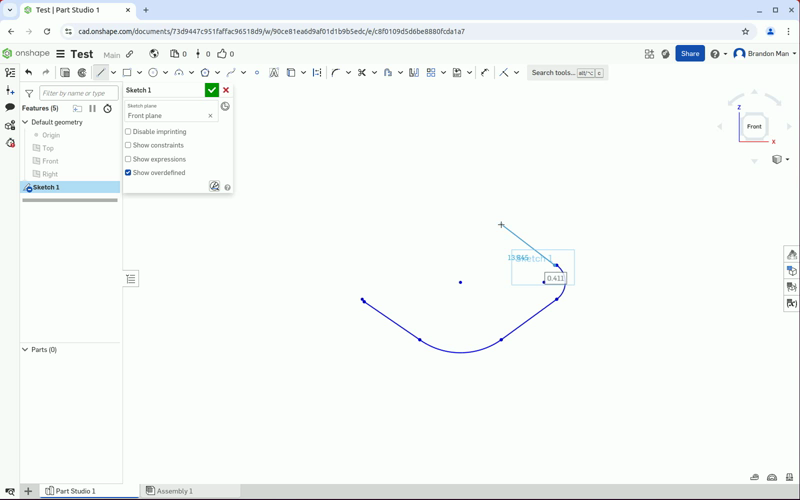
click(501, 224)
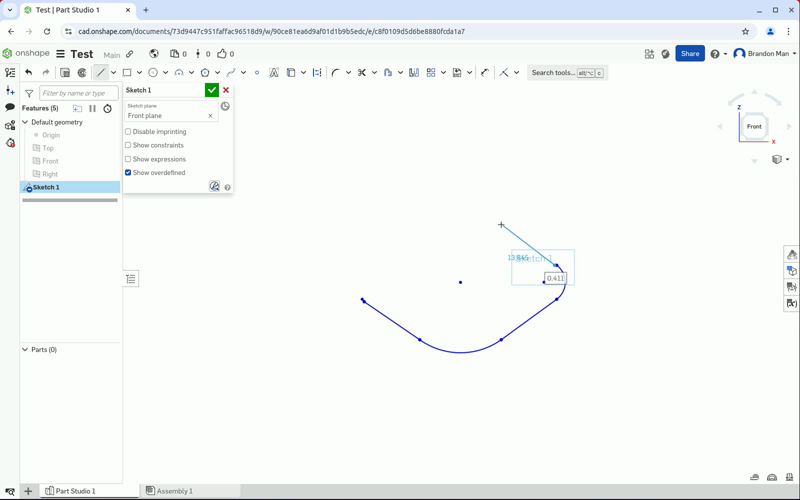
key_up(shift)
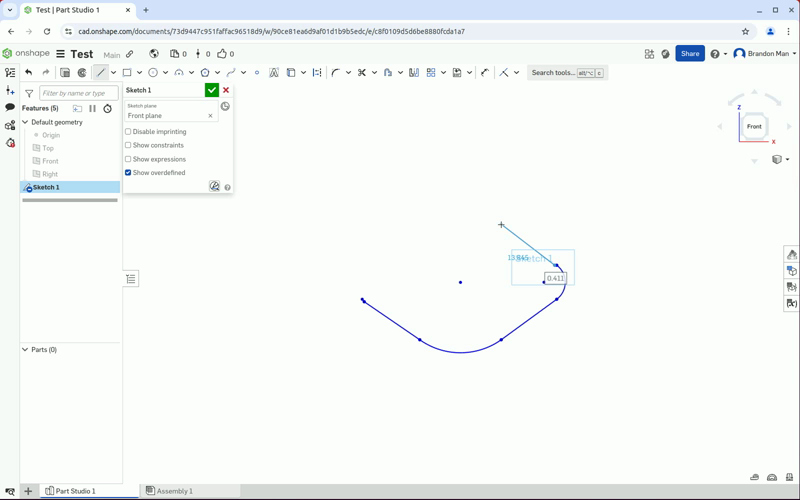
key(esc)
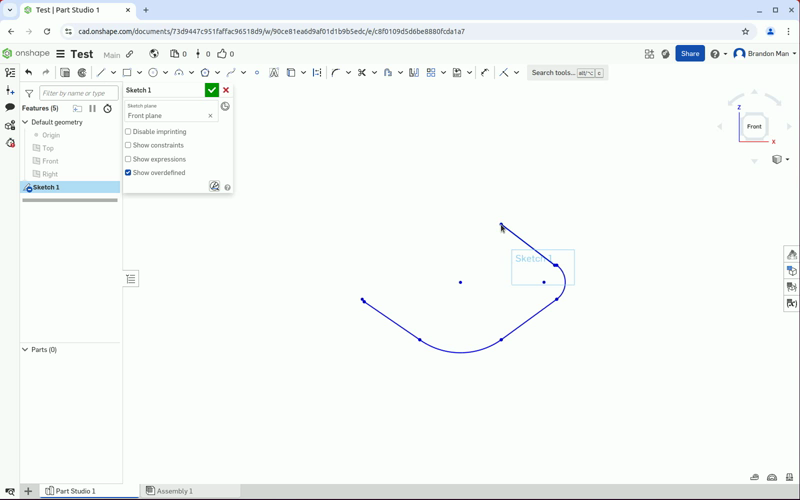
key(a)
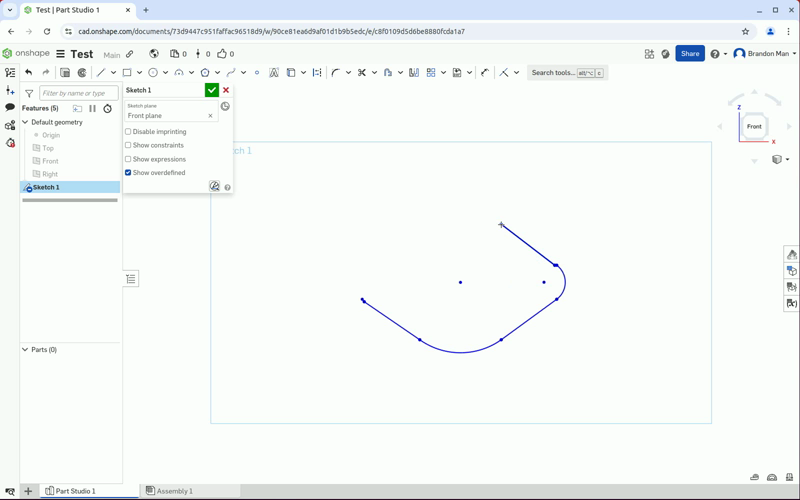
mouse_move(501, 224)
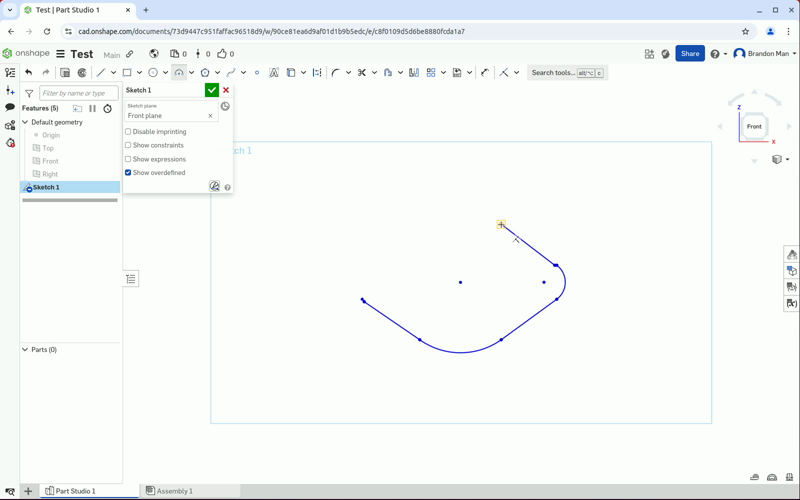
click(501, 224)
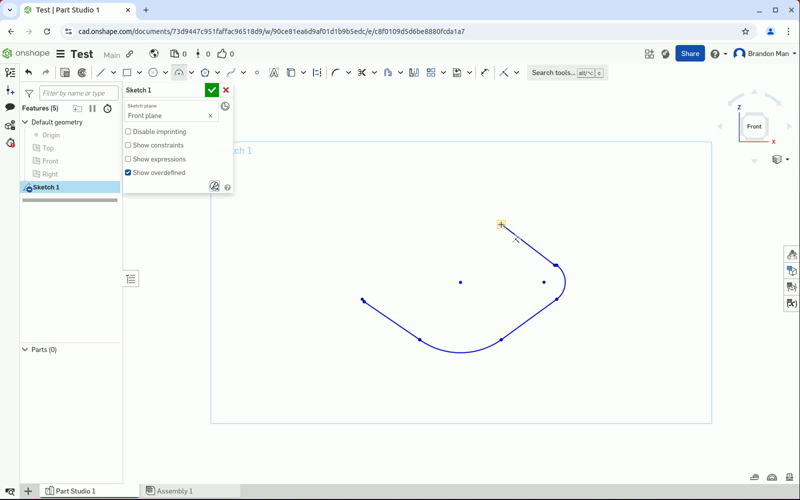
key_down(shift)
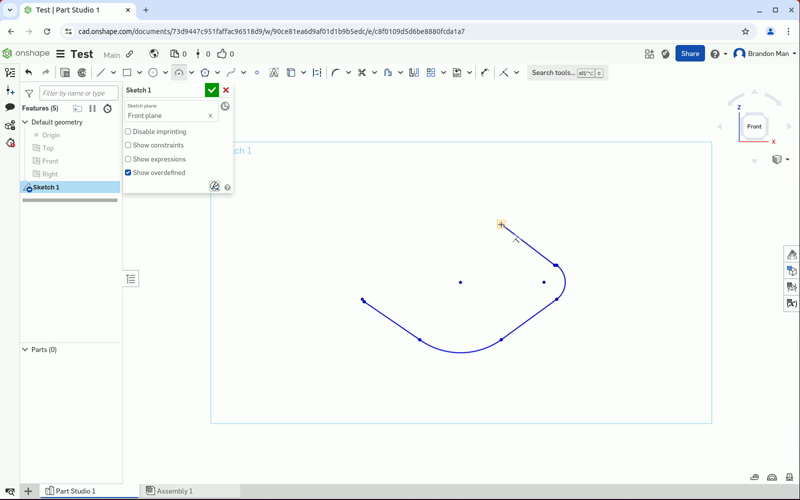
mouse_move(419, 224)
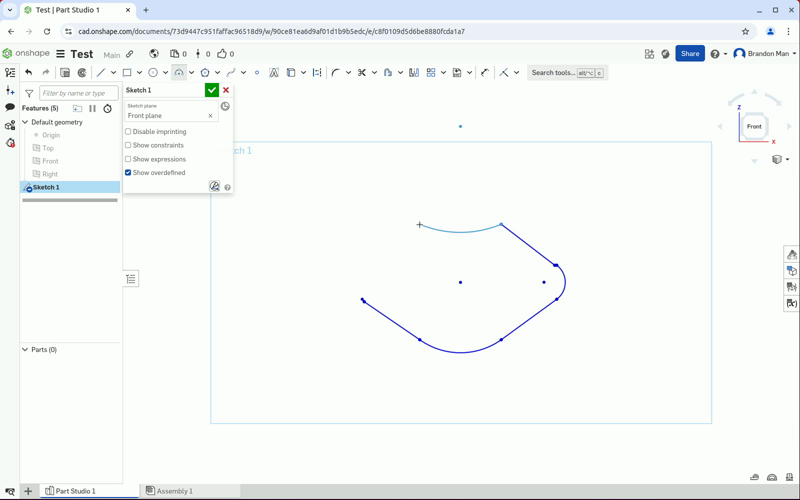
click(419, 224)
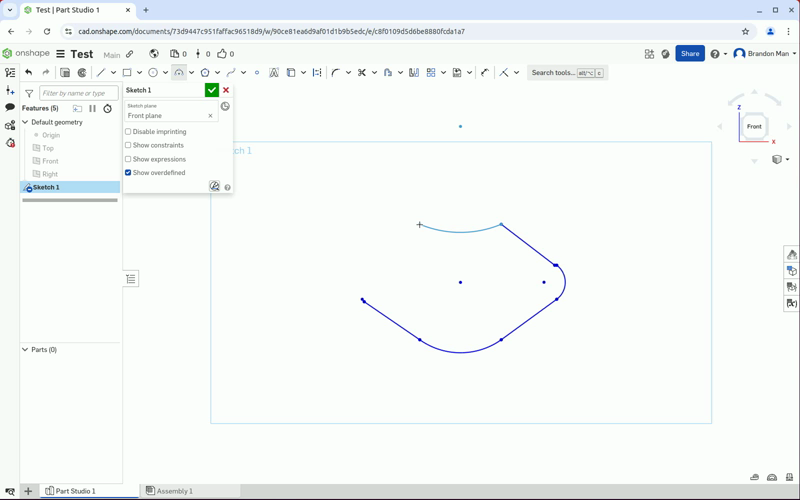
mouse_move(460, 211)
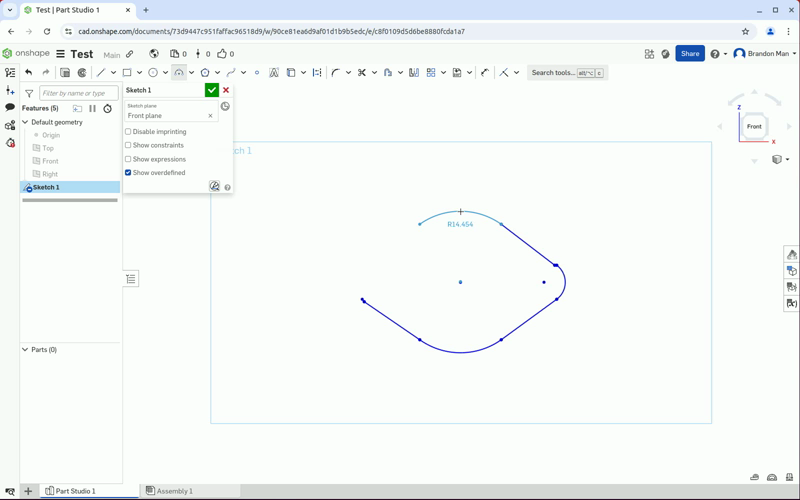
click(460, 211)
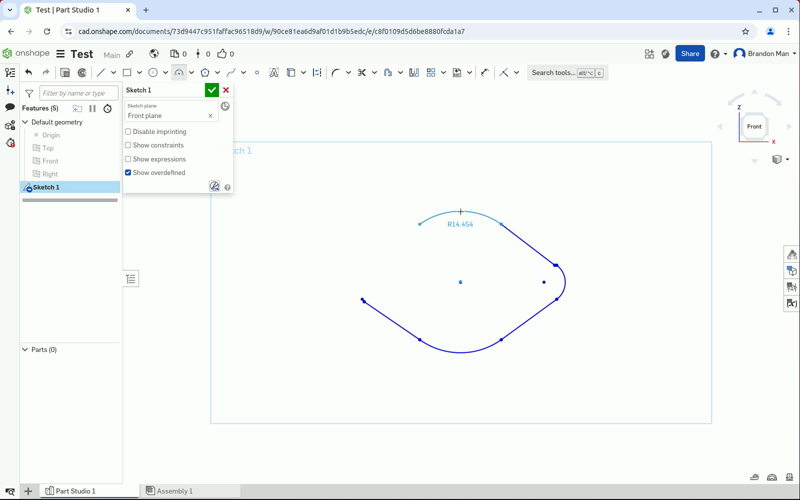
key_up(shift)
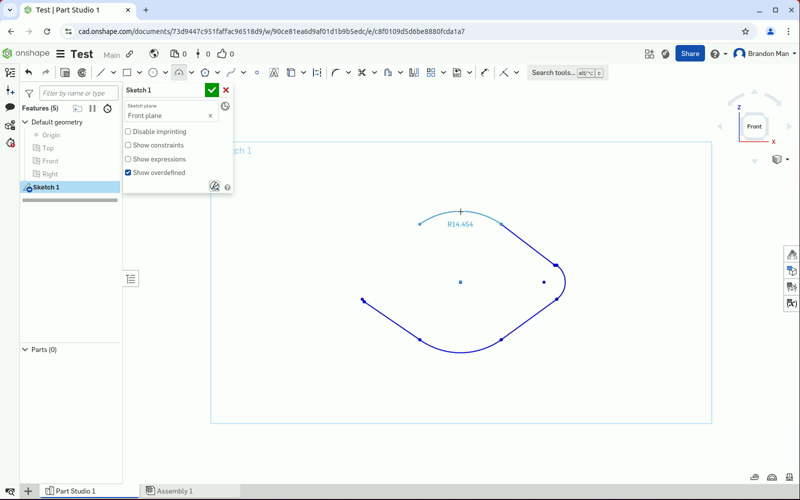
key(esc)
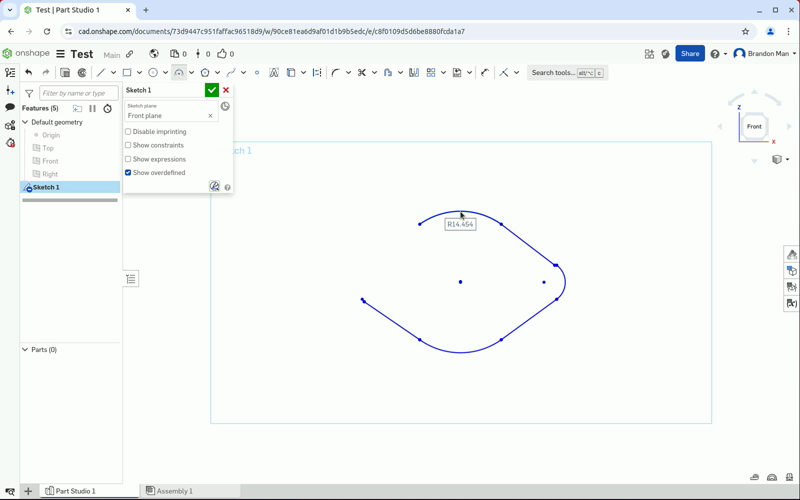
key(l)
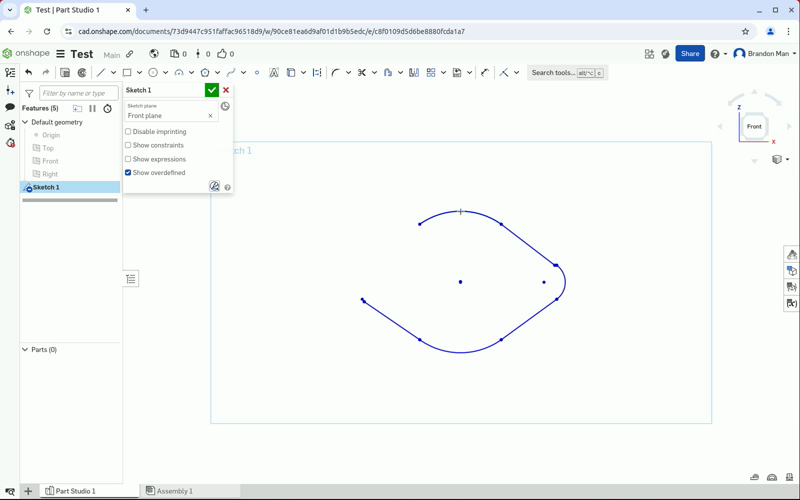
mouse_move(419, 224)
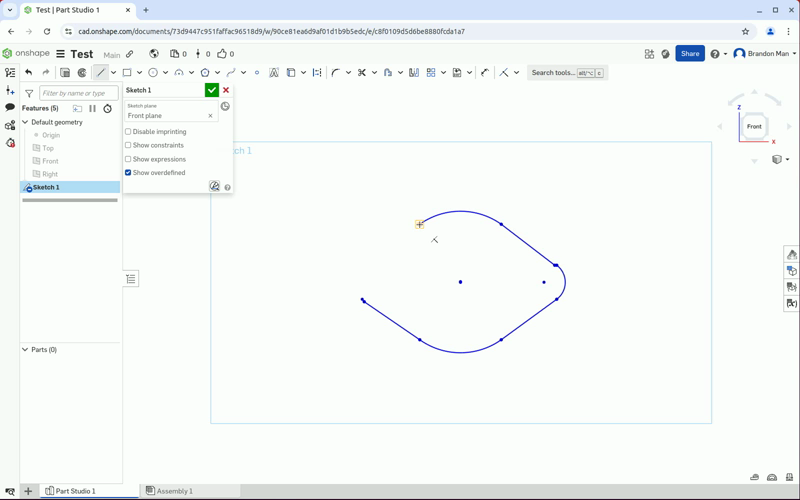
click(419, 224)
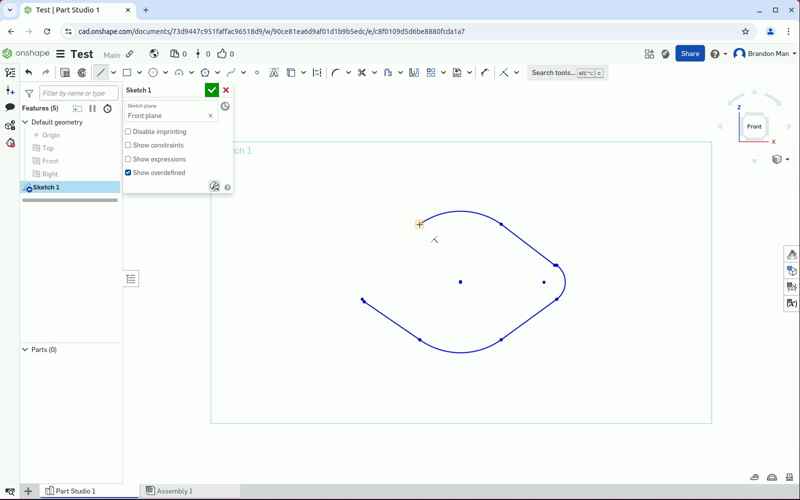
key_down(shift)
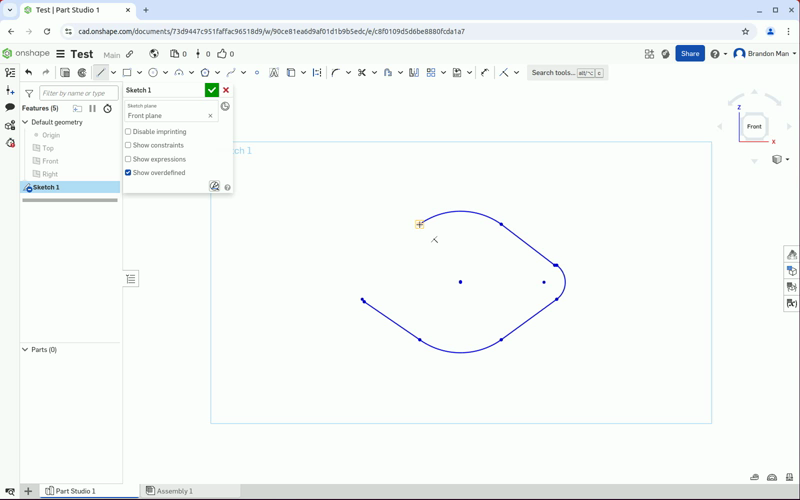
mouse_move(362, 265)
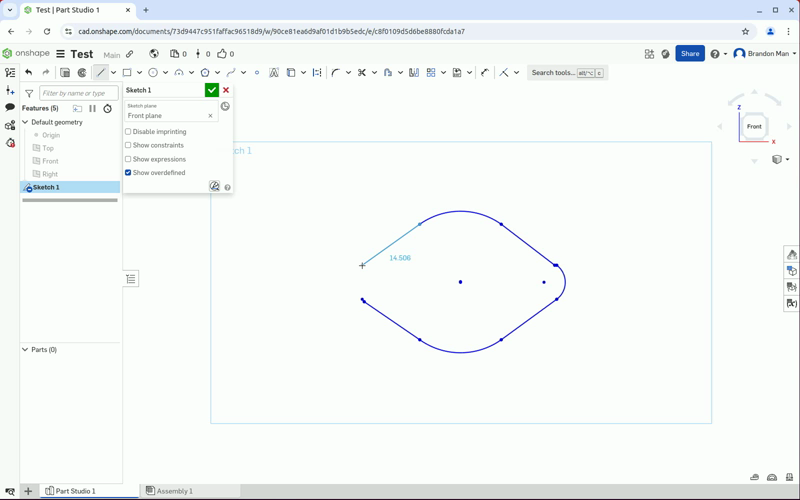
click(362, 265)
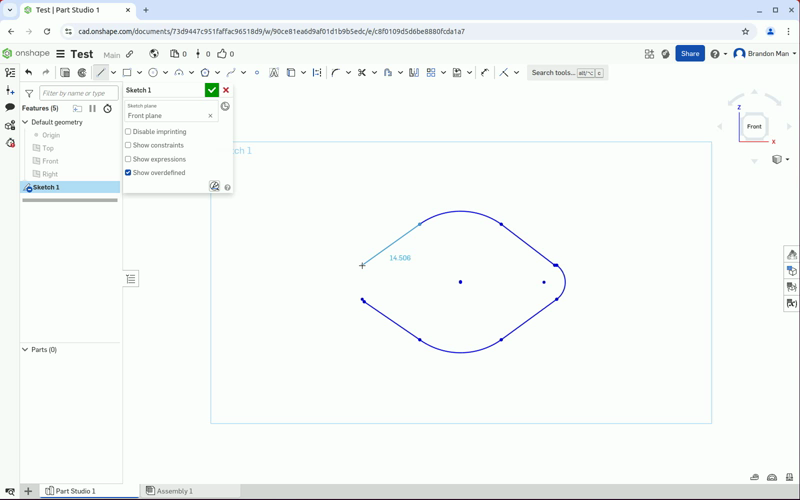
key_up(shift)
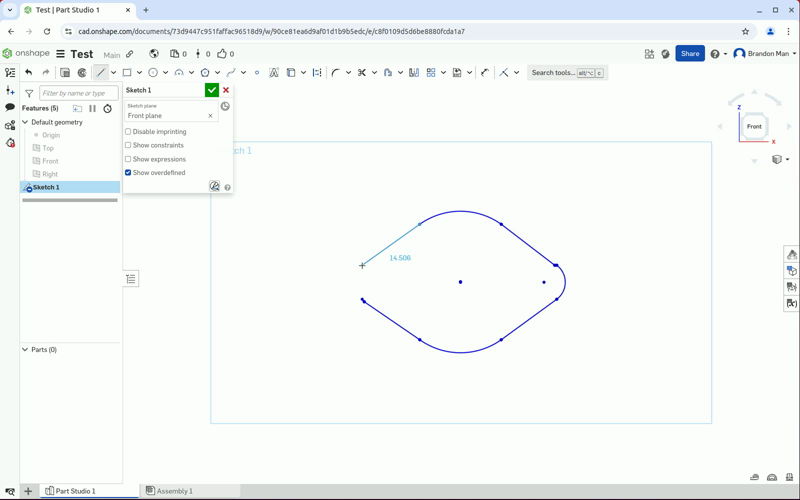
key(esc)
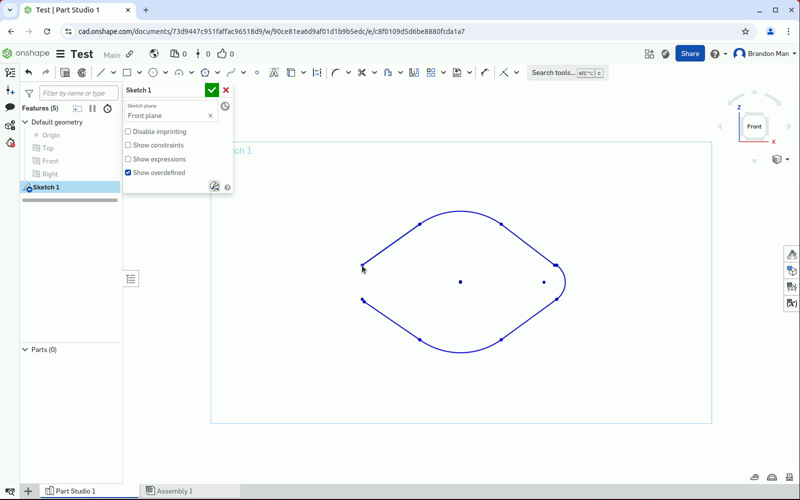
key(a)
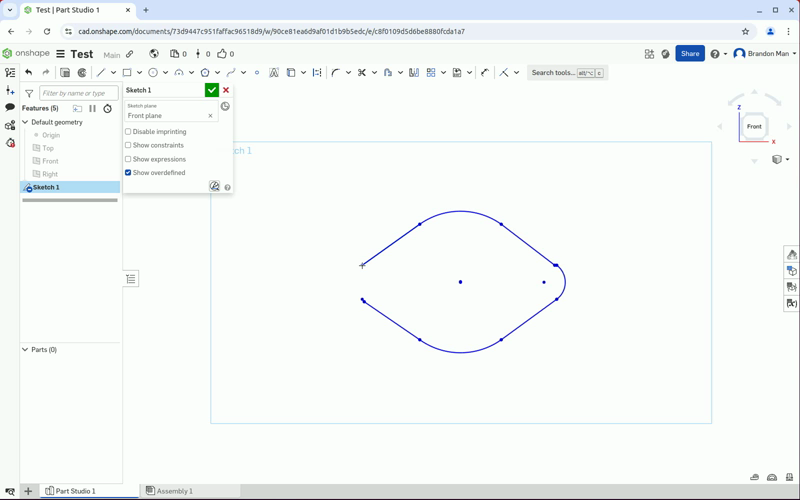
mouse_move(362, 265)
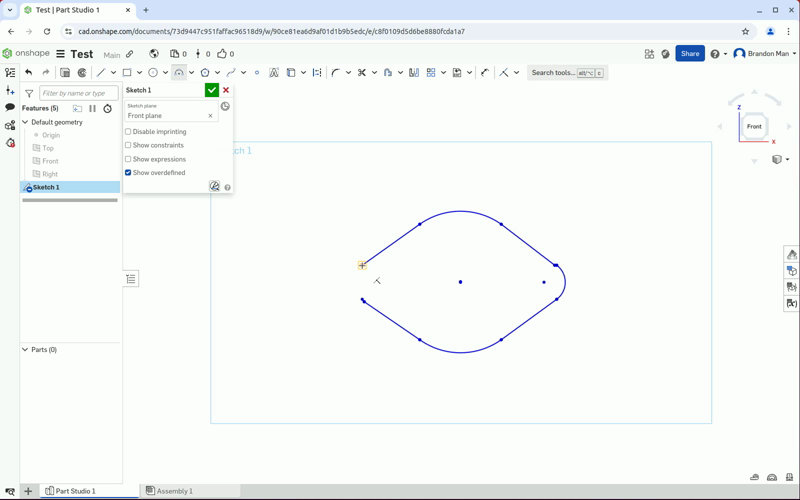
click(362, 265)
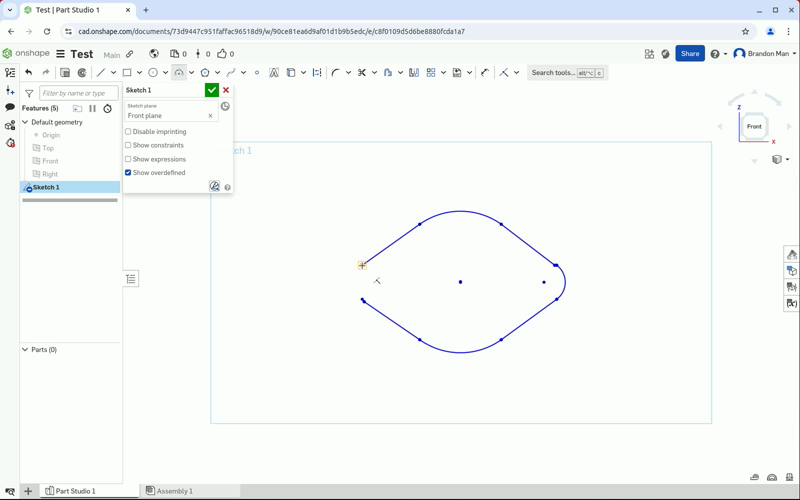
mouse_move(362, 299)
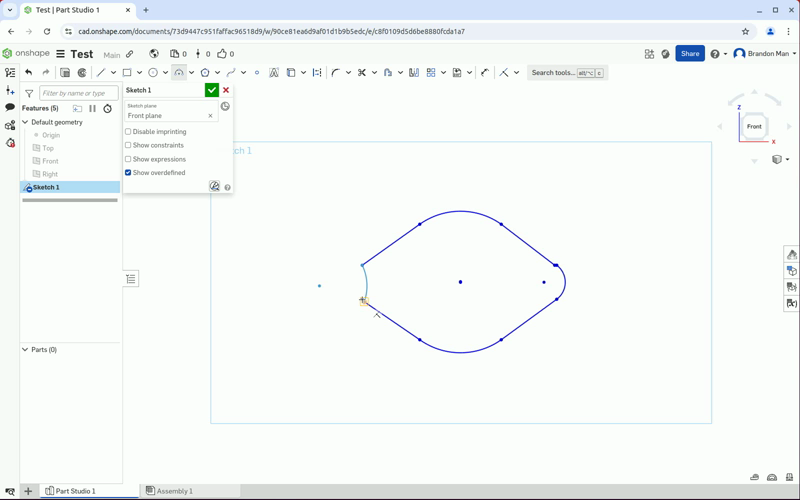
scroll(6)
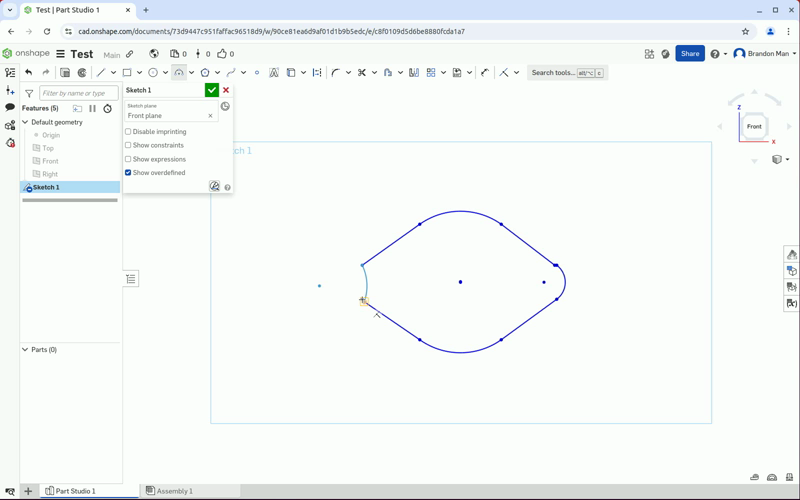
scroll(6)
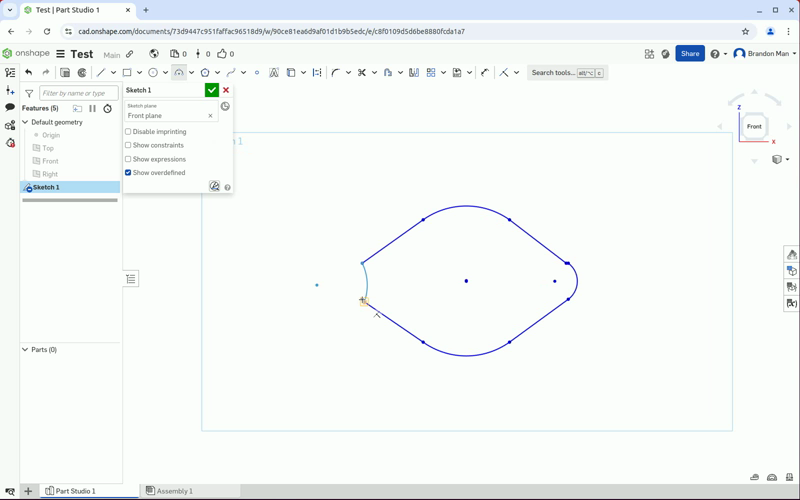
scroll(6)
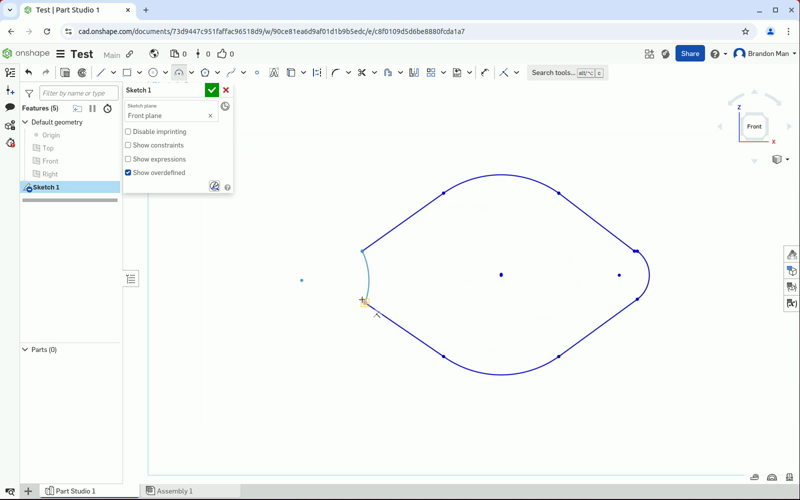
scroll(6)
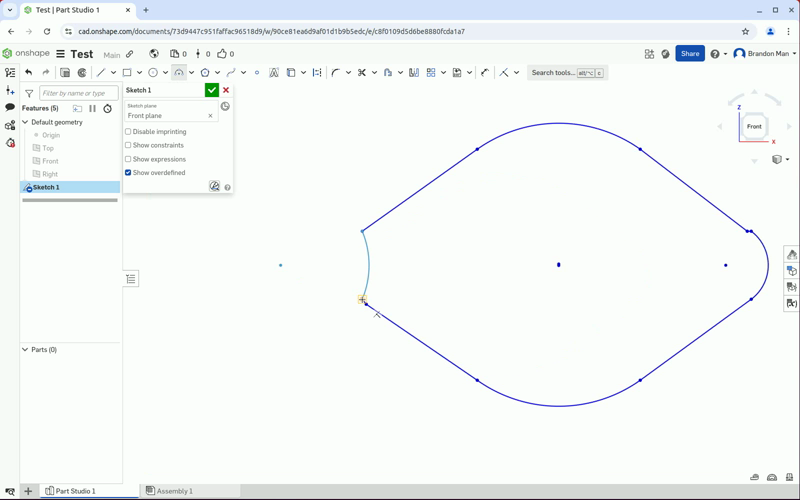
scroll(6)
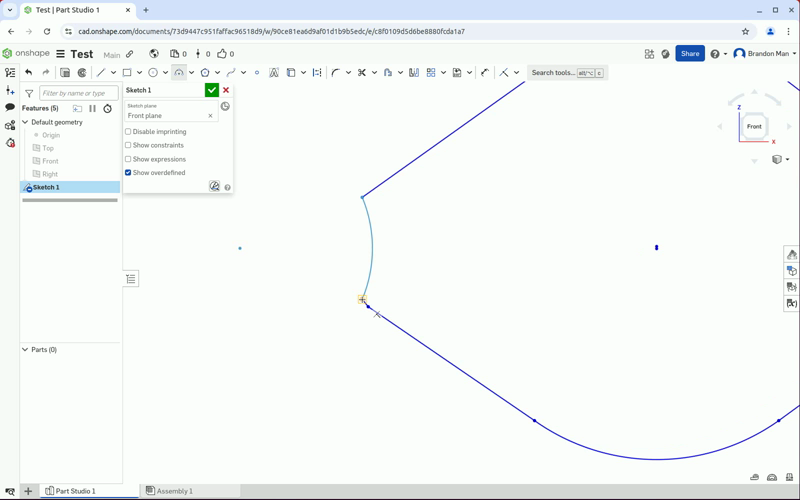
scroll(6)
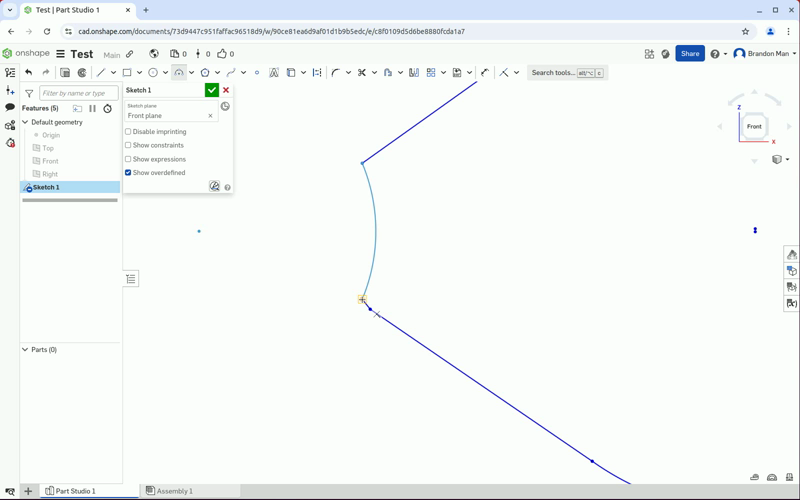
scroll(6)
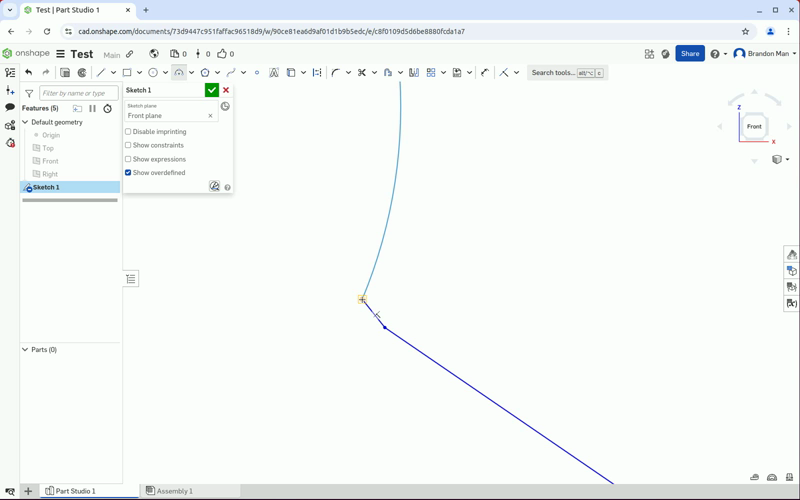
click(362, 299)
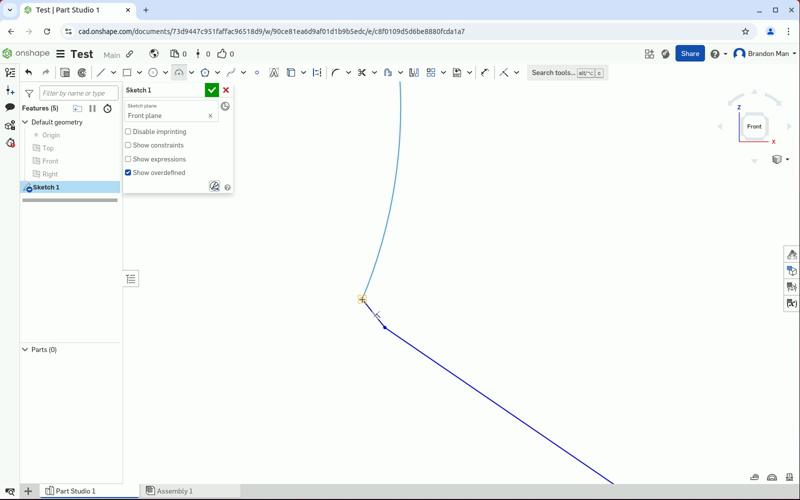
scroll(-6)
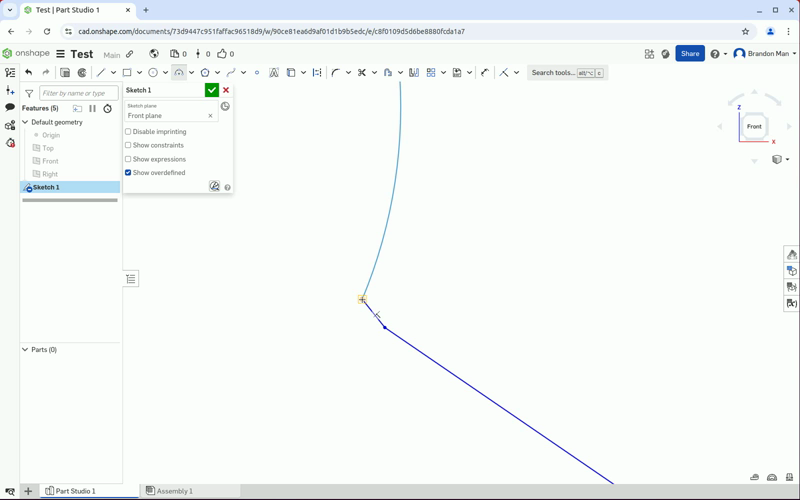
scroll(-6)
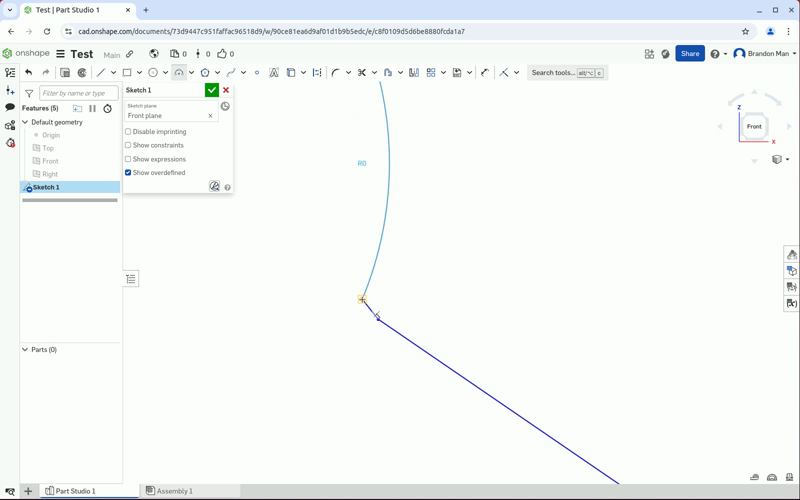
scroll(-6)
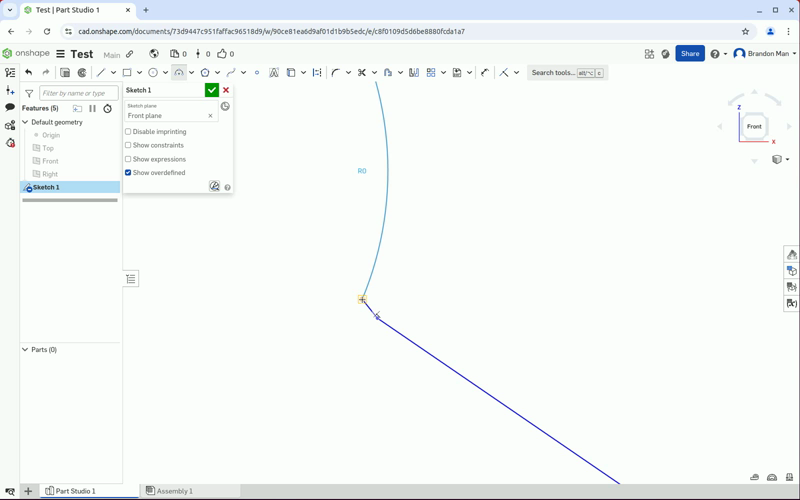
scroll(-6)
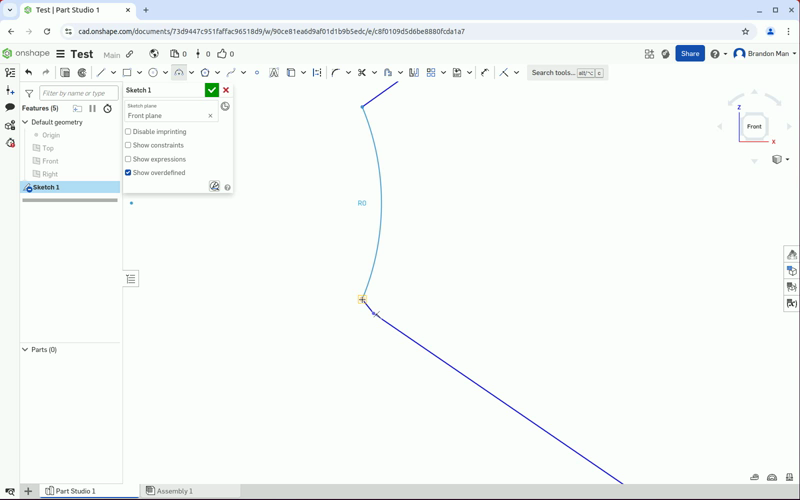
scroll(-6)
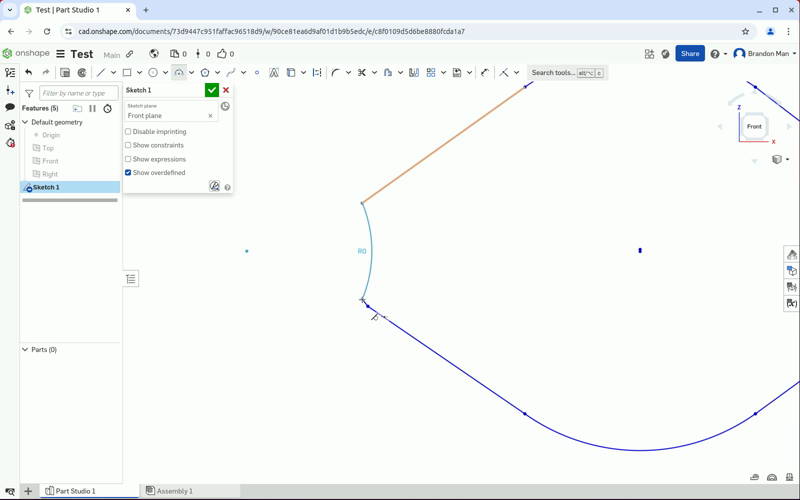
scroll(-6)
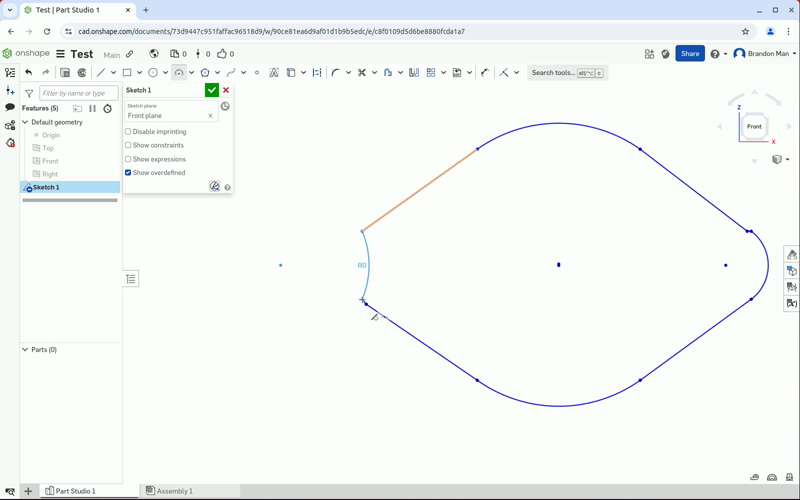
scroll(-6)
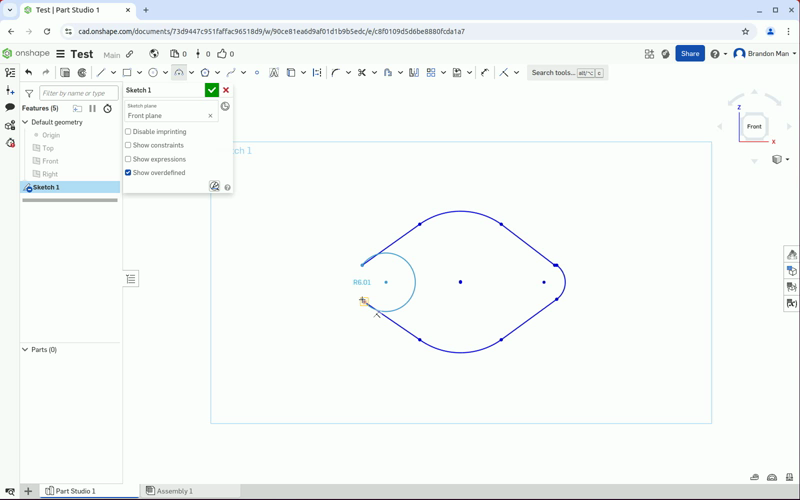
key_down(shift)
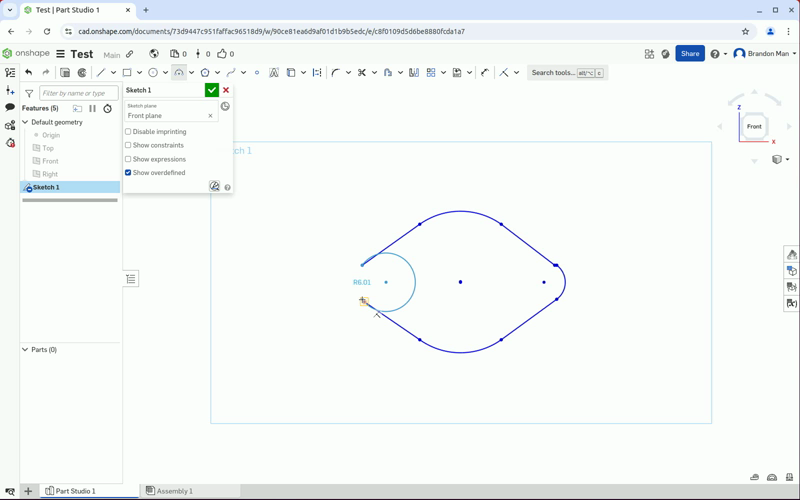
mouse_move(353, 282)
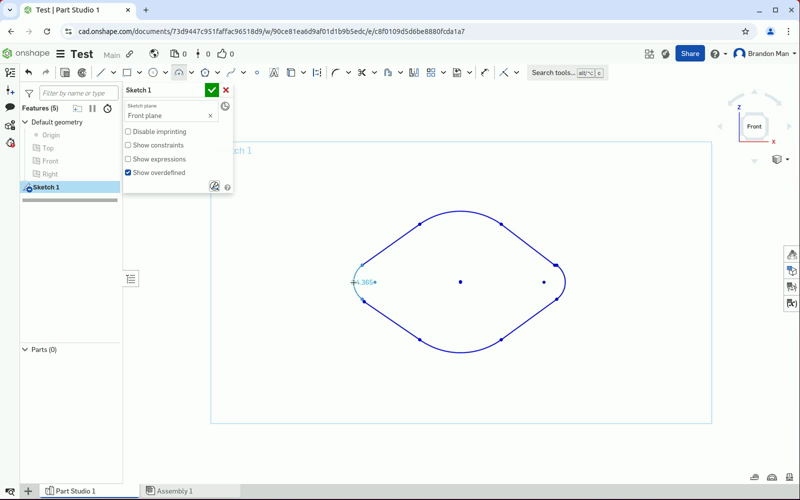
click(353, 282)
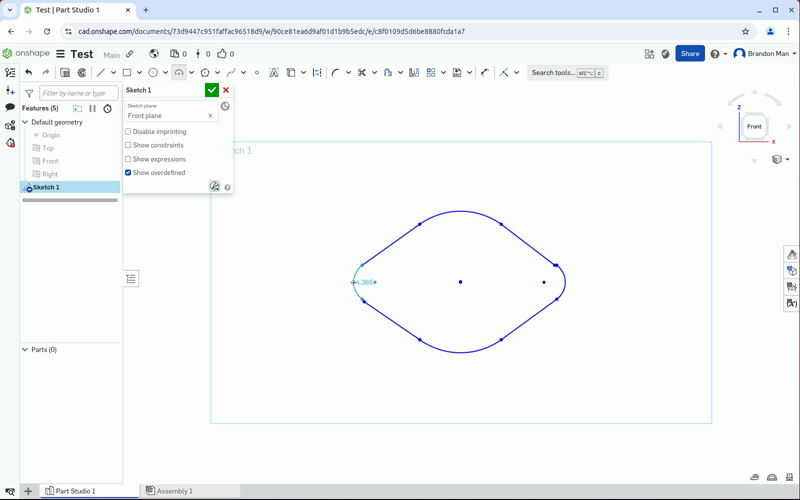
key_up(shift)
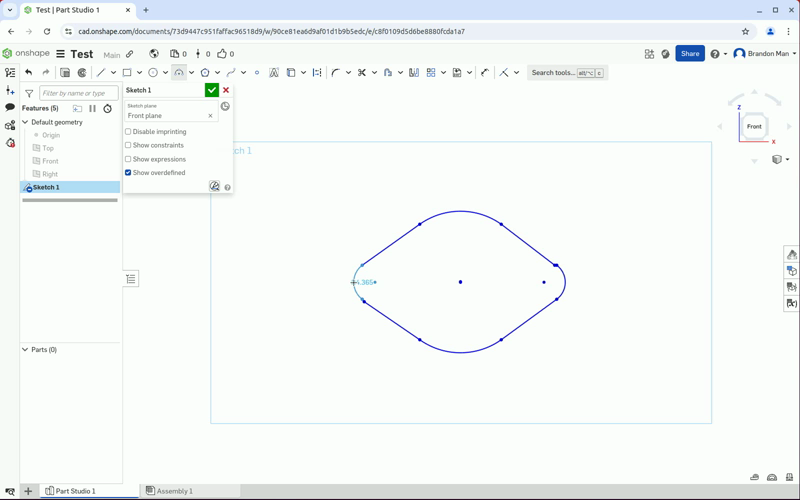
key(esc)
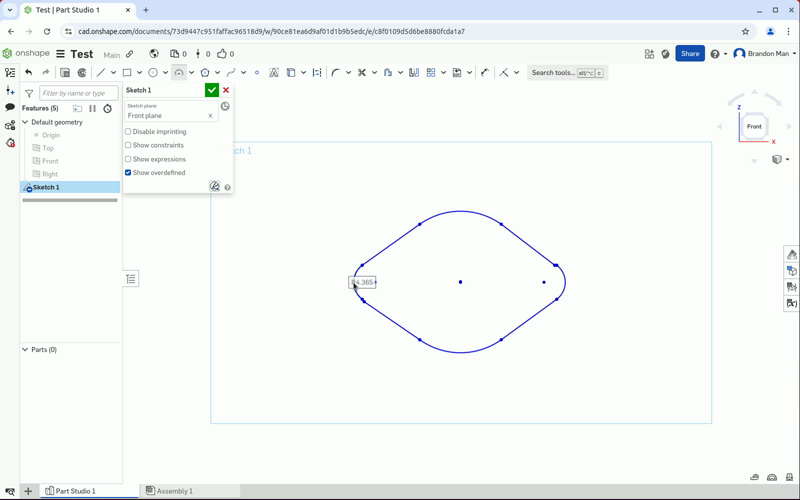
key(c)
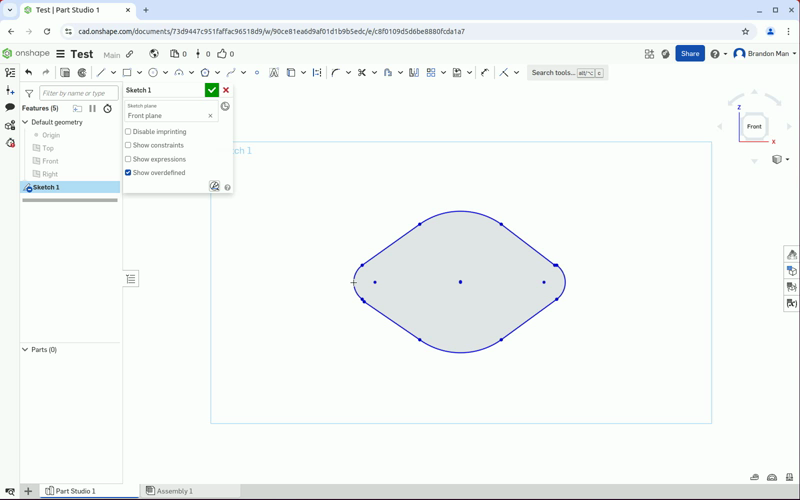
key_down(shift)
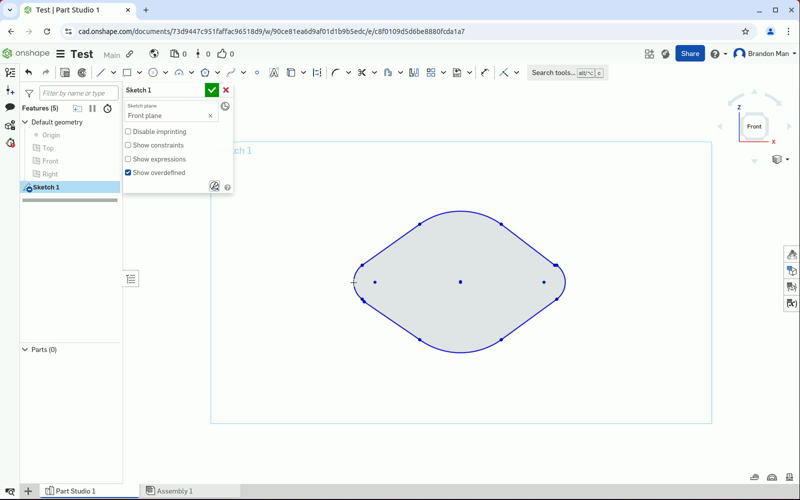
mouse_move(375, 282)
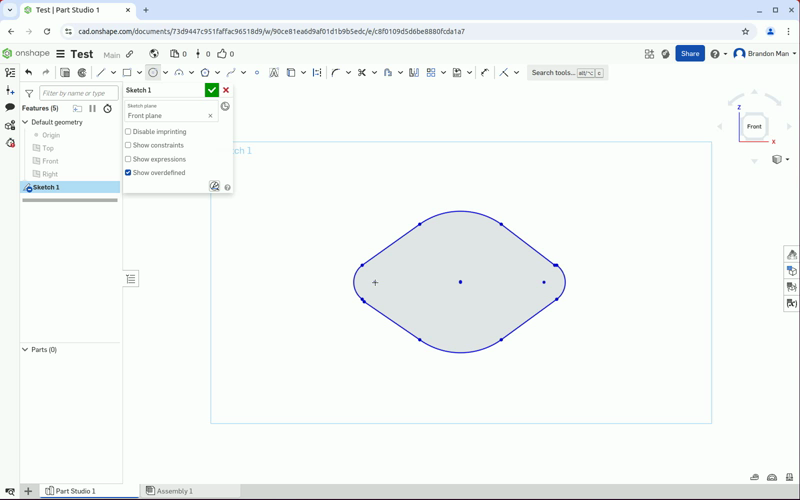
click(375, 282)
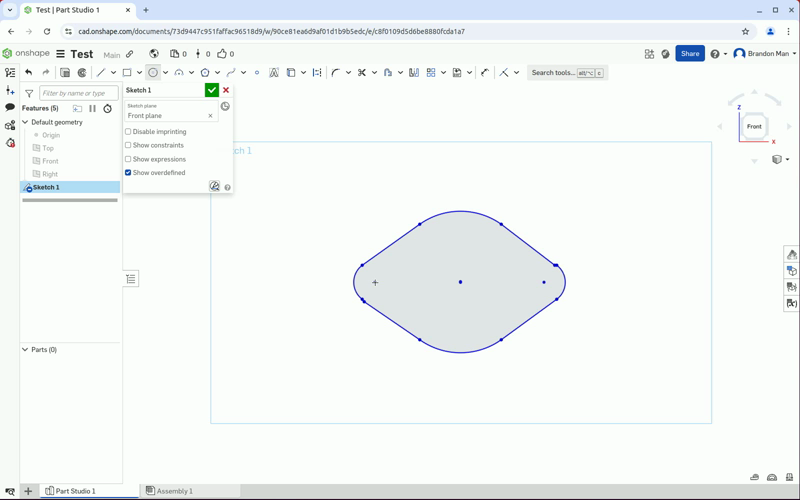
key_up(shift)
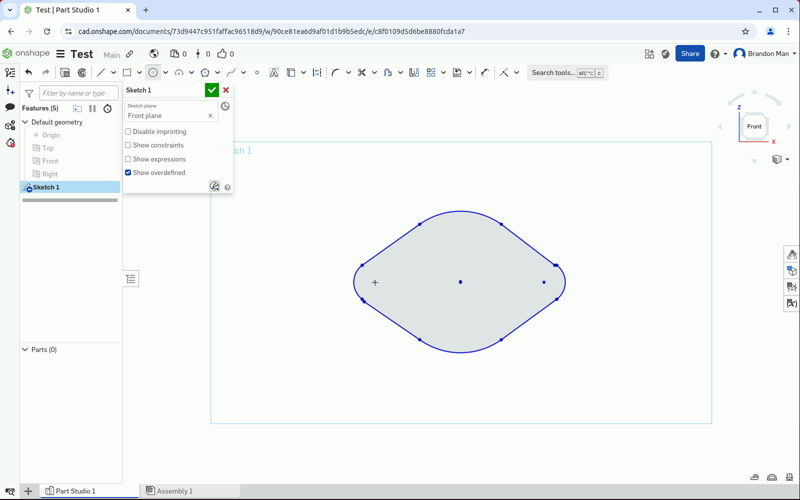
mouse_move(381, 282)
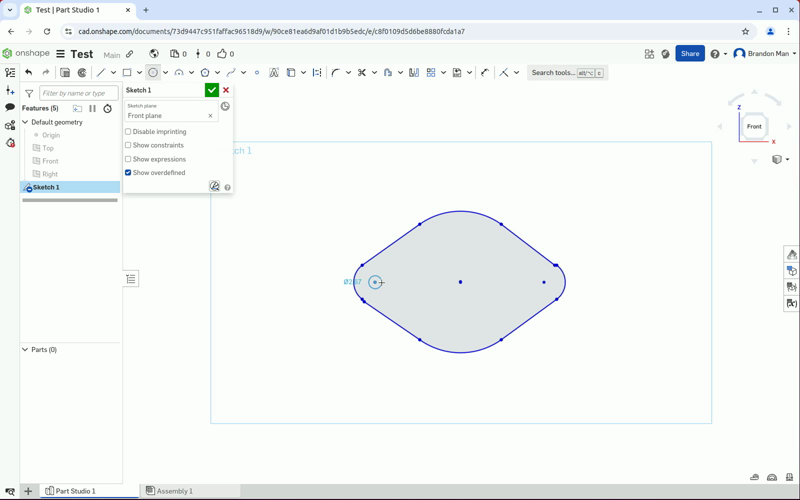
click(381, 282)
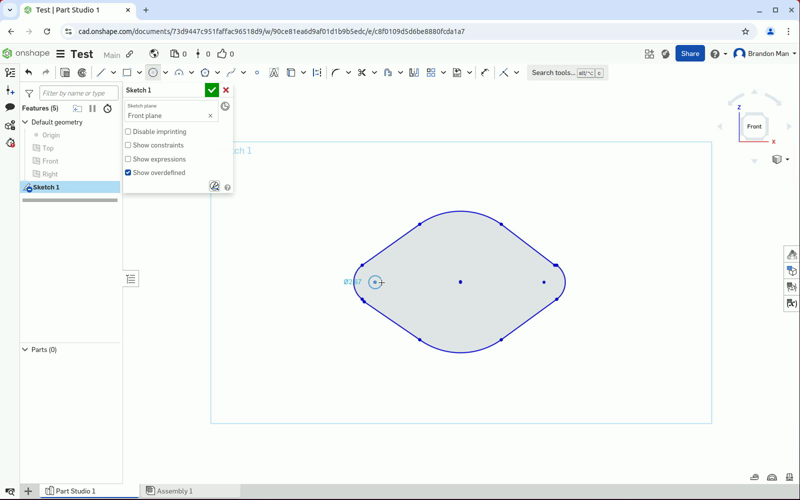
key(esc)
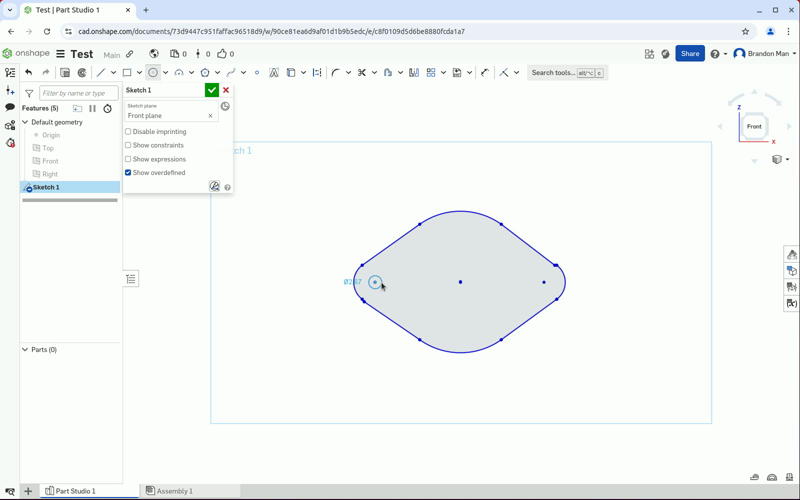
key(c)
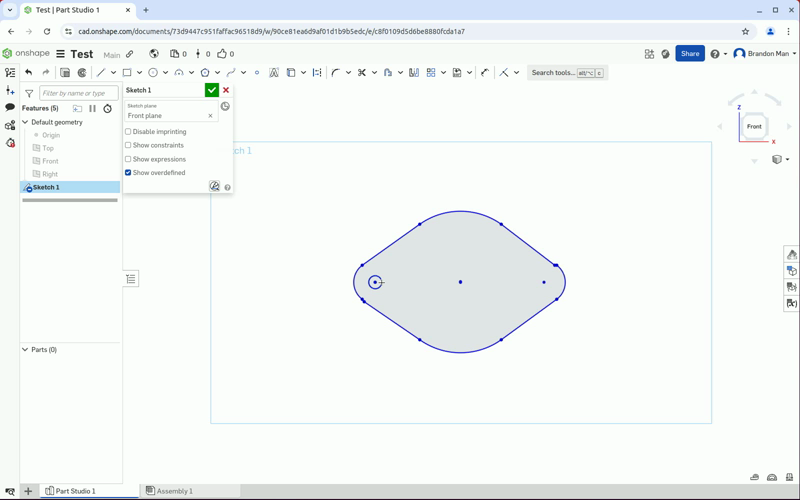
key_down(shift)
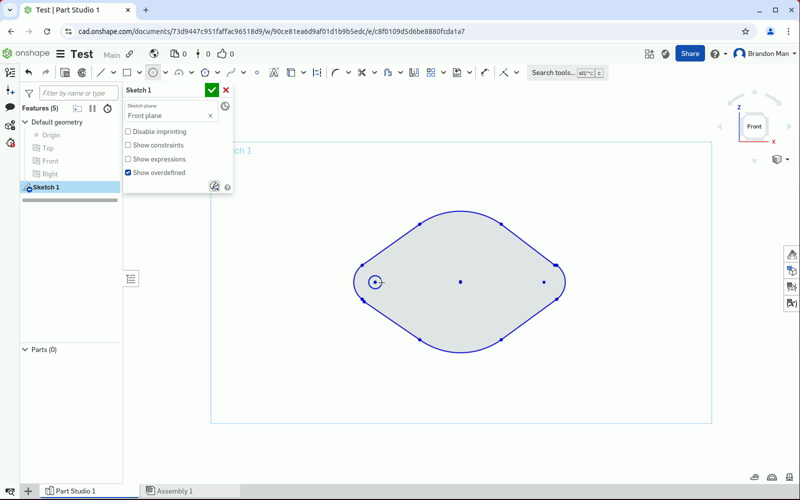
mouse_move(460, 282)
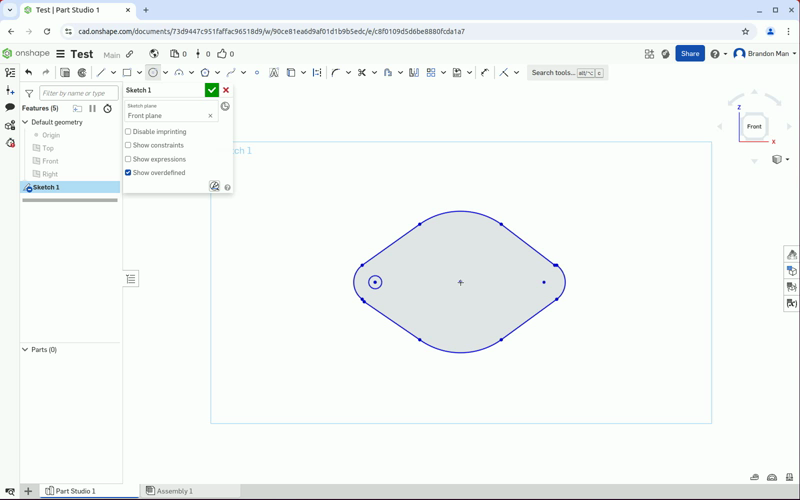
scroll(6)
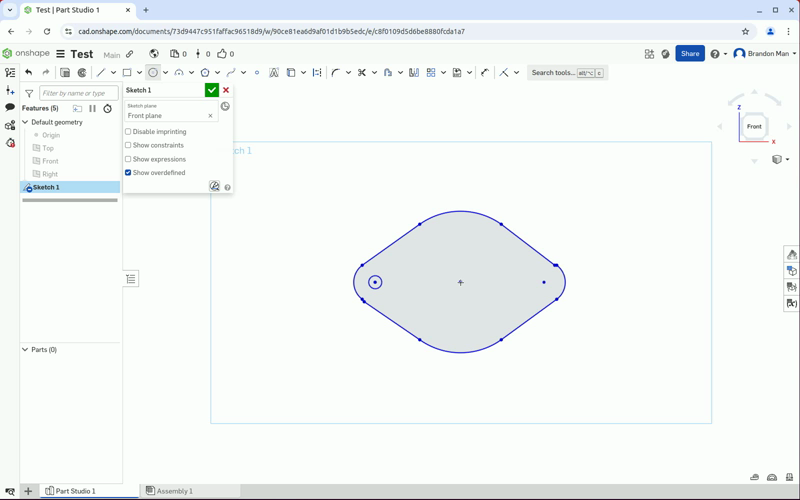
scroll(6)
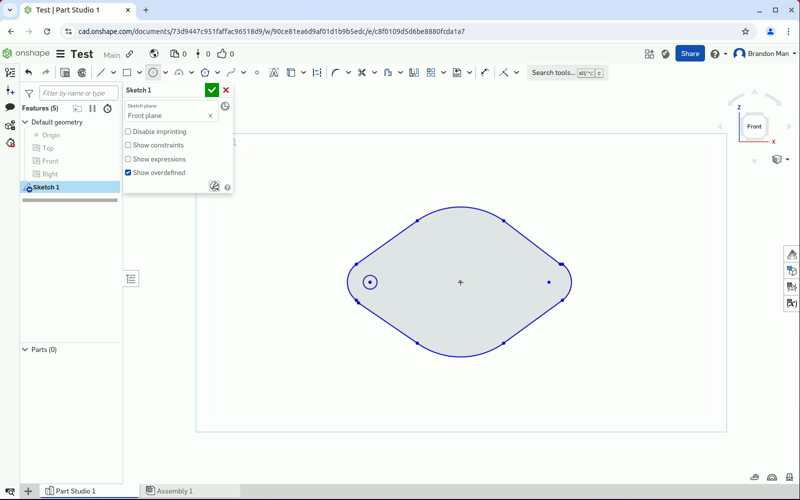
scroll(6)
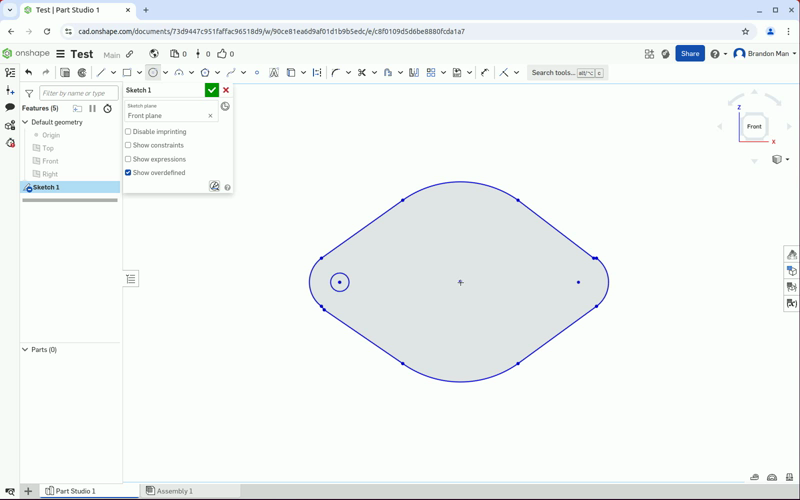
scroll(6)
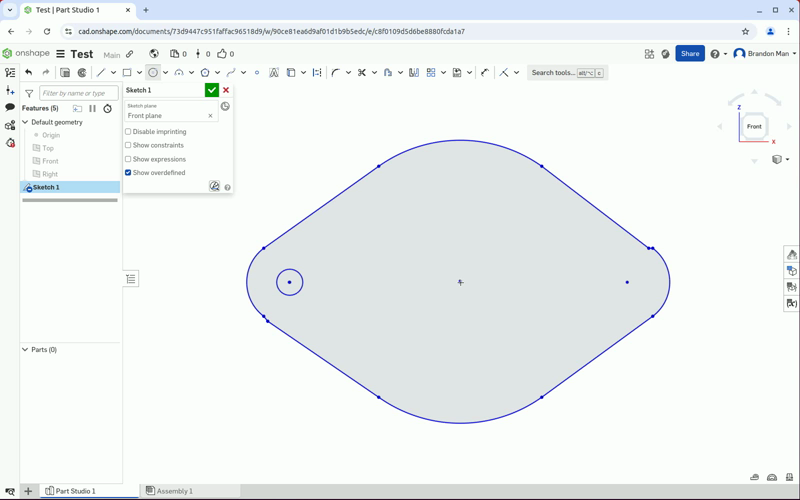
scroll(6)
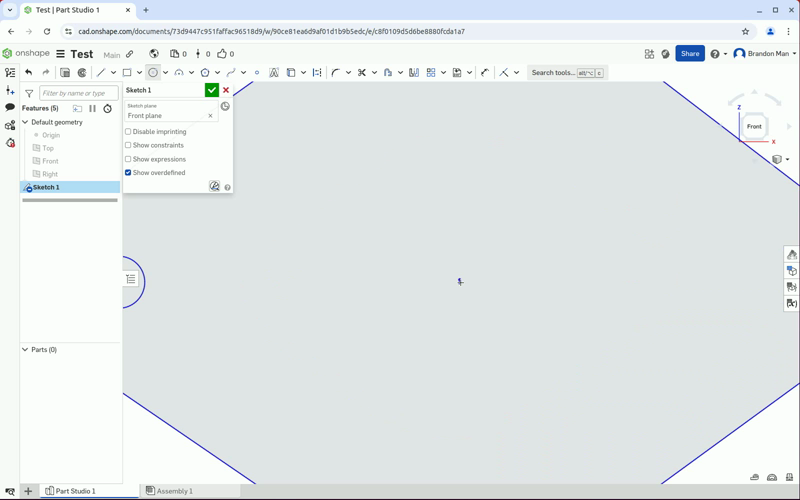
scroll(6)
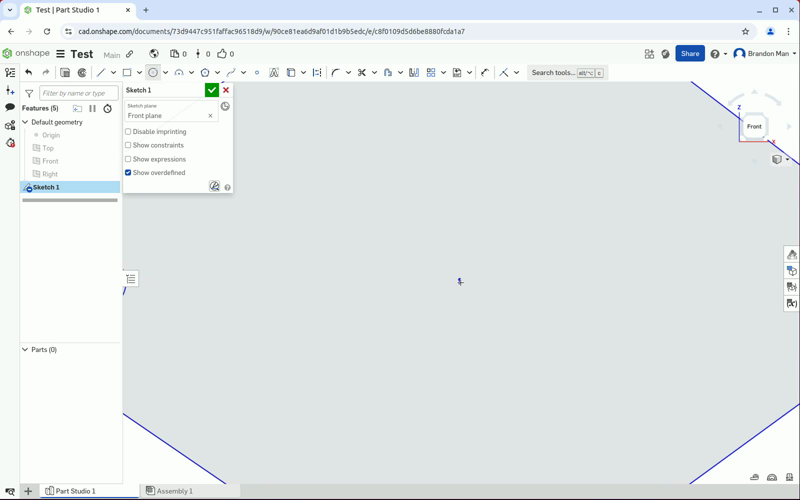
scroll(6)
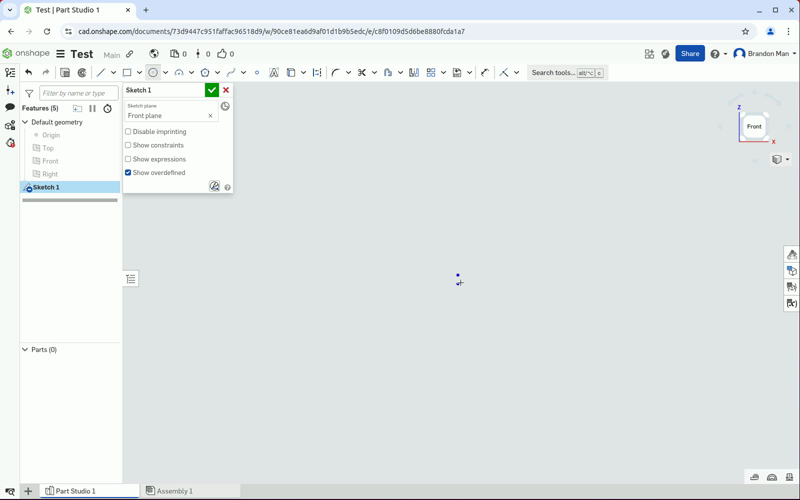
click(460, 282)
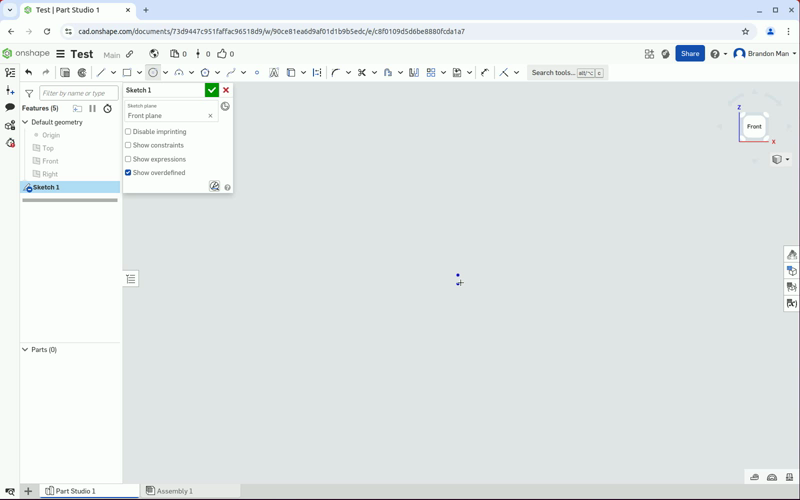
scroll(-6)
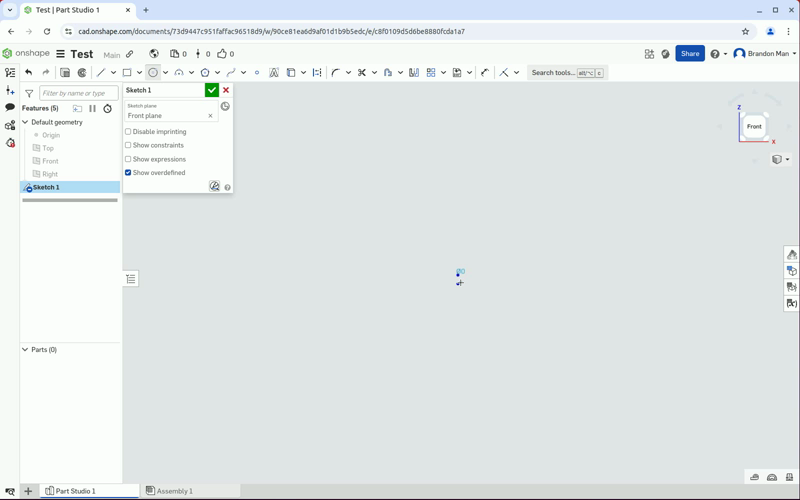
scroll(-6)
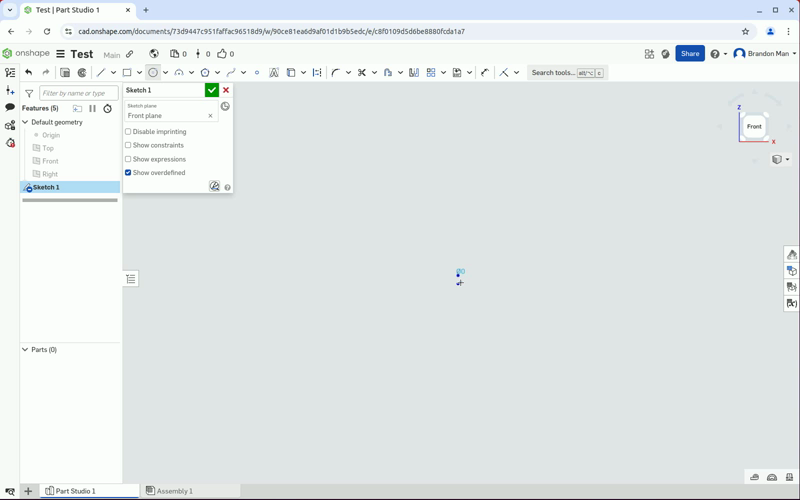
scroll(-6)
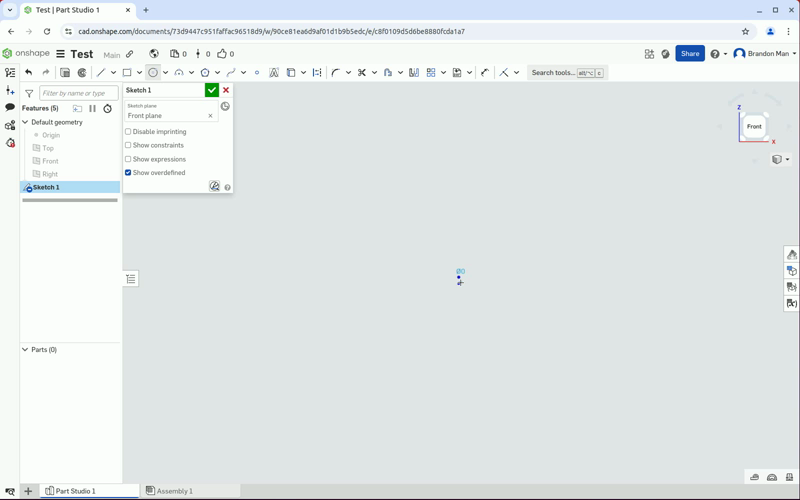
scroll(-6)
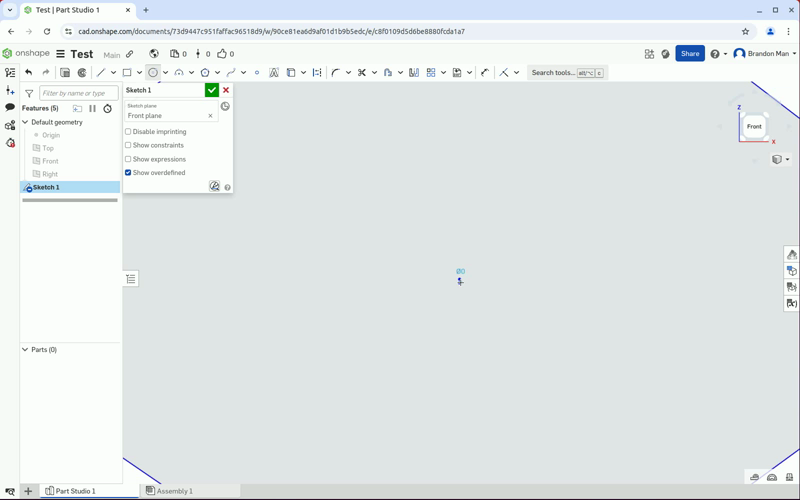
scroll(-6)
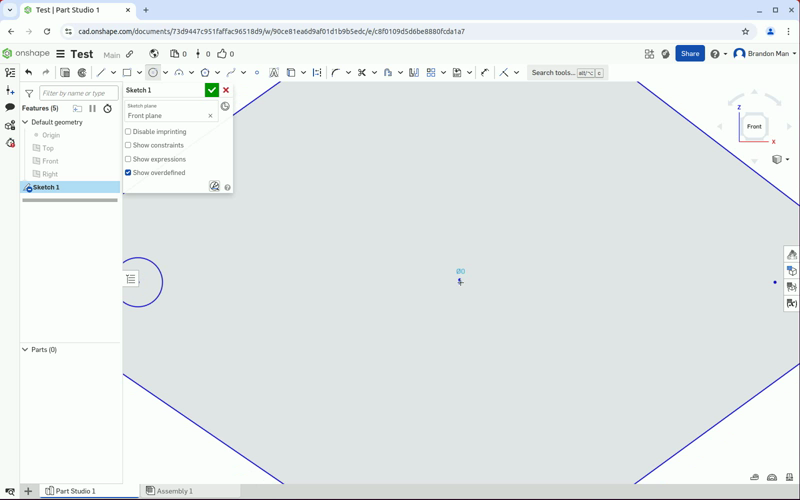
scroll(-6)
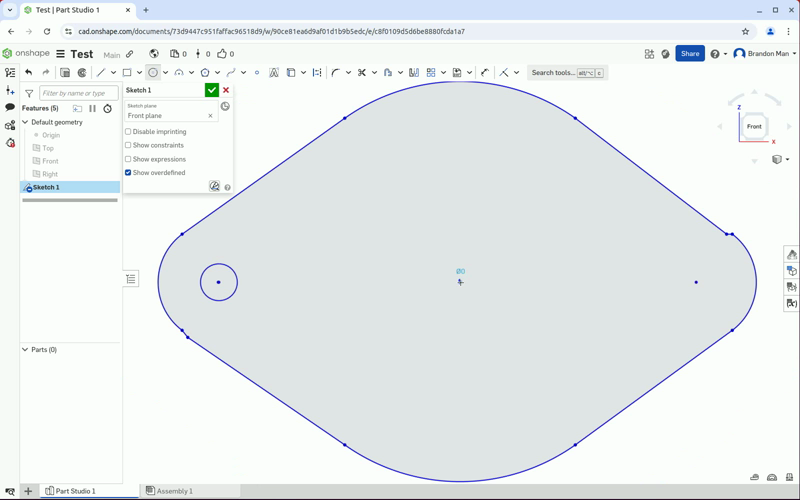
scroll(-6)
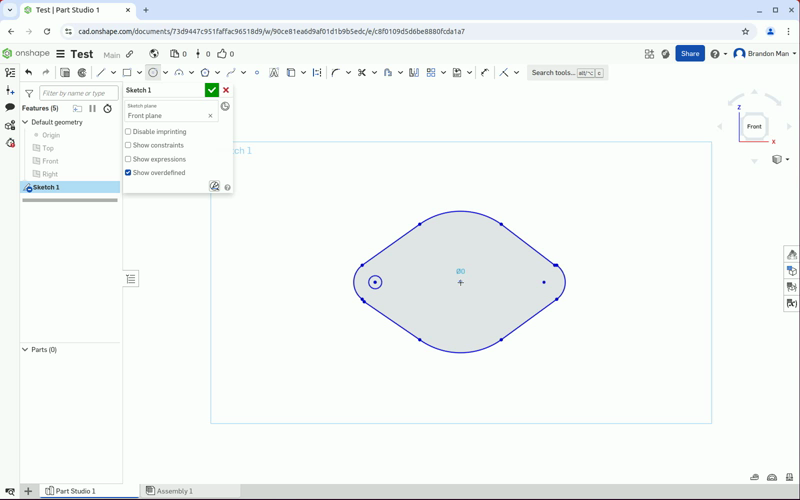
key_up(shift)
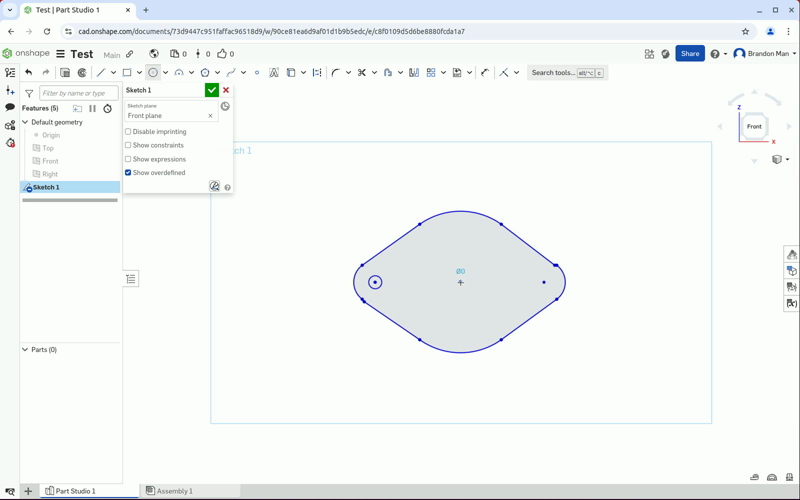
mouse_move(525, 282)
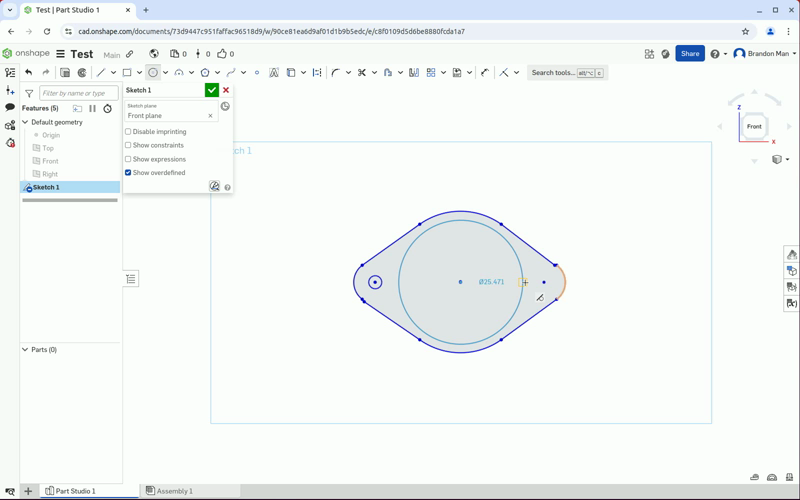
click(525, 282)
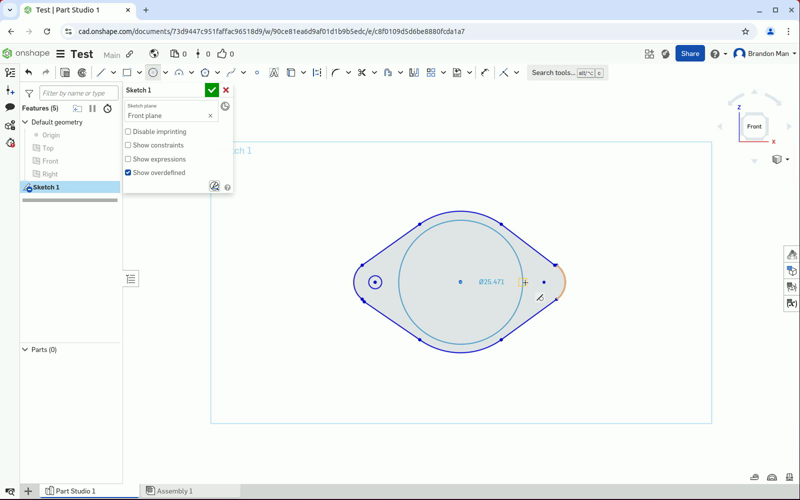
key(esc)
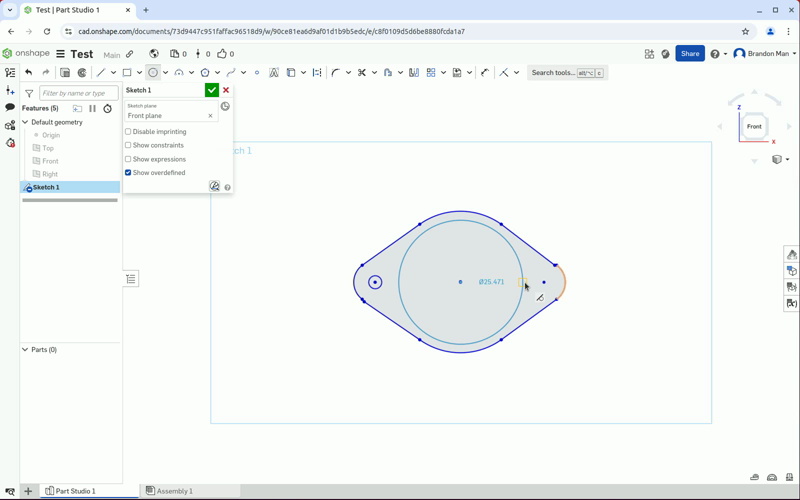
key(c)
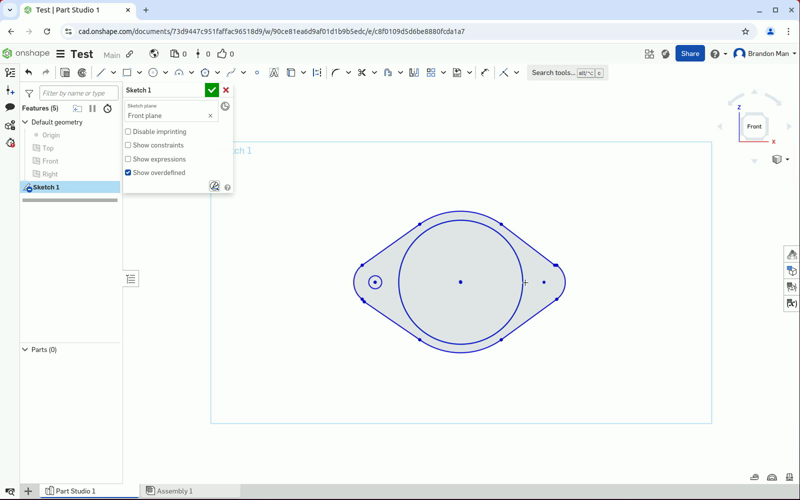
key_down(shift)
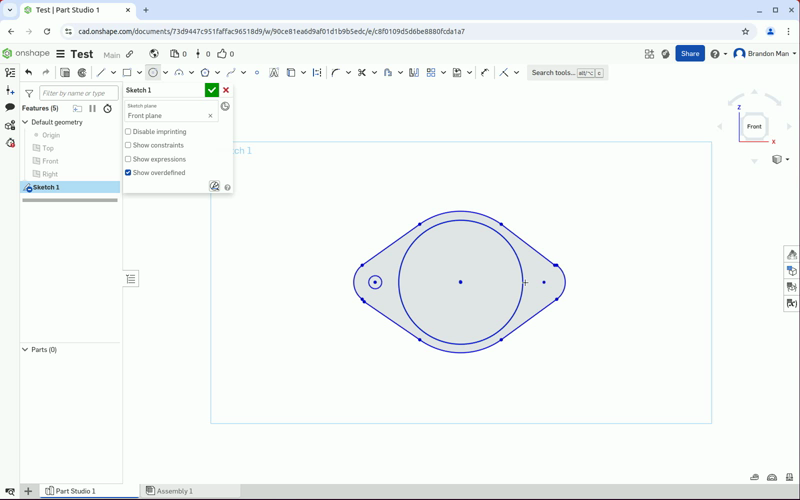
mouse_move(543, 282)
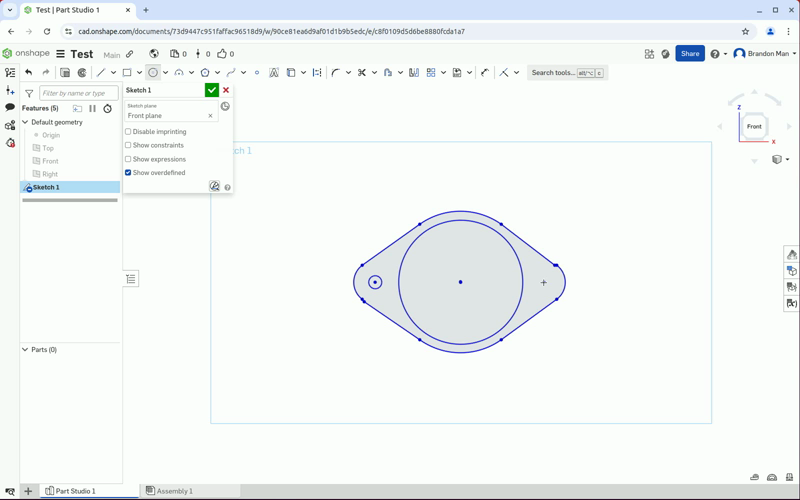
click(543, 282)
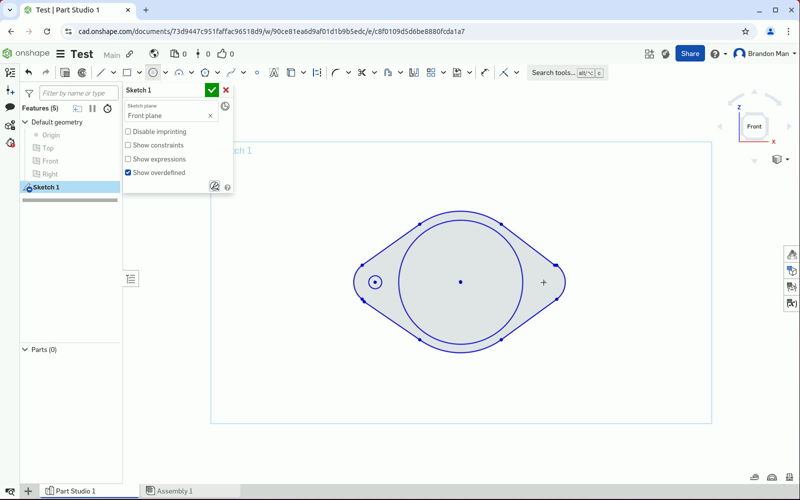
key_up(shift)
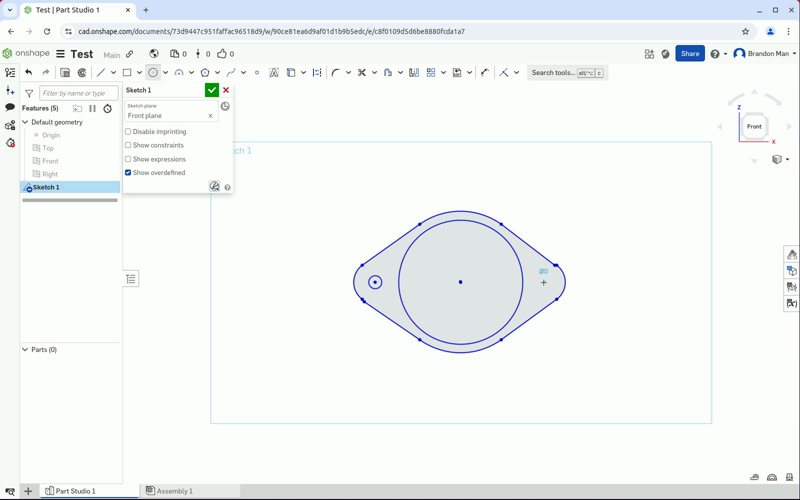
mouse_move(550, 282)
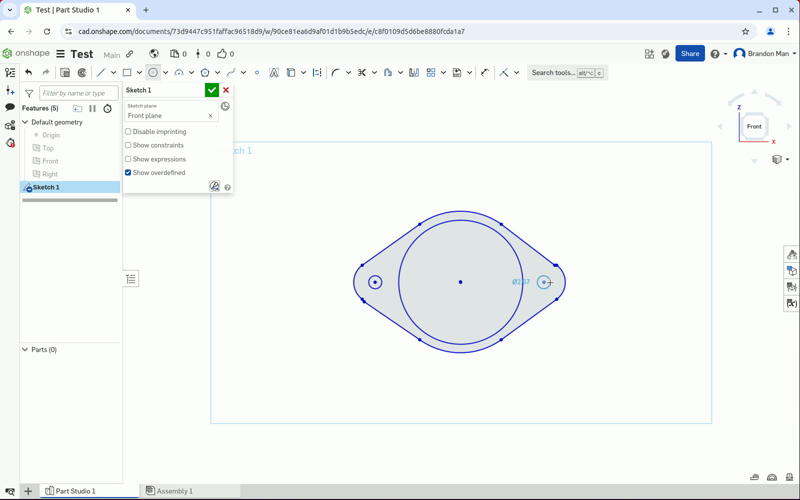
click(550, 282)
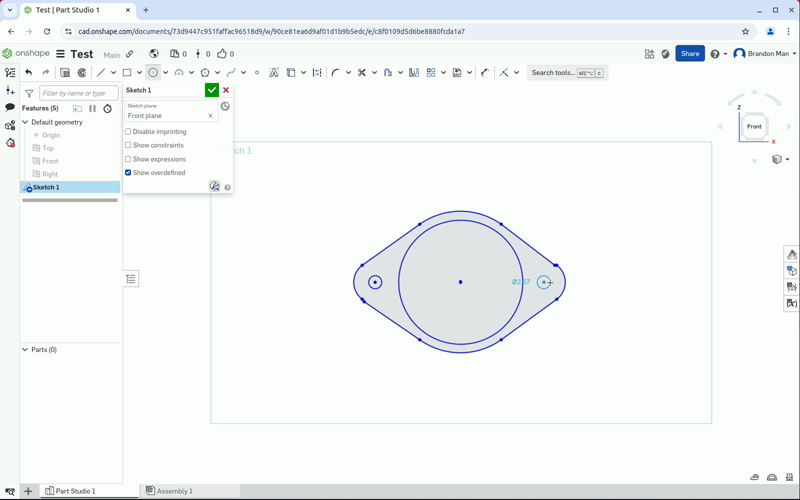
key(esc)
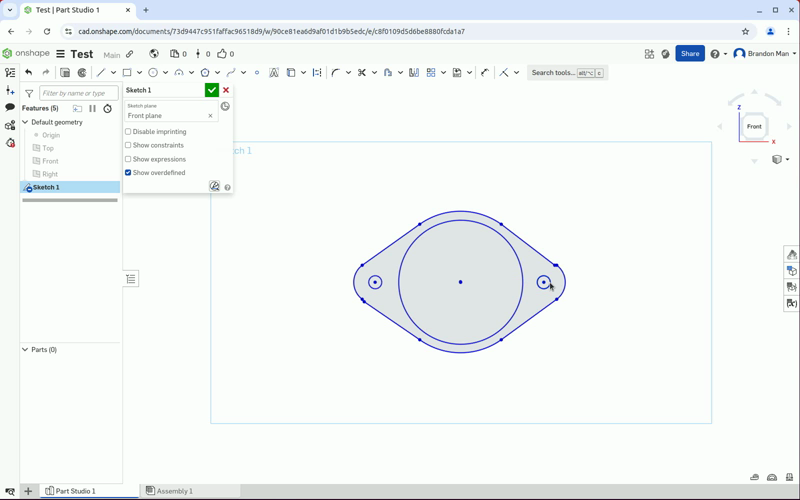
mouse_move(529, 268)
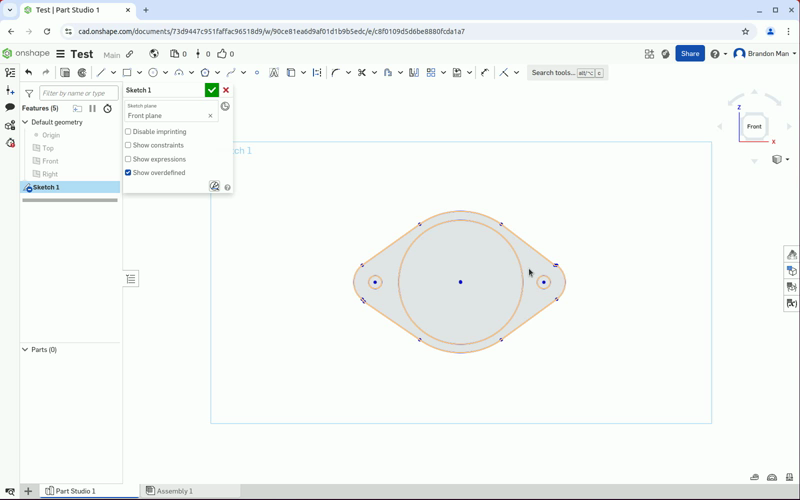
click(529, 268)
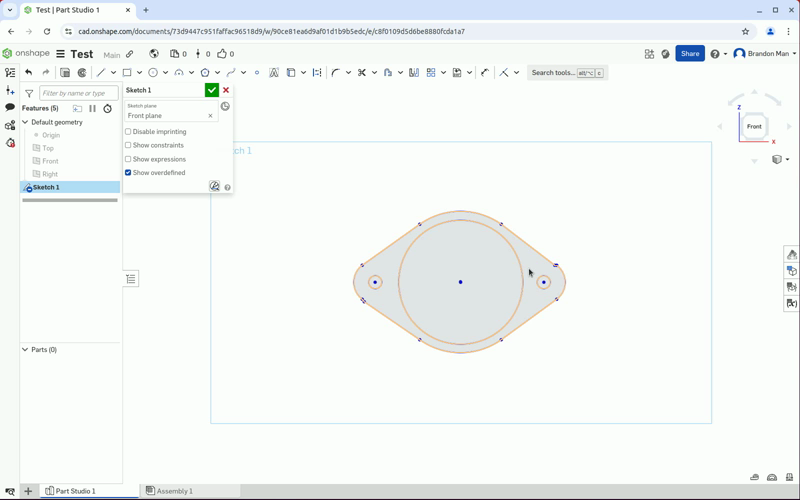
mouse_move(73, 352)
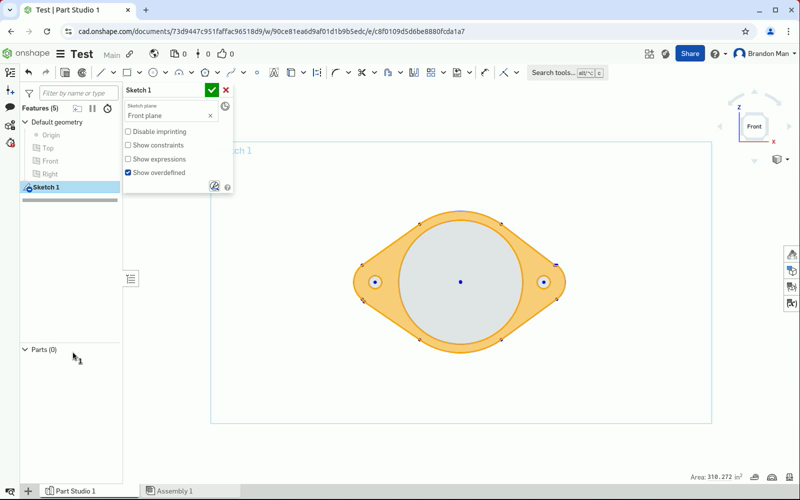
key(shift+y)
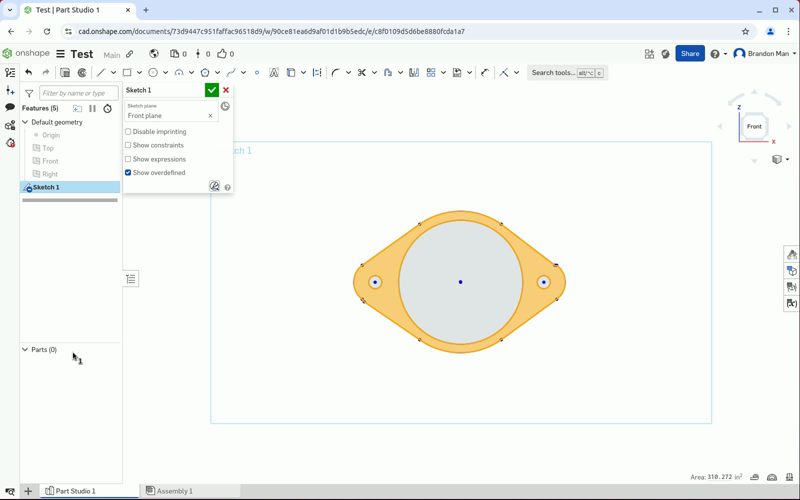
key(shift+e)
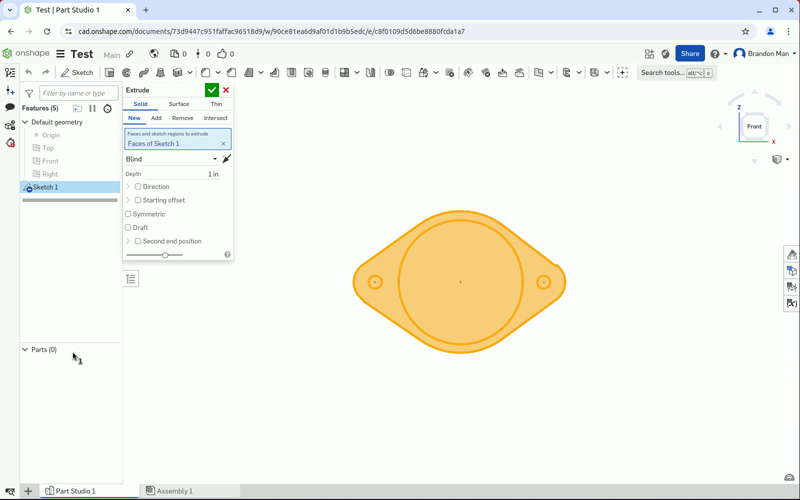
mouse_move(143, 106)
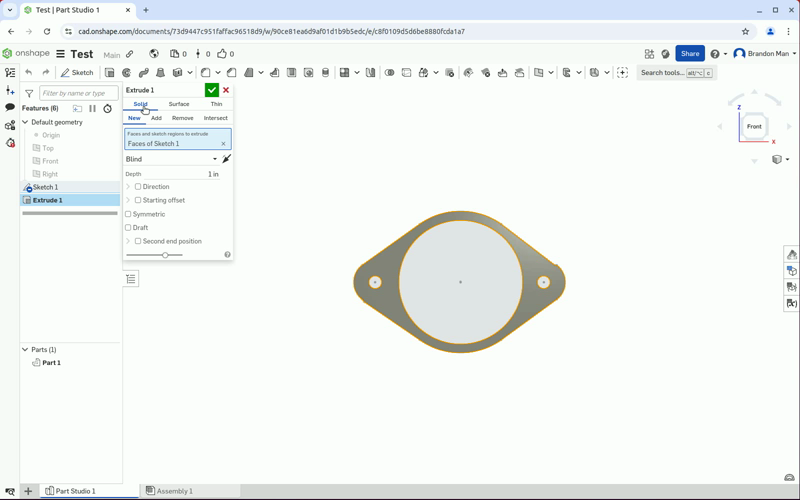
click(143, 106)
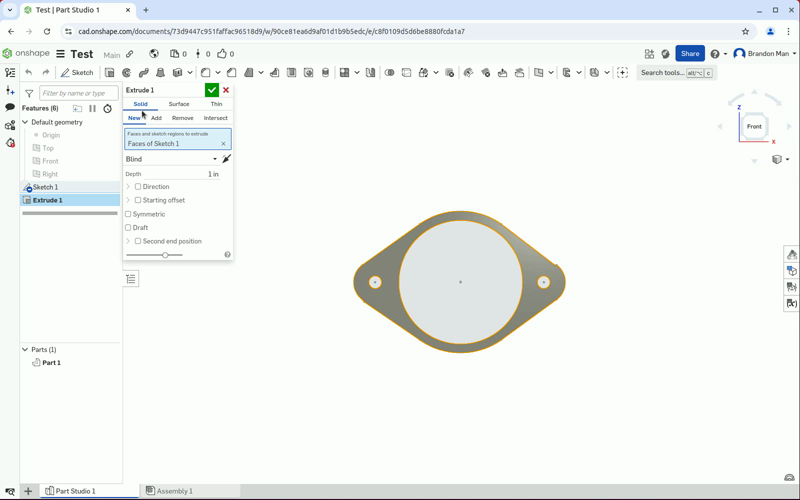
mouse_move(137, 120)
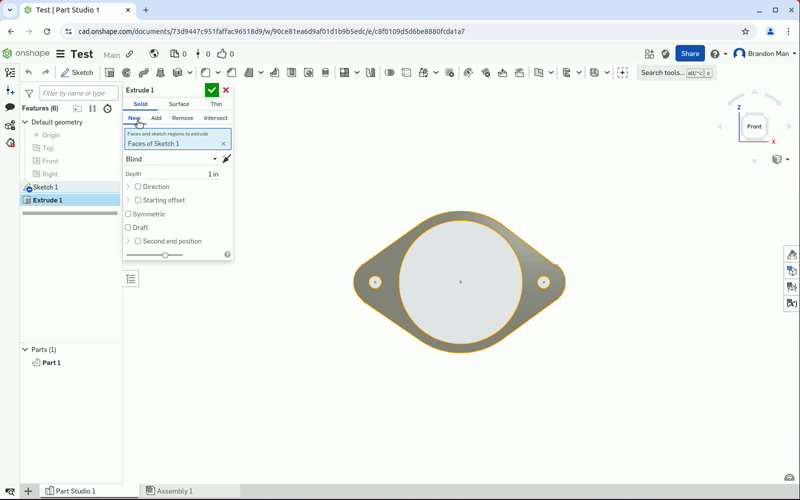
click(137, 120)
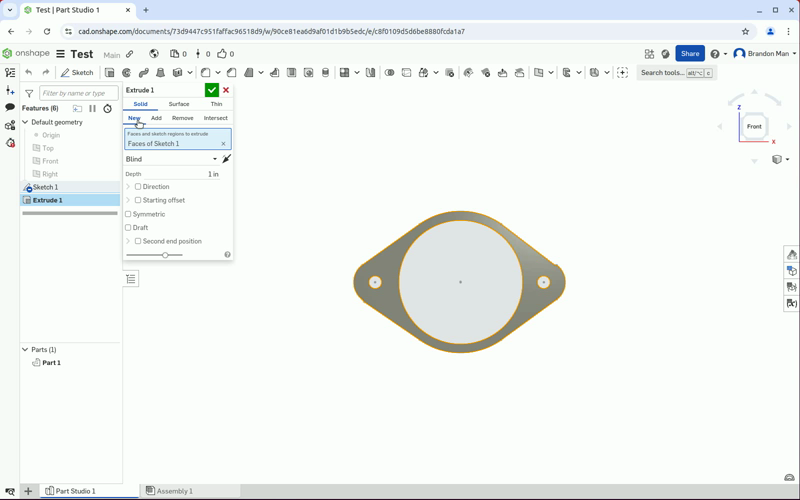
key(tab, 4)
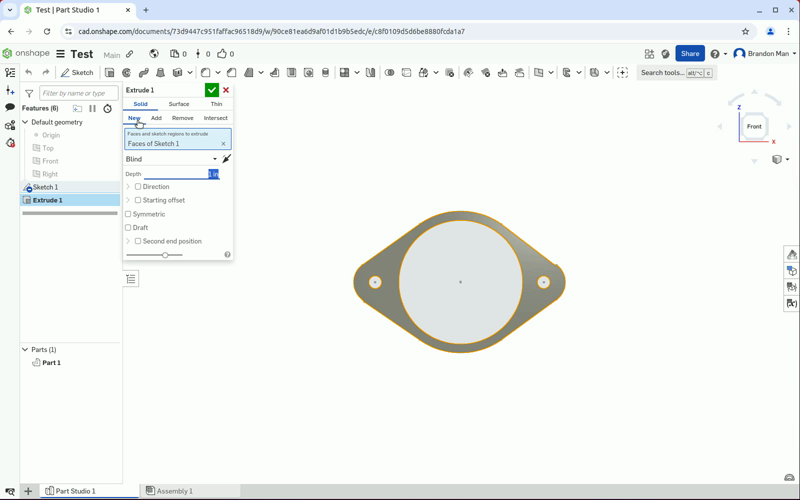
text(-2.889)
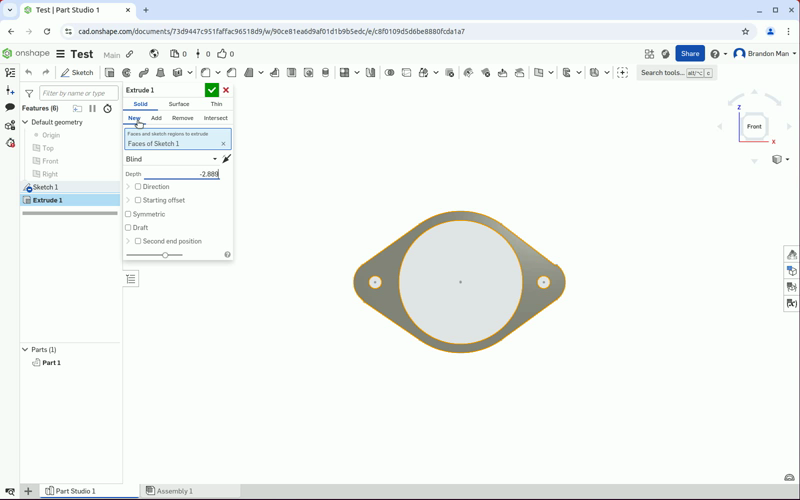
key(enter)
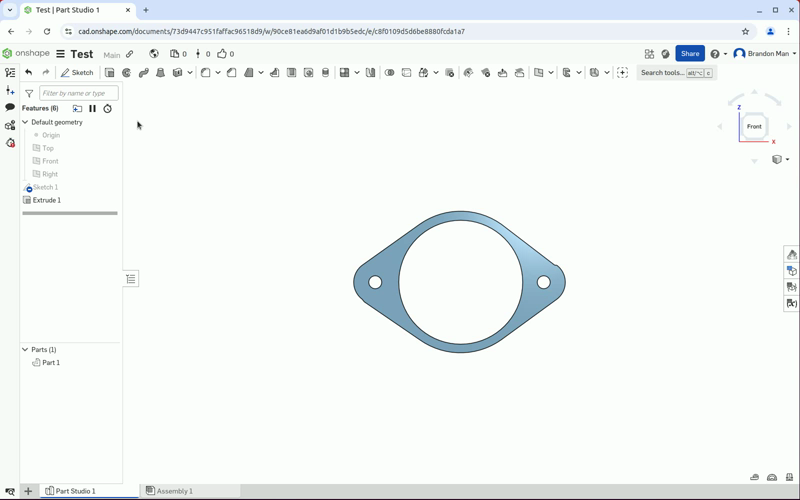
key(shift+h)
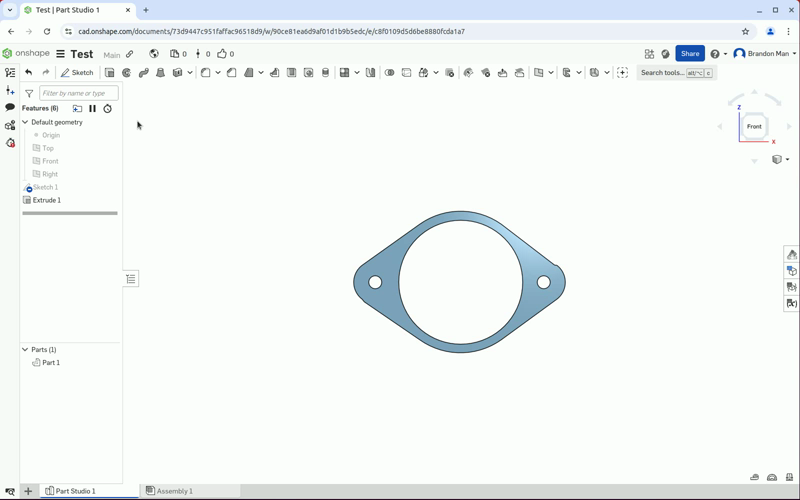
key(shift+h)
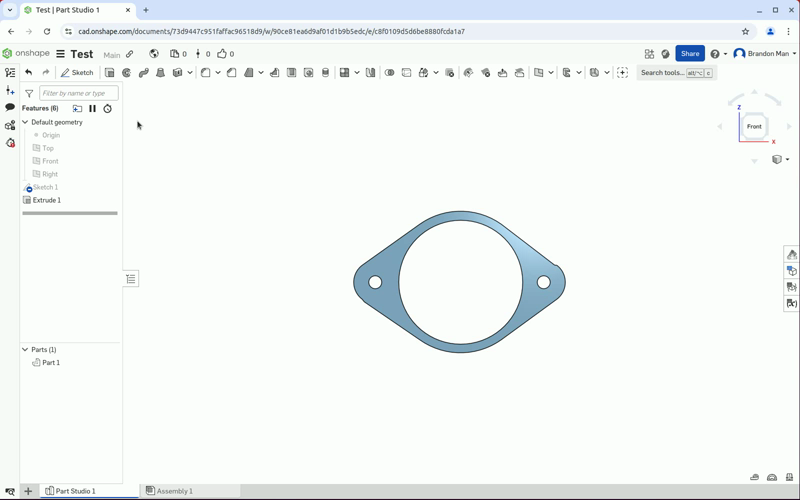
mouse_move(73, 189)
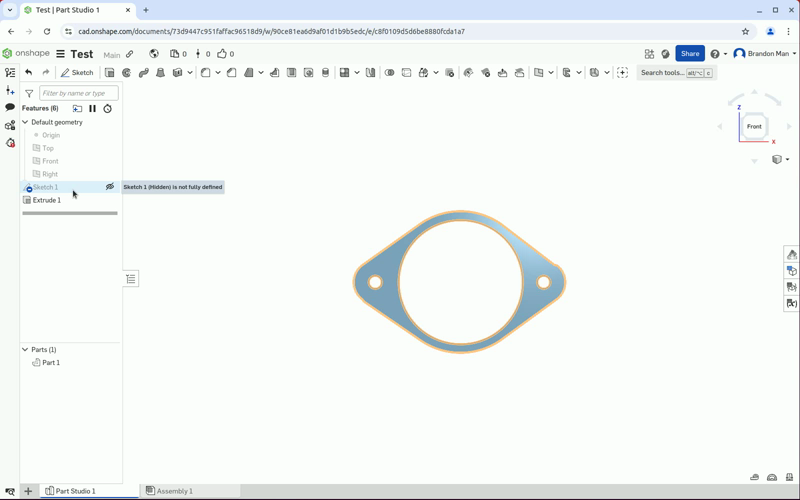
click(73, 189)
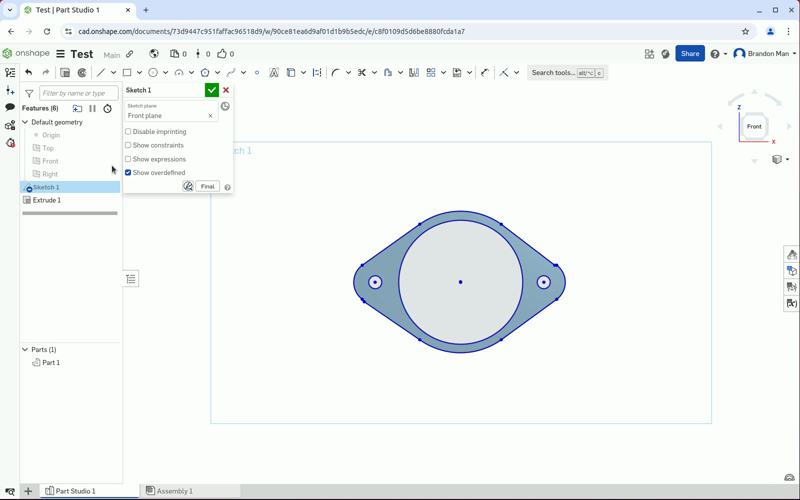
mouse_move(229, 92)
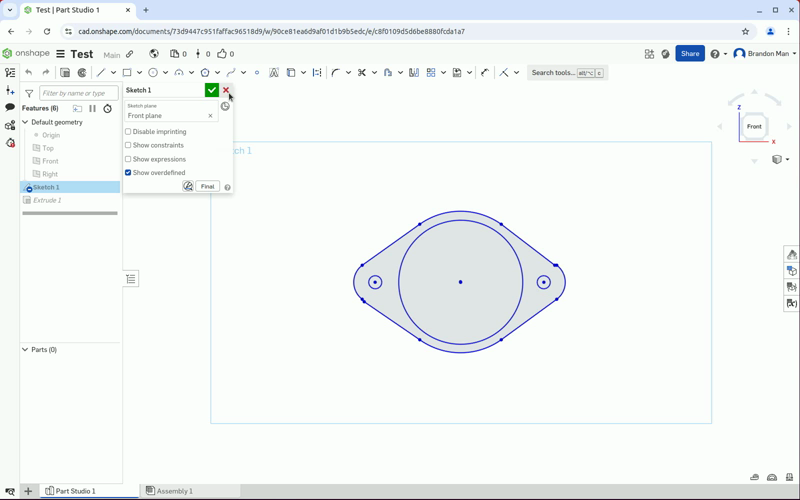
click(229, 92)
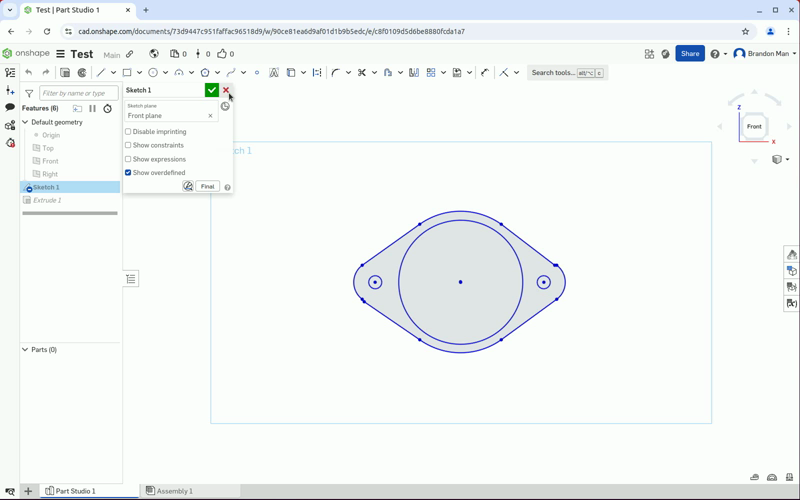
key(shift+s)
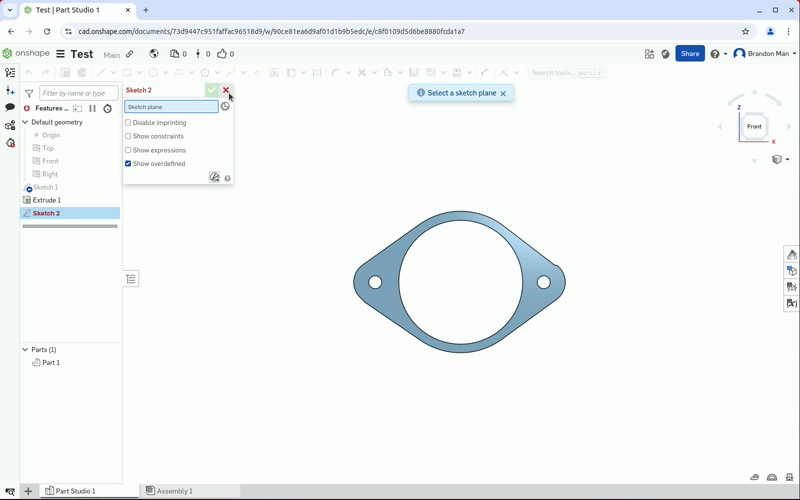
mouse_move(73, 163)
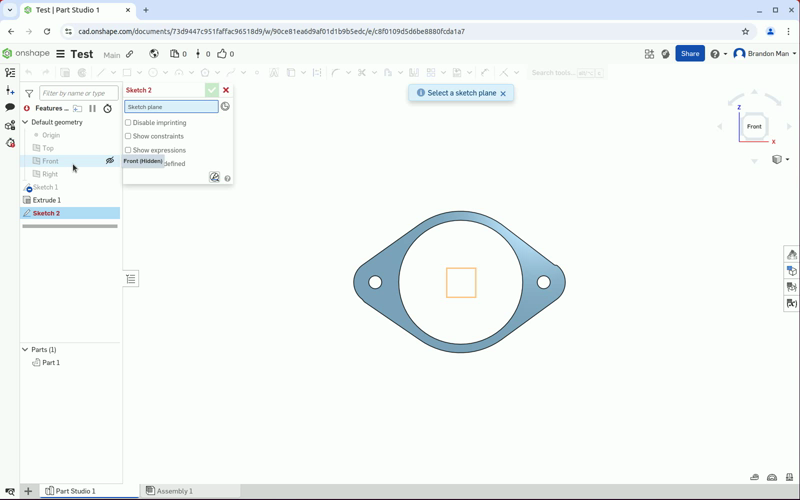
click(73, 163)
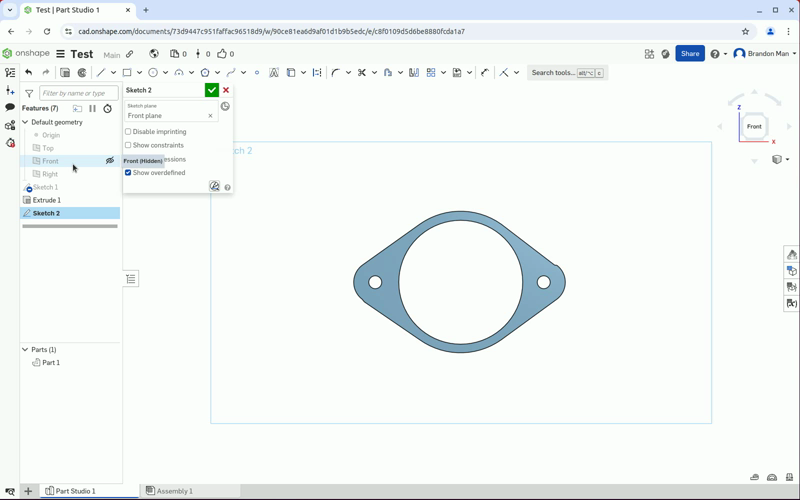
mouse_move(73, 352)
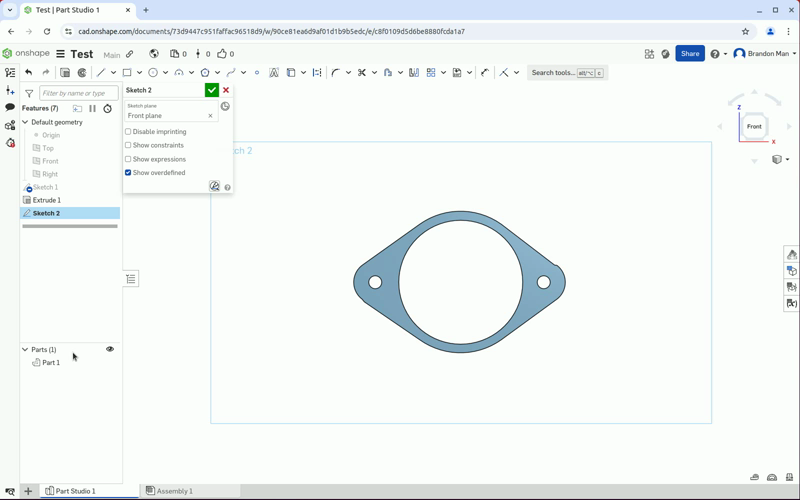
key(y)
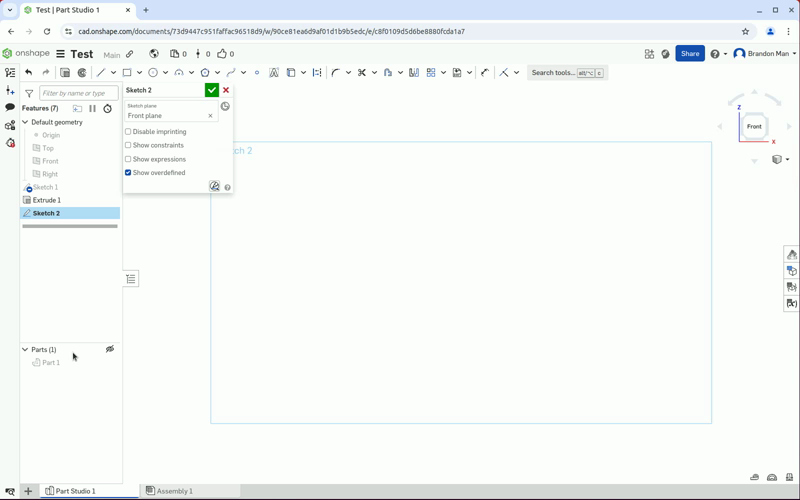
key(c)
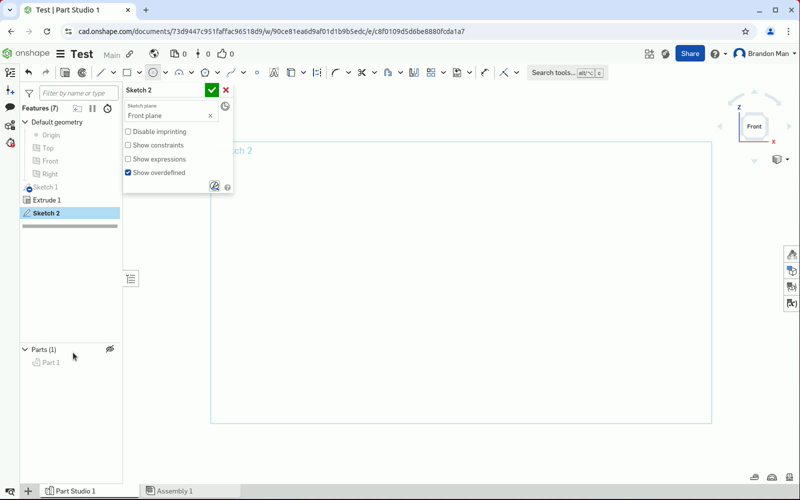
key_down(shift)
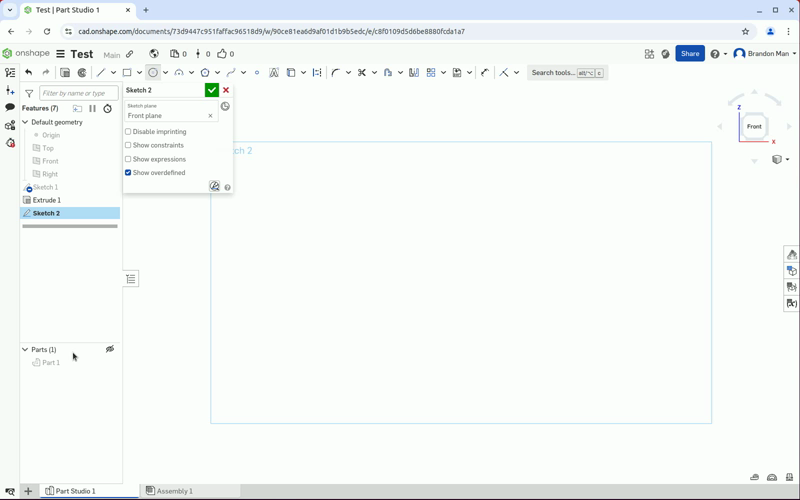
mouse_move(461, 282)
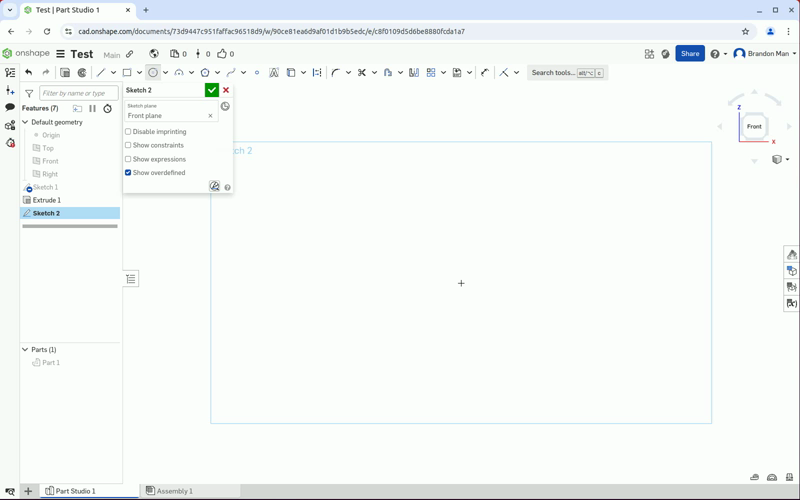
click(461, 282)
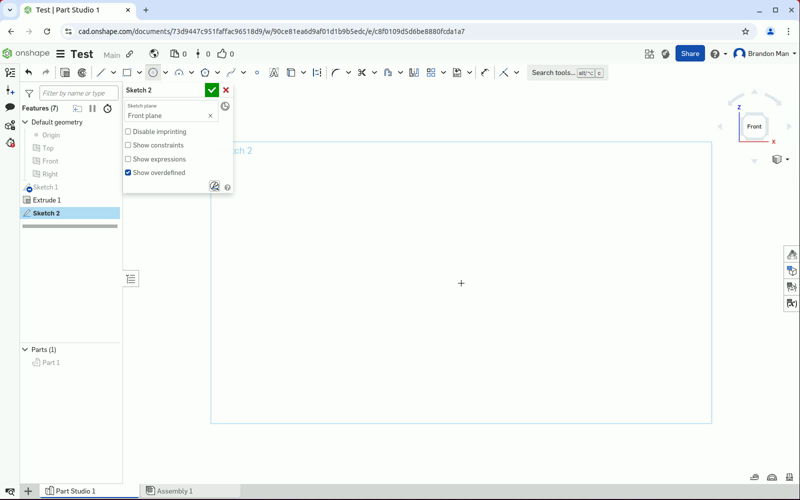
key_up(shift)
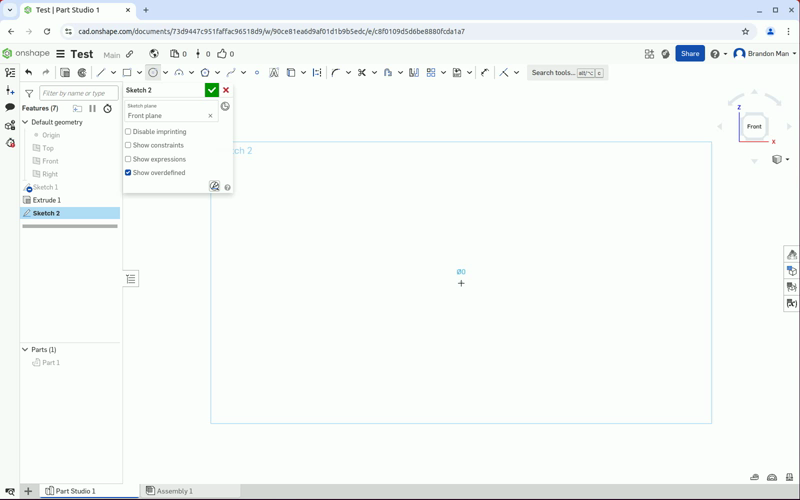
mouse_move(525, 282)
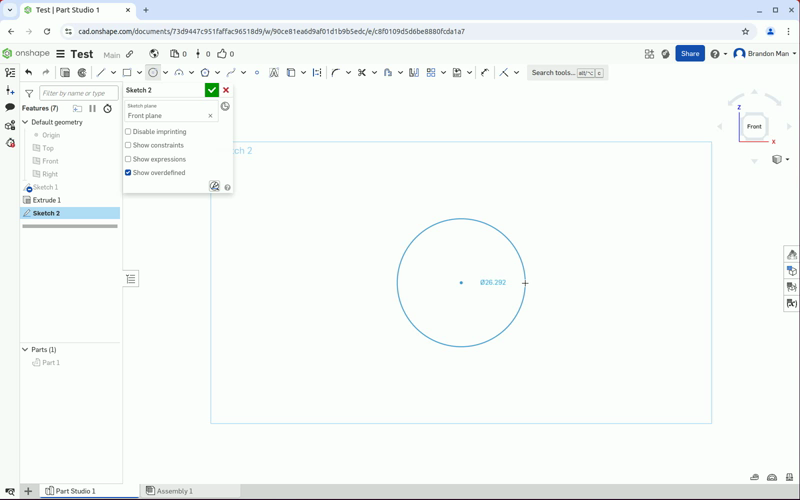
click(525, 282)
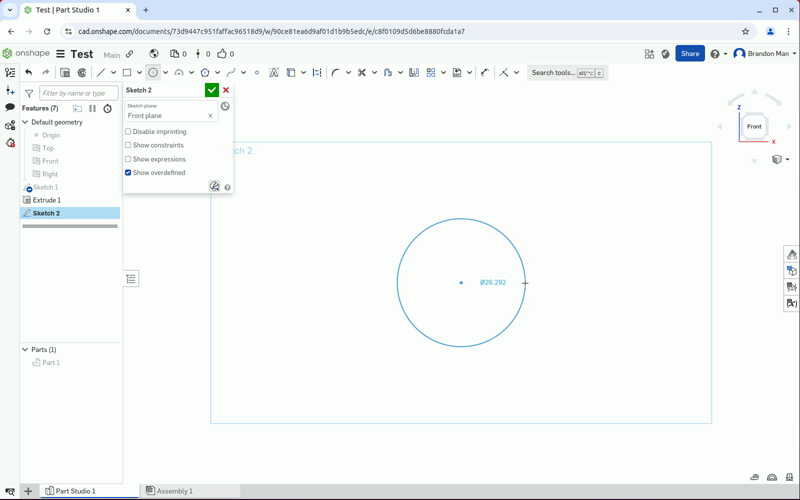
key(esc)
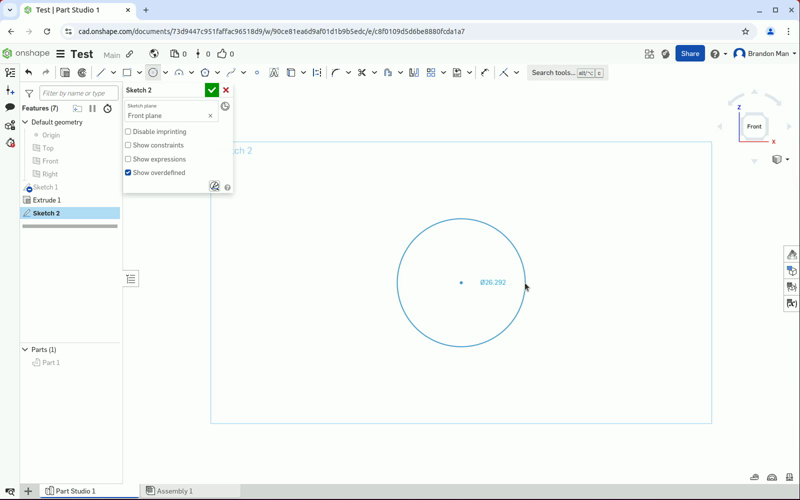
key(c)
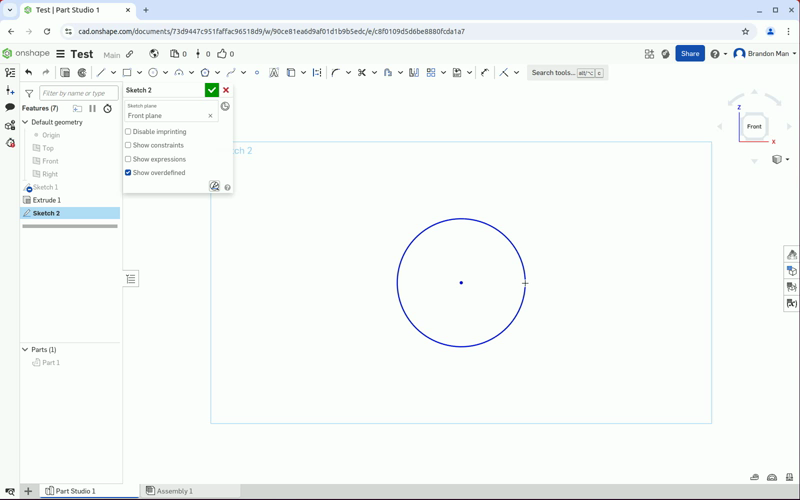
key_down(shift)
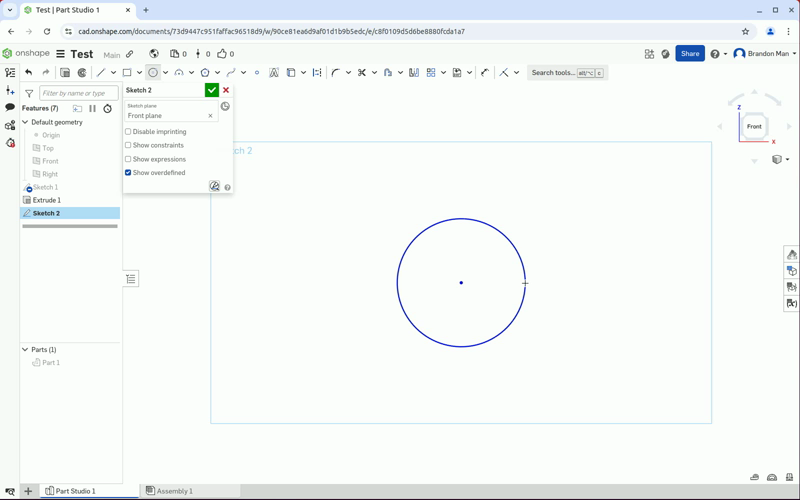
mouse_move(461, 282)
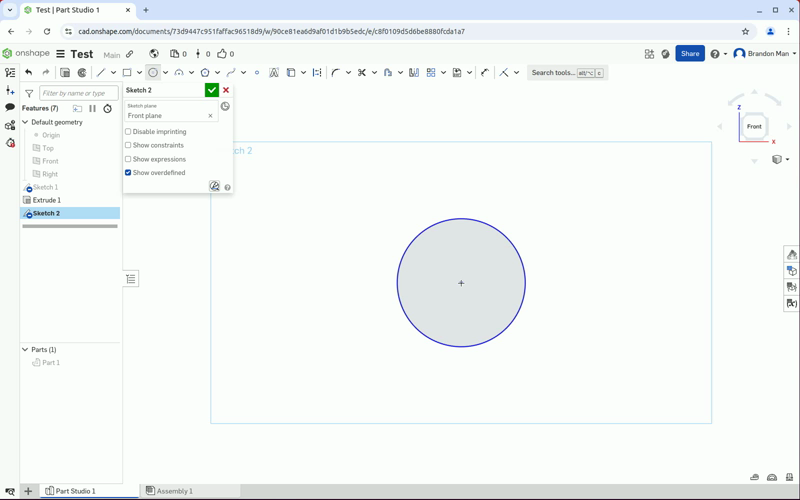
click(461, 282)
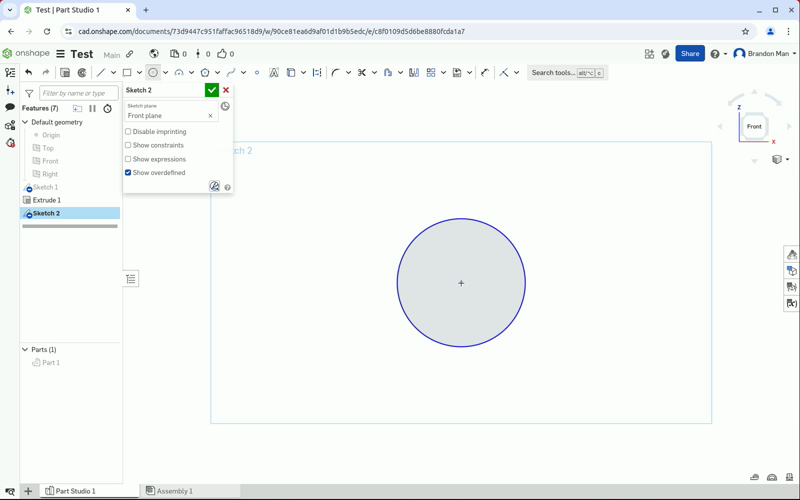
key_up(shift)
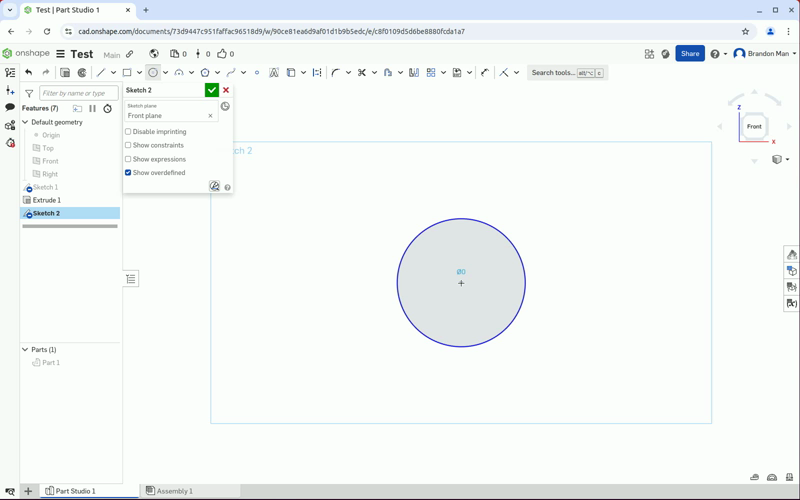
mouse_move(517, 282)
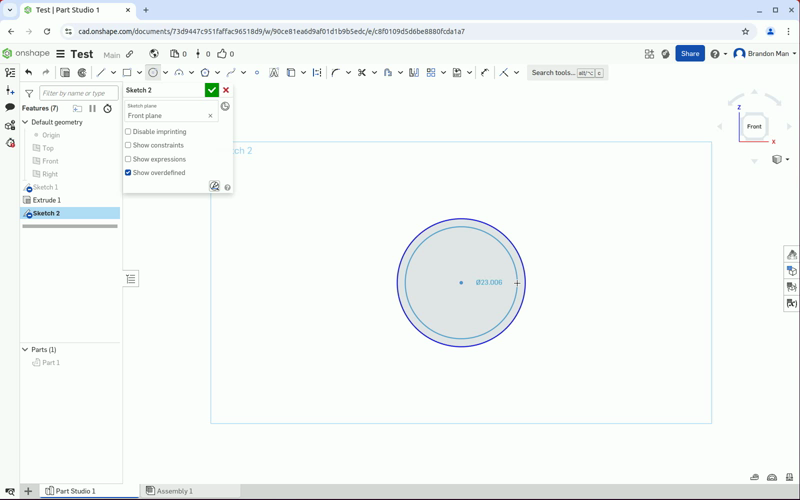
click(517, 282)
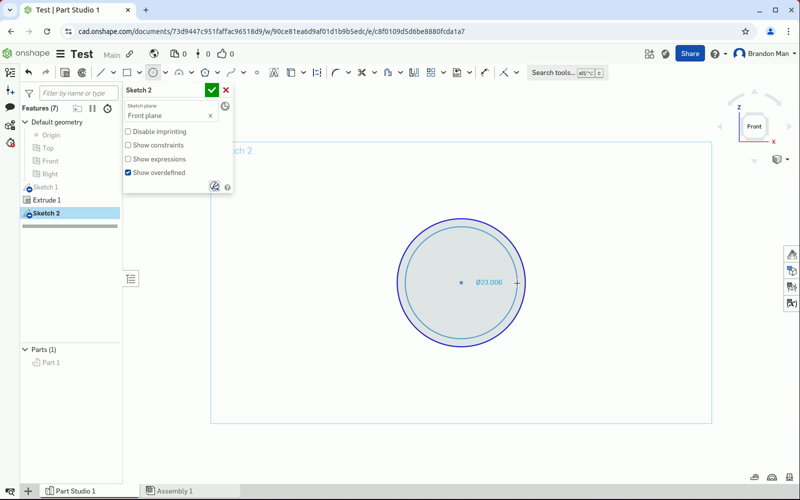
key(esc)
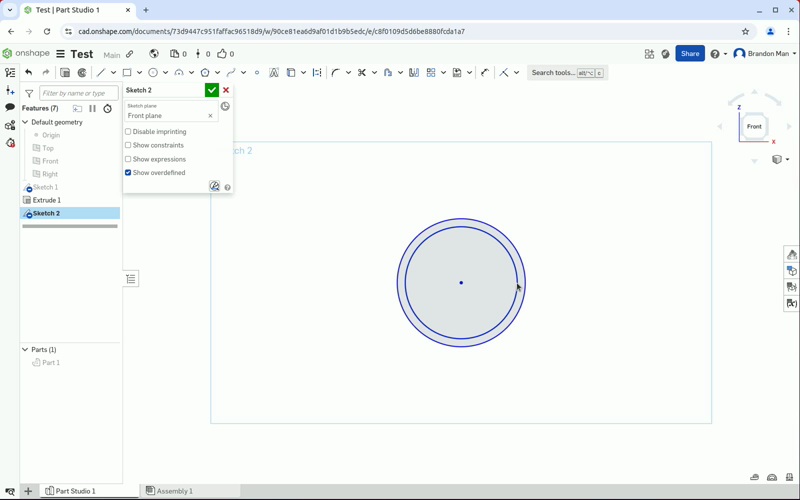
mouse_move(506, 245)
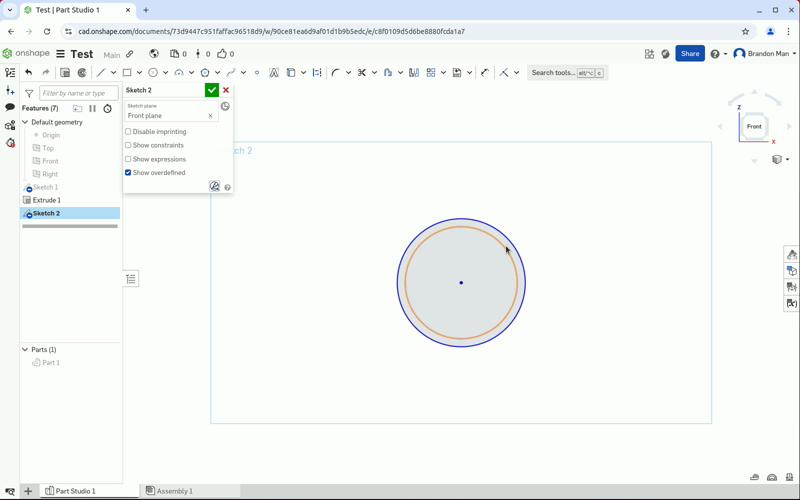
click(506, 245)
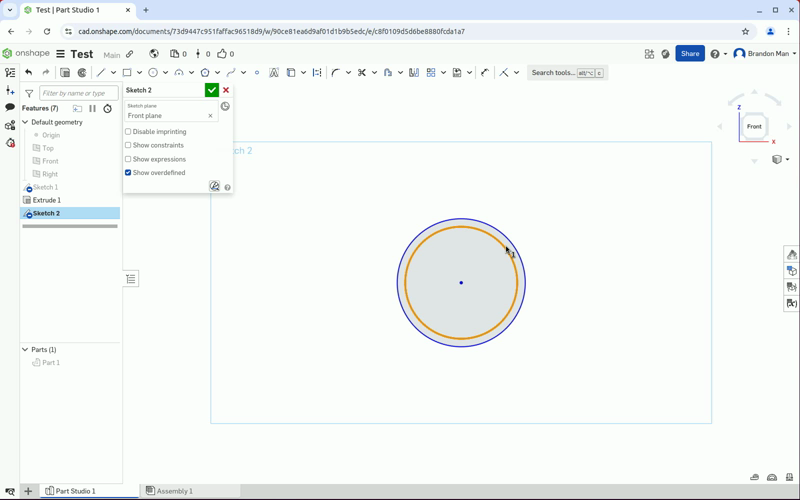
mouse_move(73, 352)
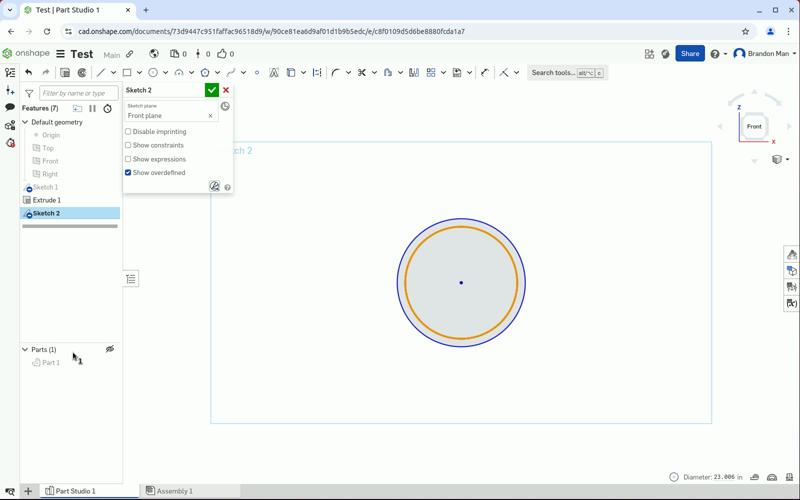
key(shift+y)
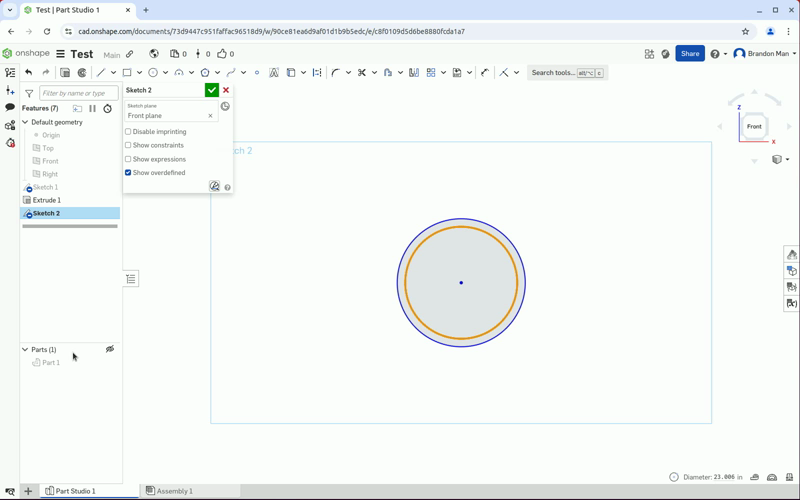
key(shift+e)
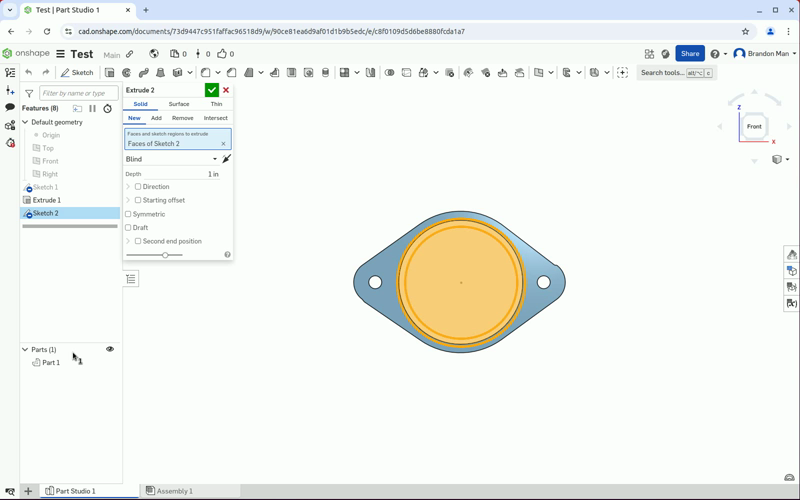
mouse_move(143, 106)
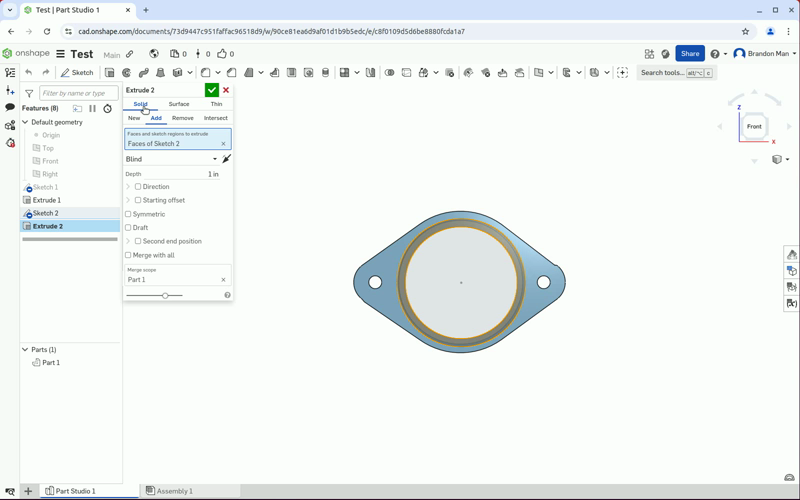
click(143, 106)
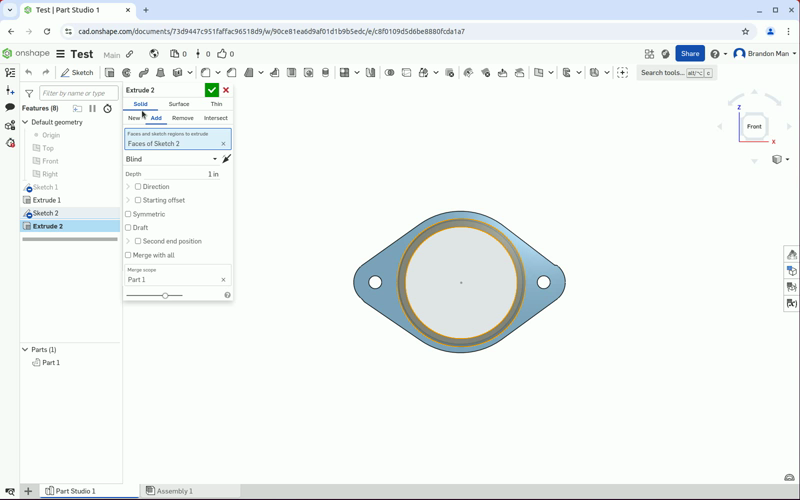
mouse_move(137, 120)
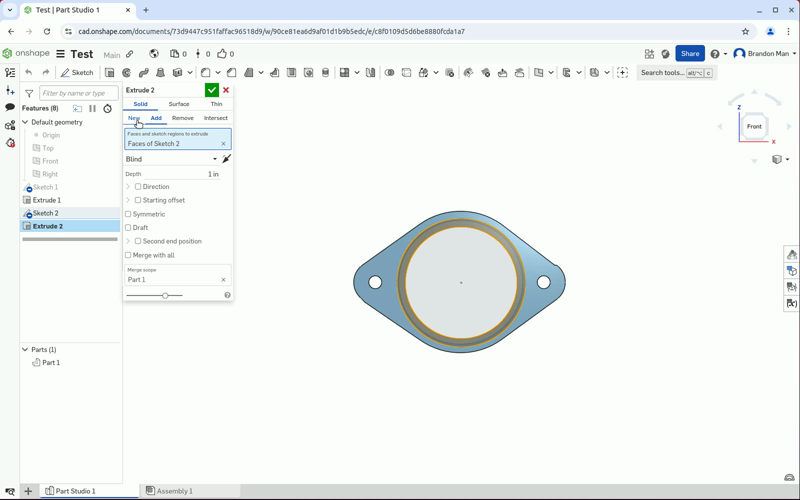
click(137, 120)
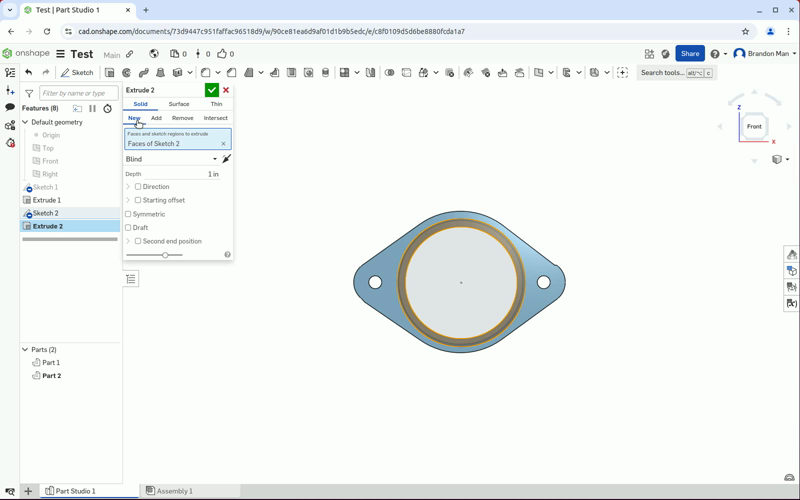
key(tab, 4)
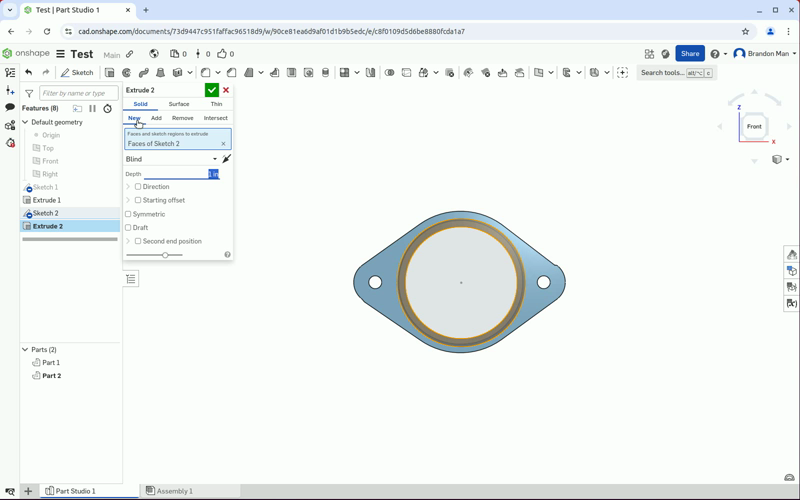
text(23.108)
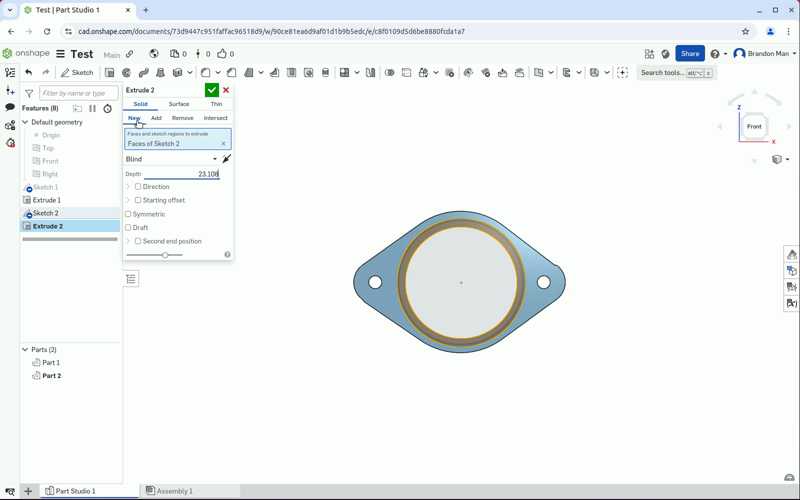
key(enter)
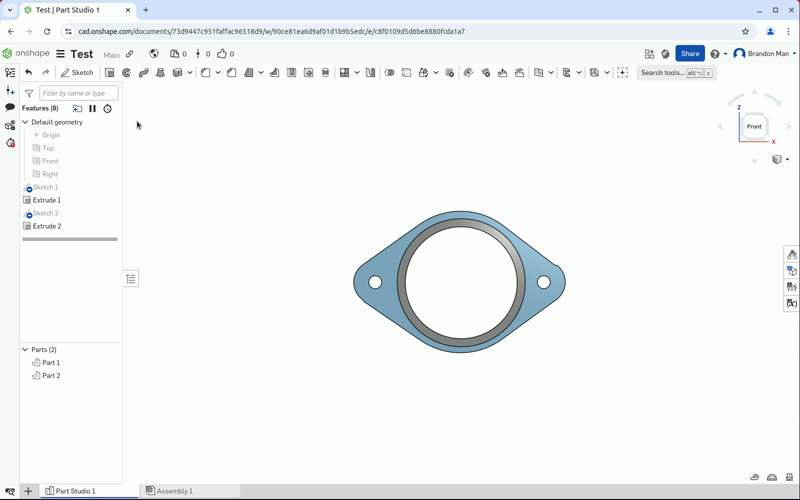
key(shift+h)
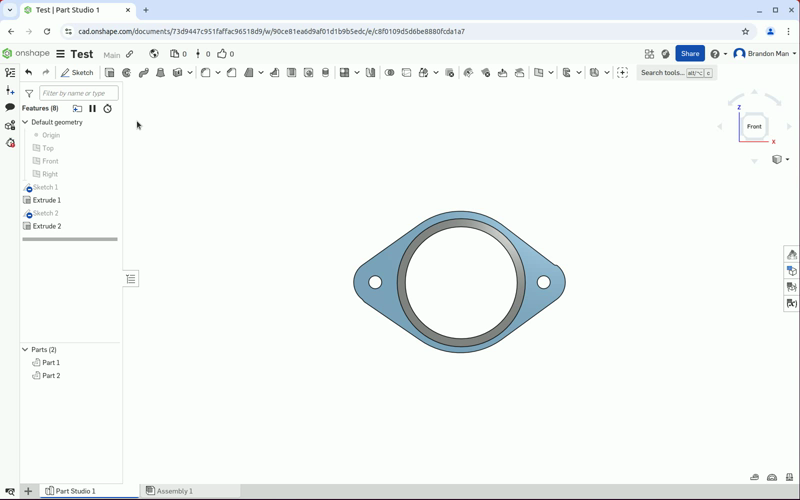
key(shift+h)
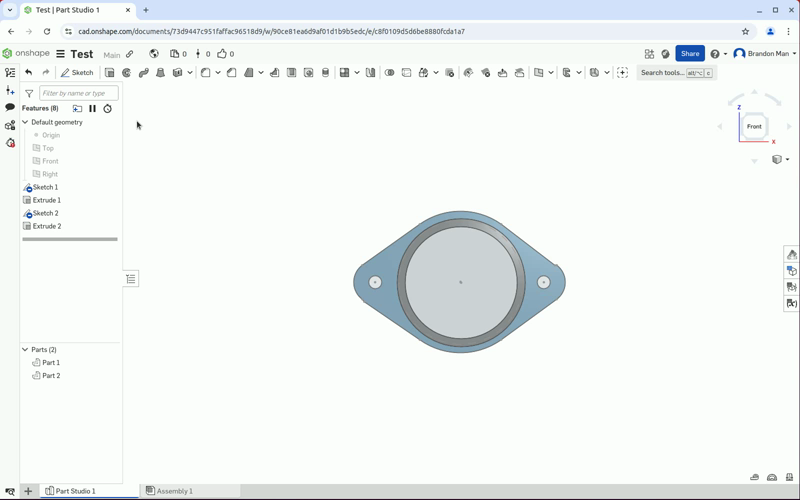
key(shift+7)
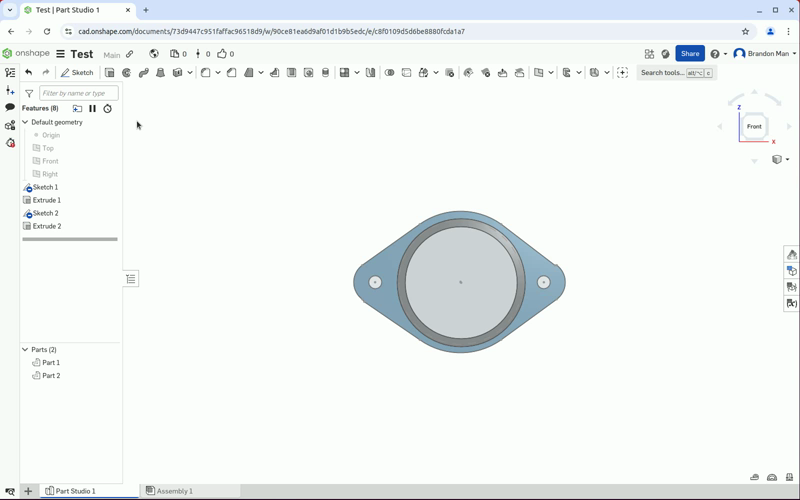
key(left, 2)
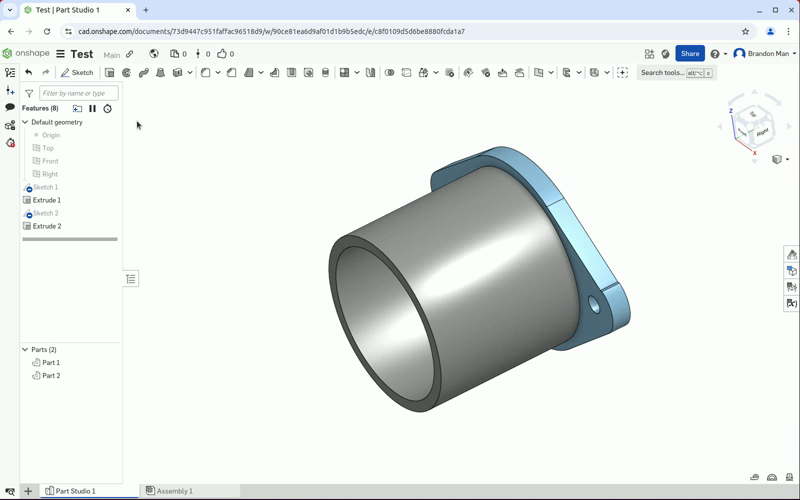
key(down, 2)
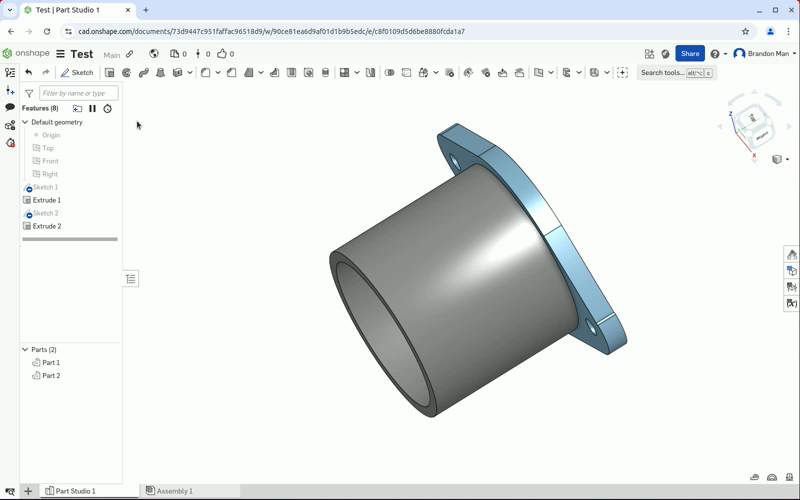
key(up, 2)
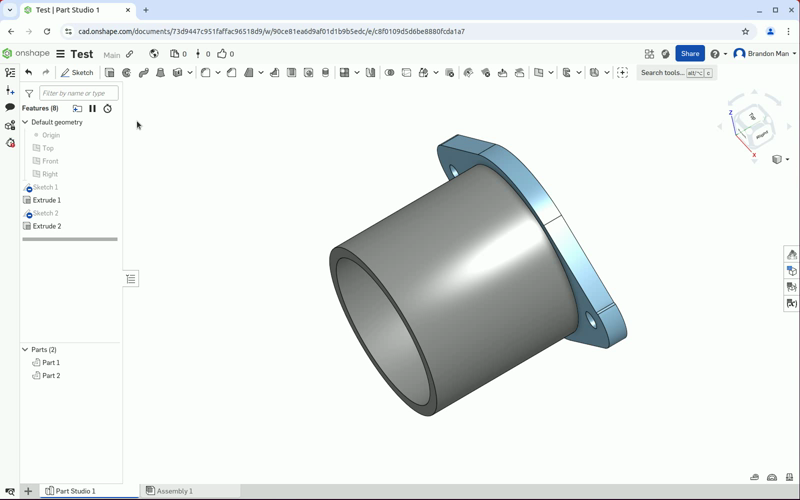
key(right, 2)
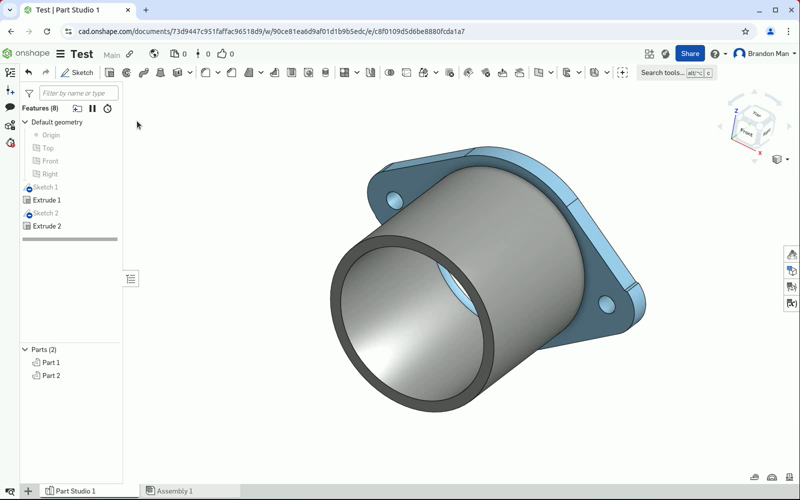
mouse_move(73, 189)
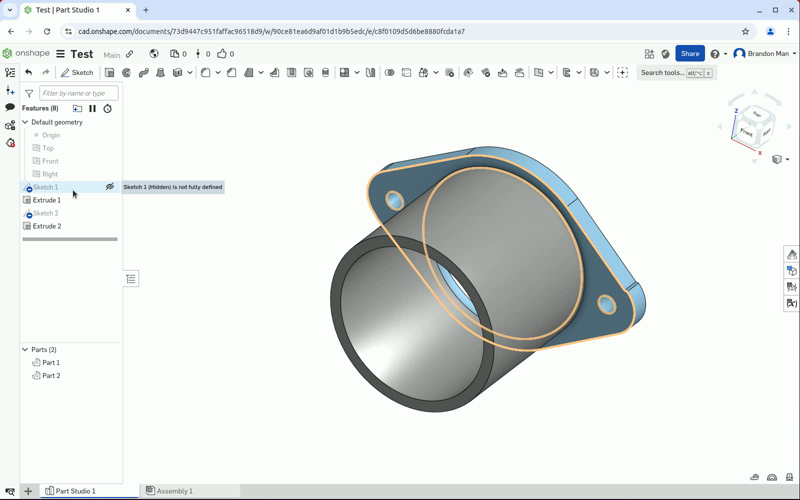
click(73, 189)